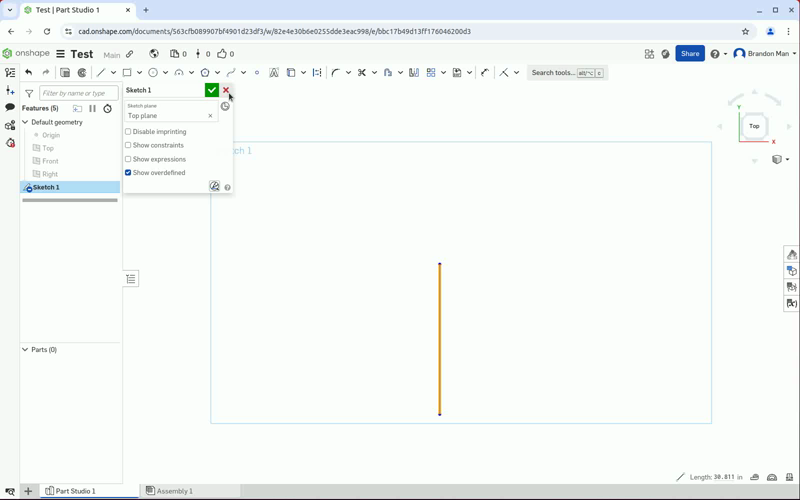
key(shift+h)
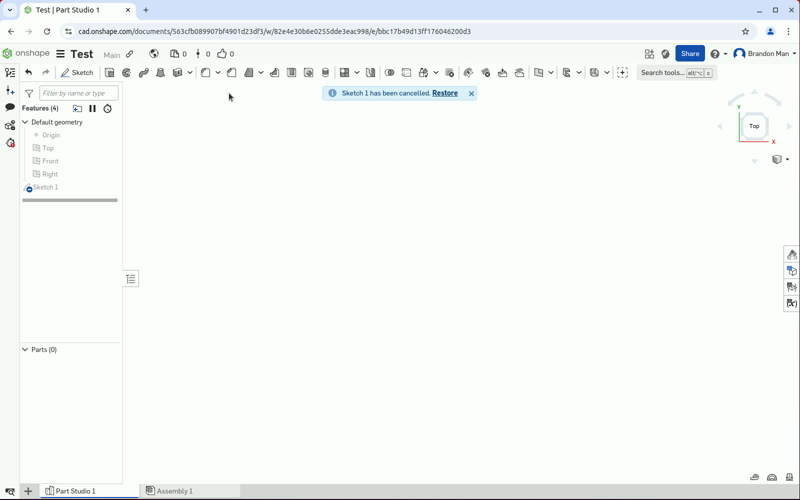
mouse_move(73, 352)
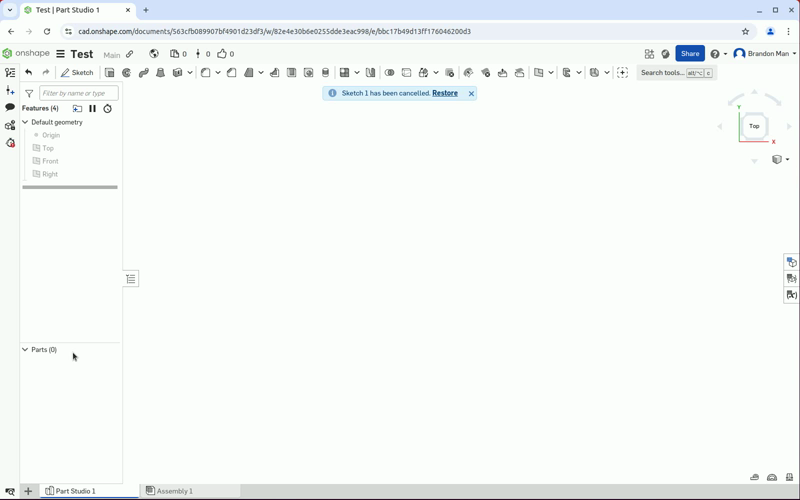
key(y)
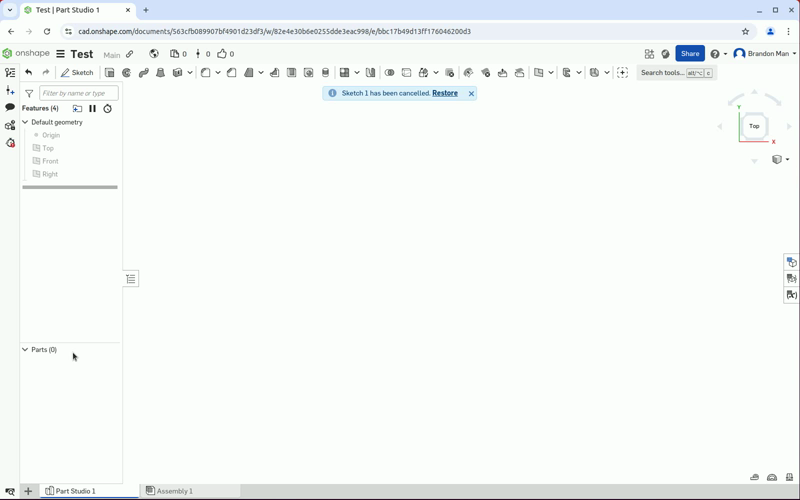
key(shift+p)
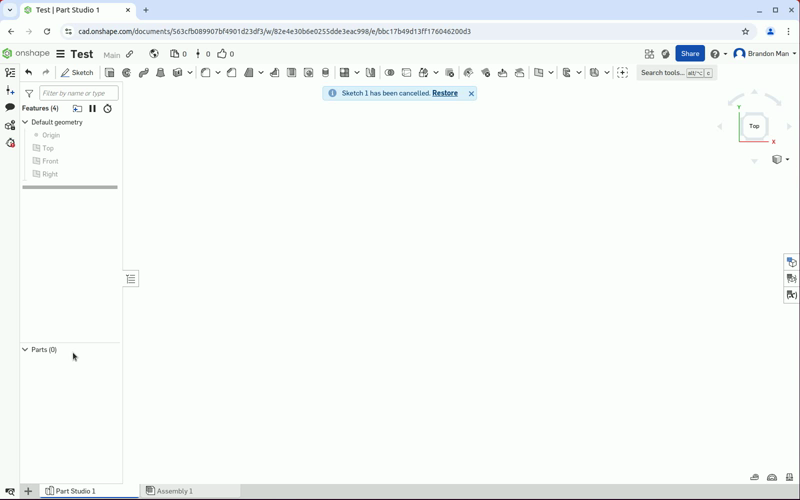
key(space)
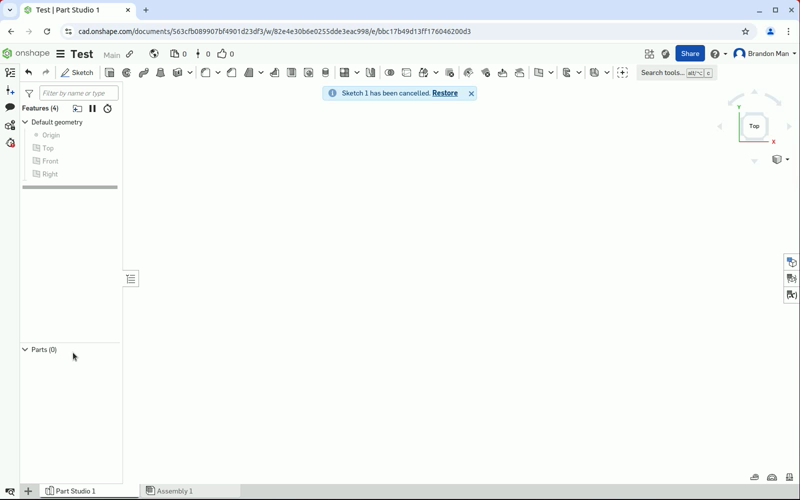
key_down(shift)
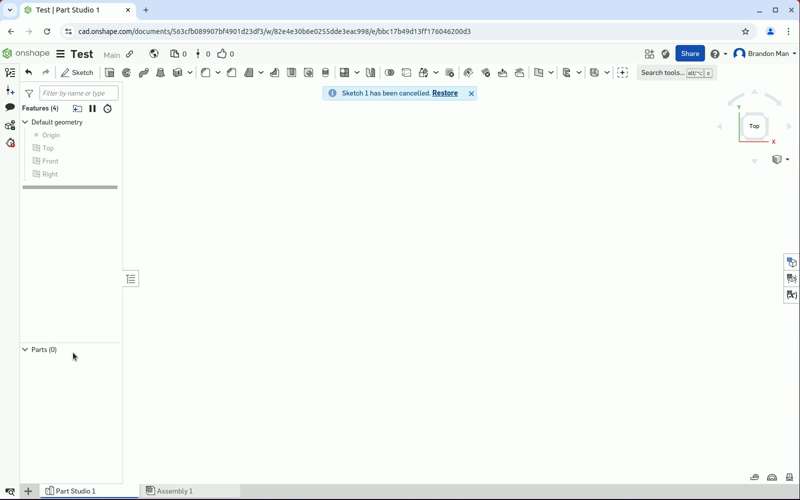
key(up)
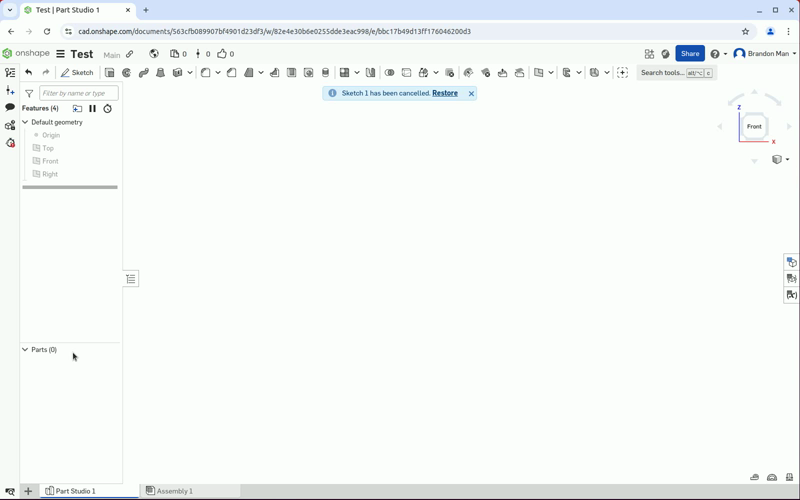
key_up(shift)
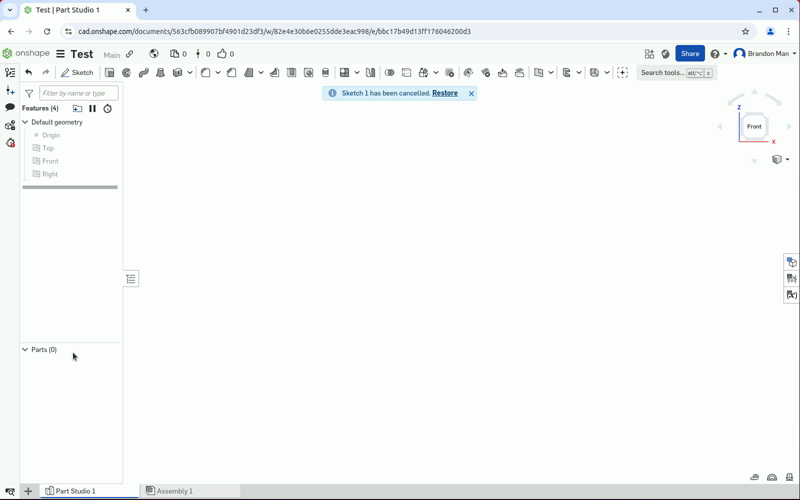
mouse_move(73, 352)
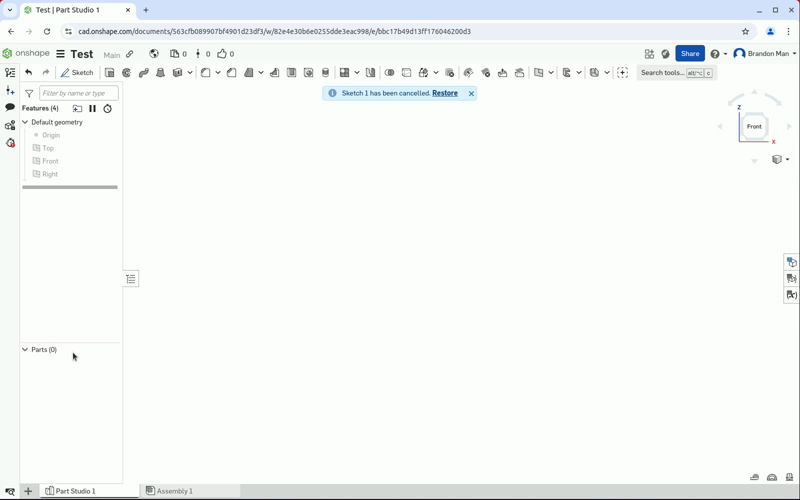
key(shift+y)
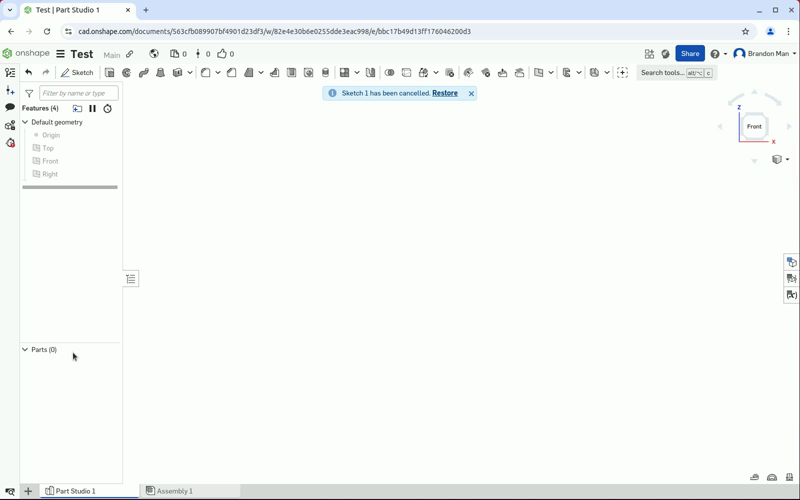
key(shift+s)
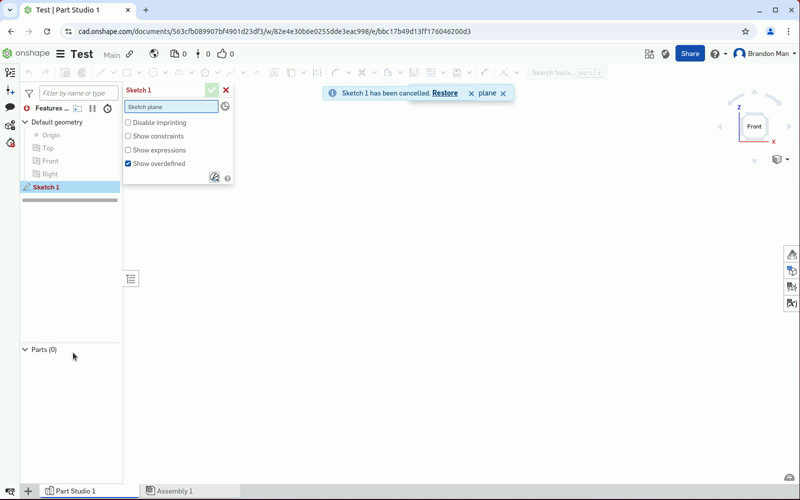
mouse_move(73, 163)
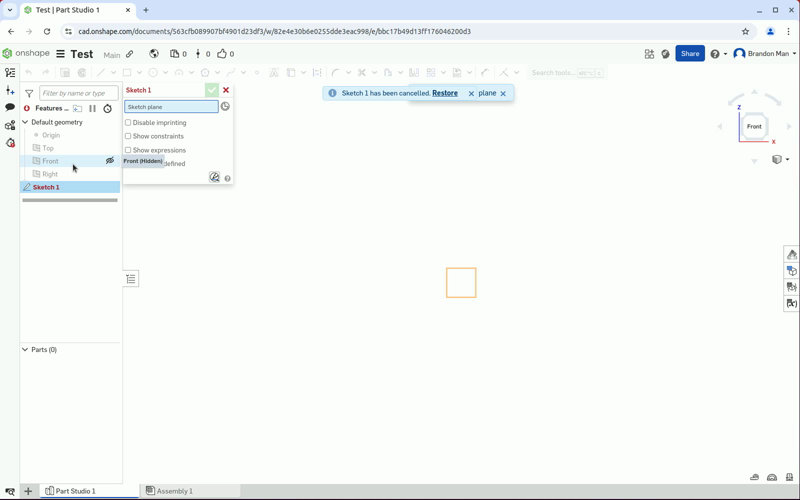
click(73, 163)
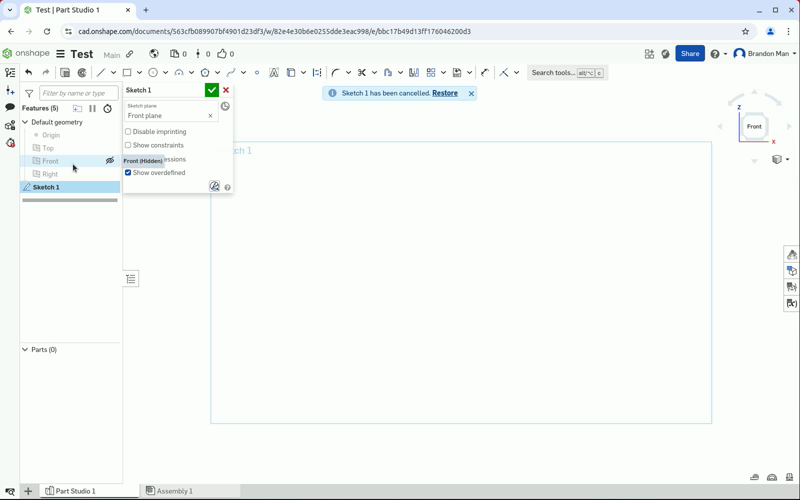
mouse_move(73, 352)
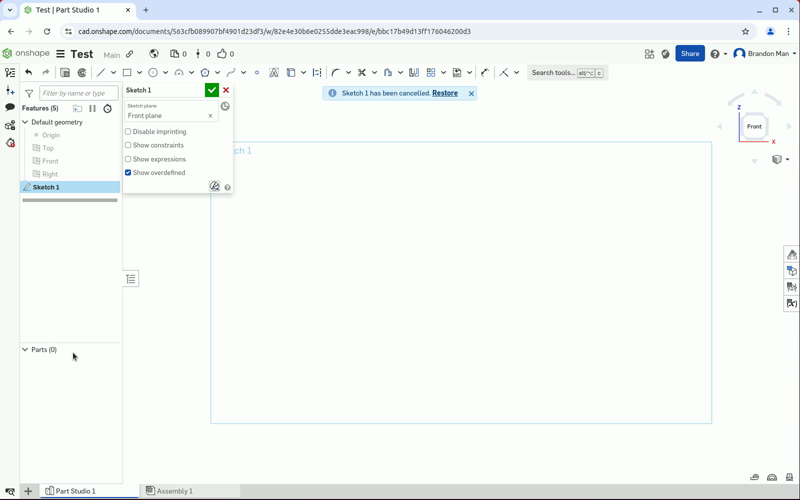
key(y)
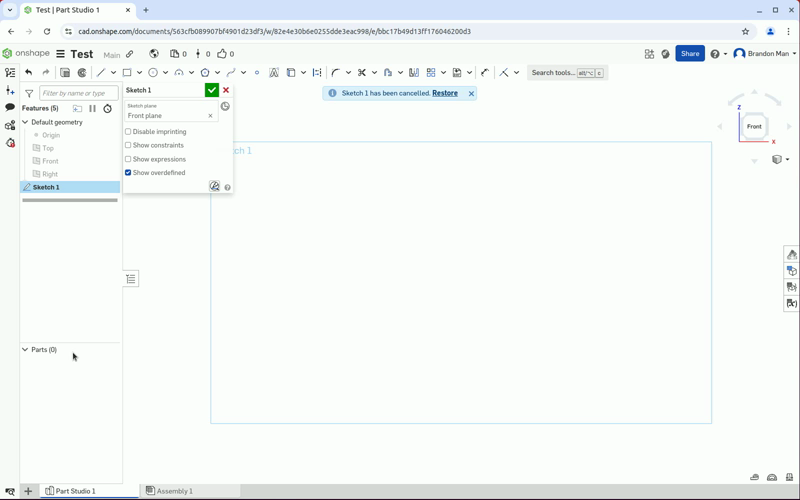
key(l)
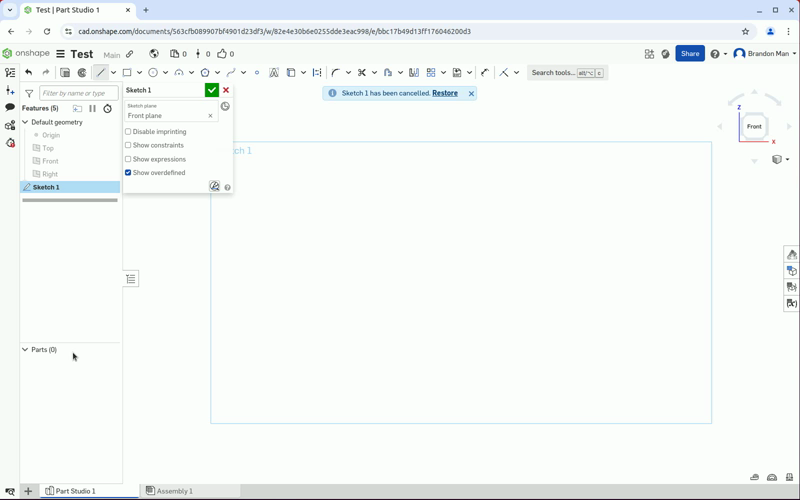
key_down(shift)
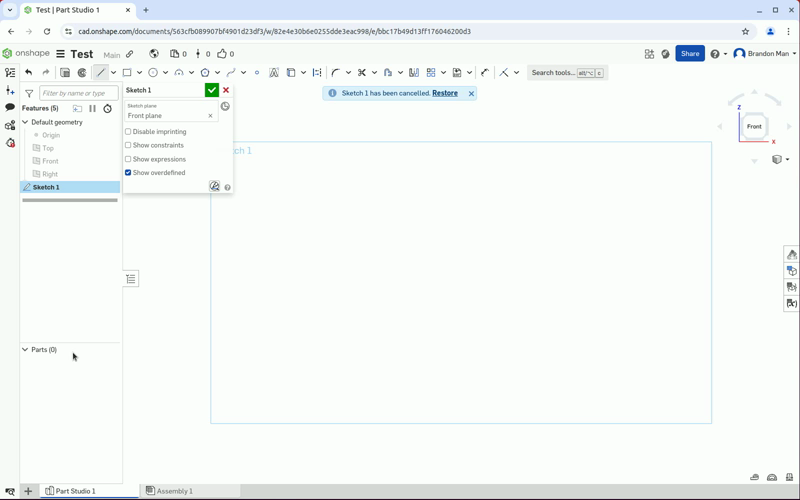
mouse_move(445, 342)
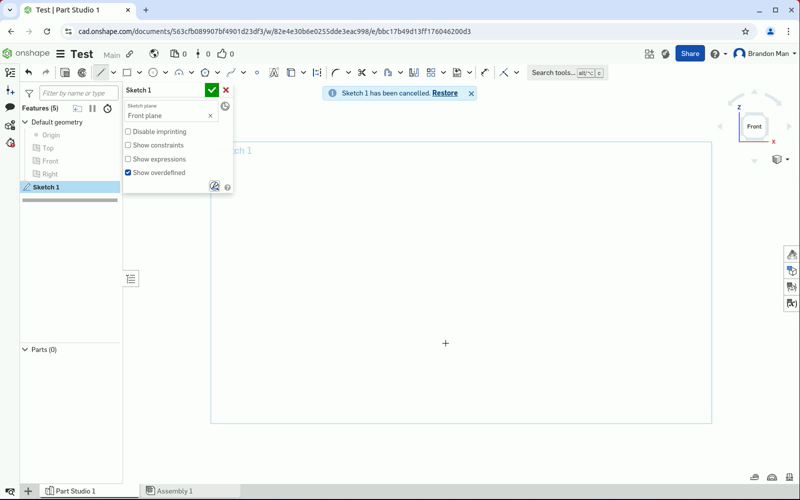
click(445, 342)
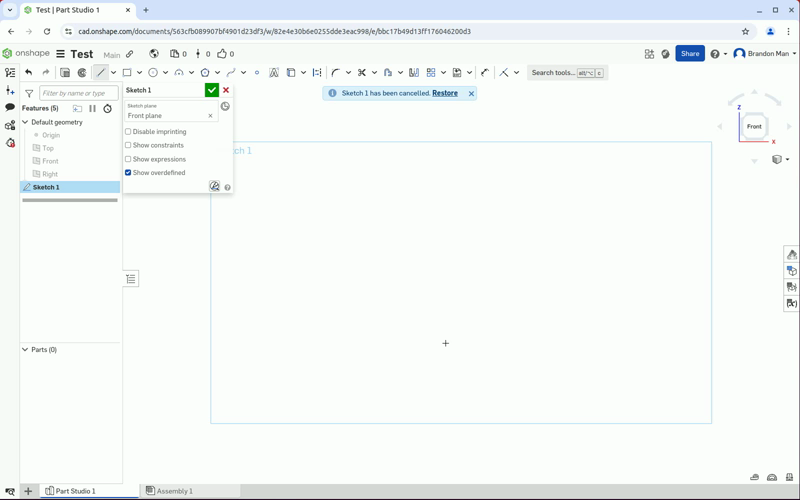
key_up(shift)
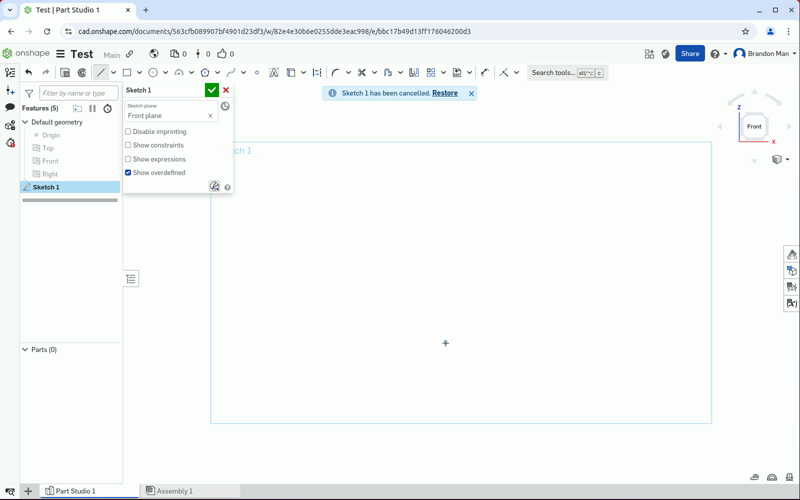
key_down(shift)
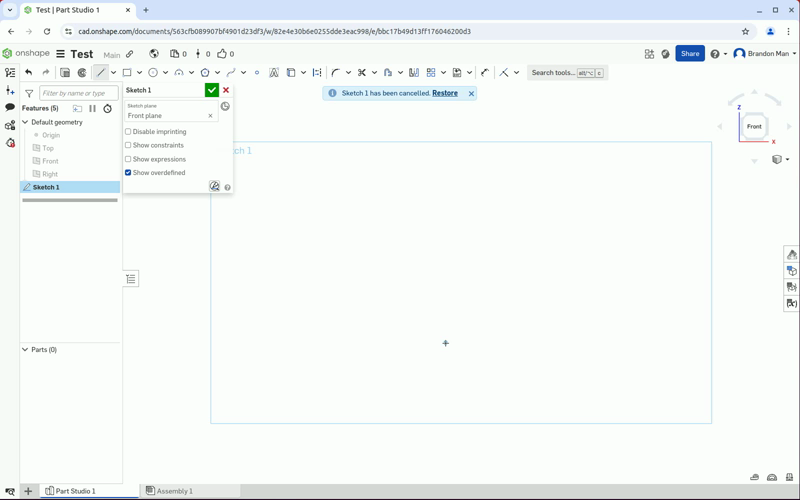
mouse_move(475, 342)
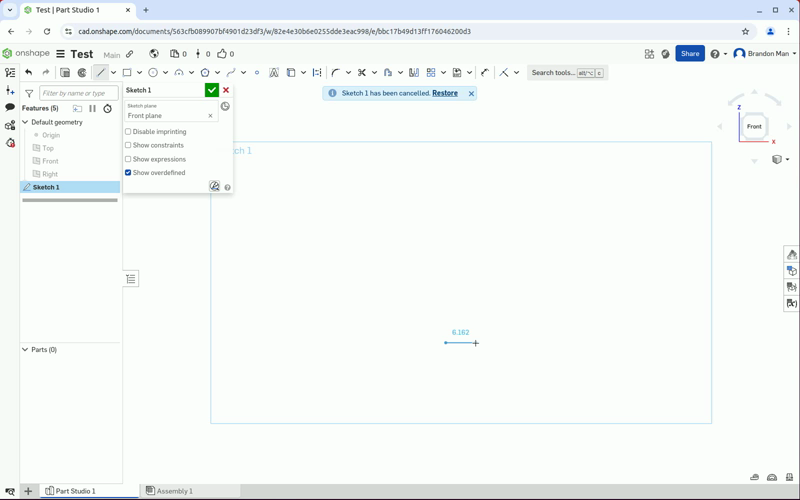
mouse_move(475, 342)
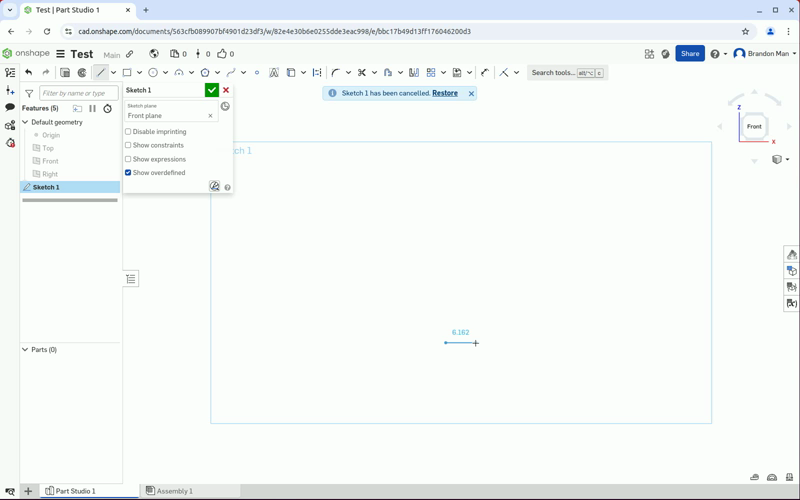
click(475, 342)
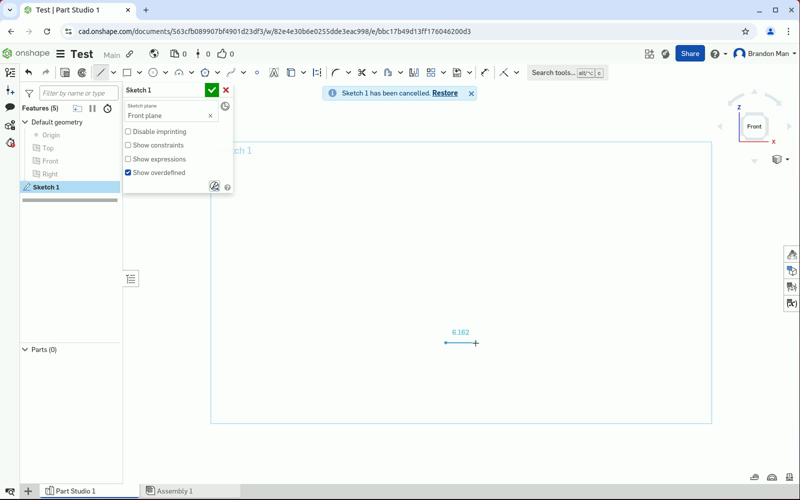
key_up(shift)
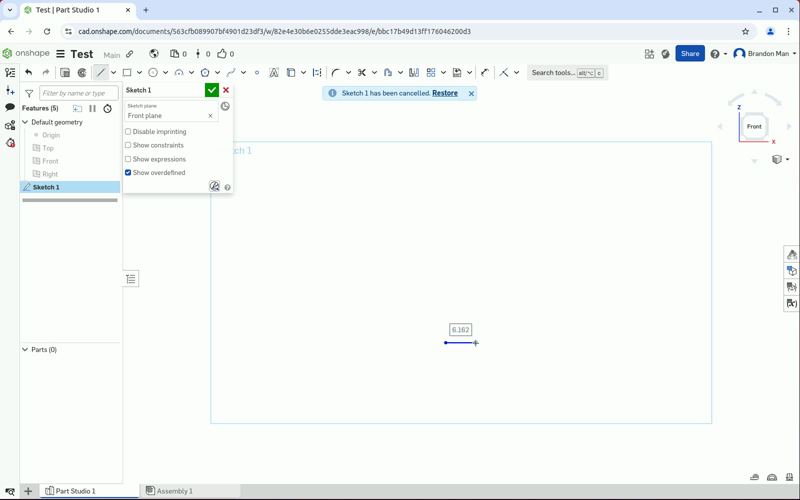
key_down(shift)
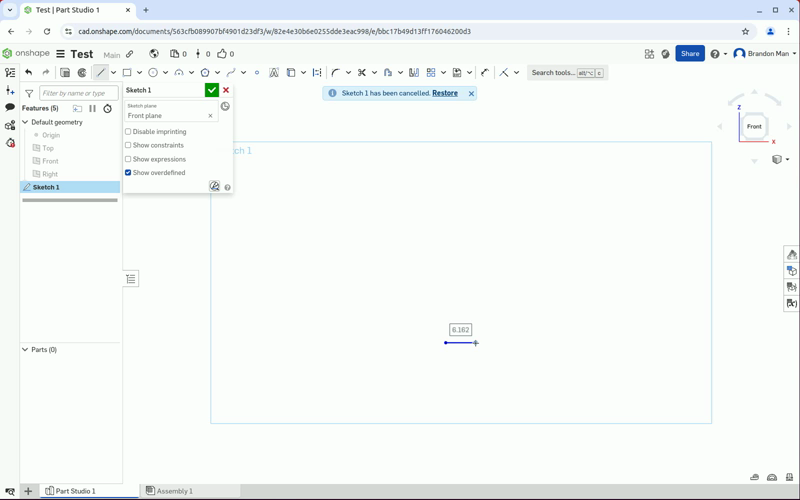
mouse_move(475, 218)
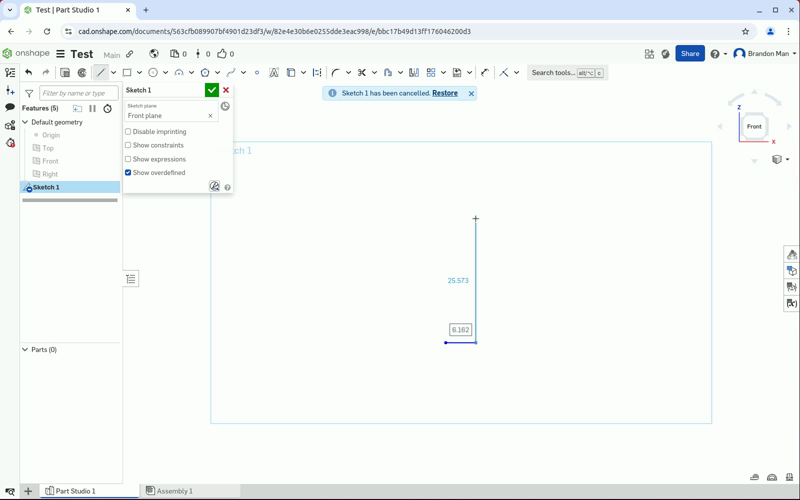
click(475, 218)
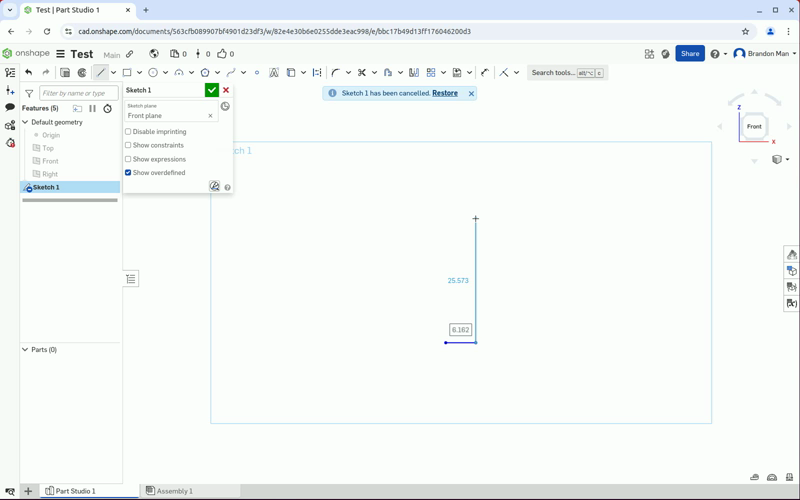
key_up(shift)
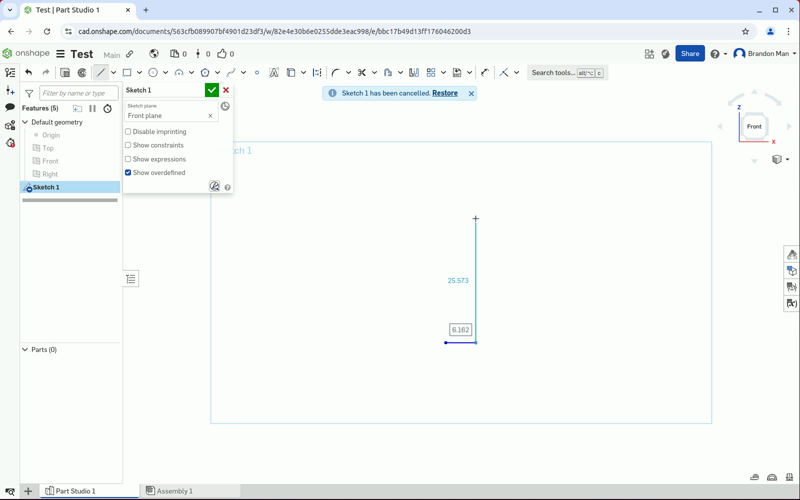
key_down(shift)
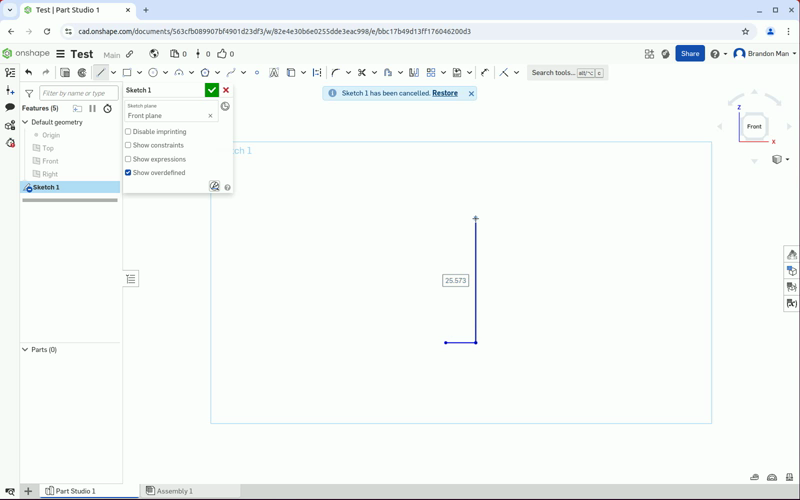
mouse_move(505, 218)
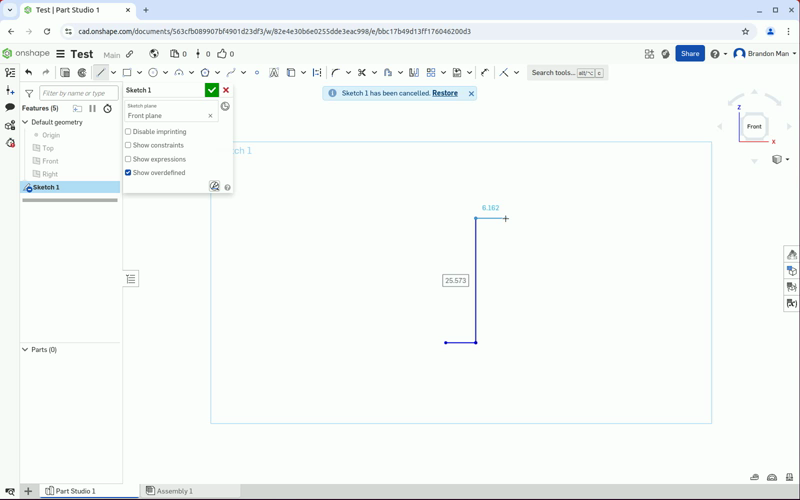
mouse_move(445, 218)
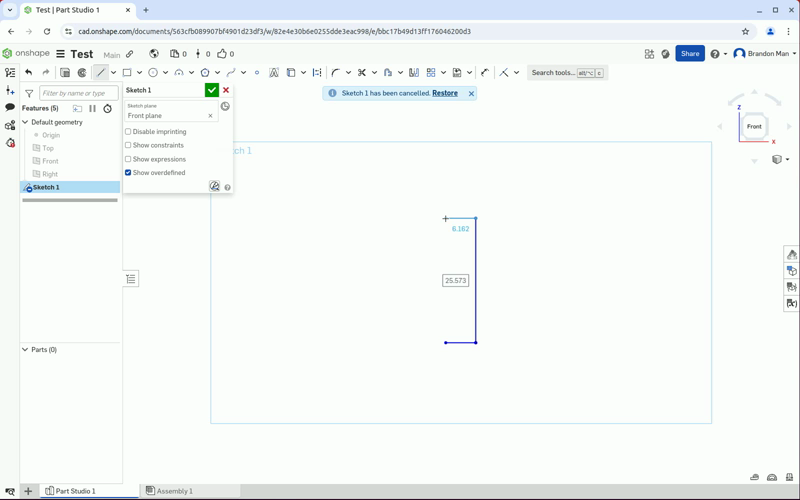
click(445, 218)
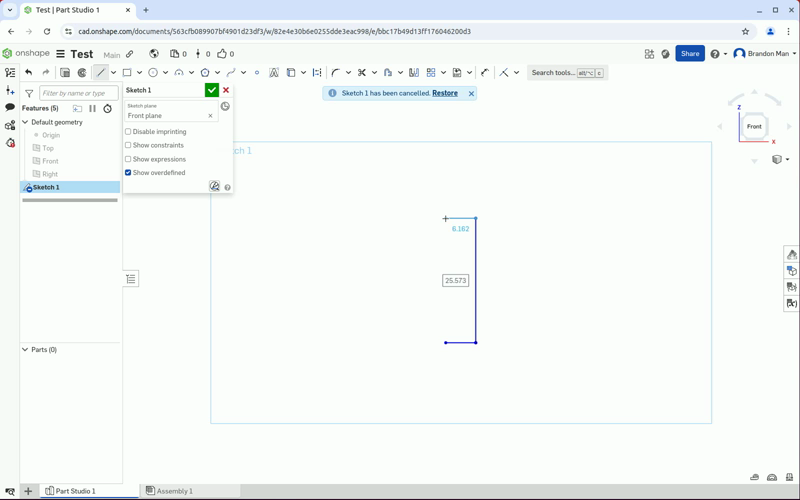
key_up(shift)
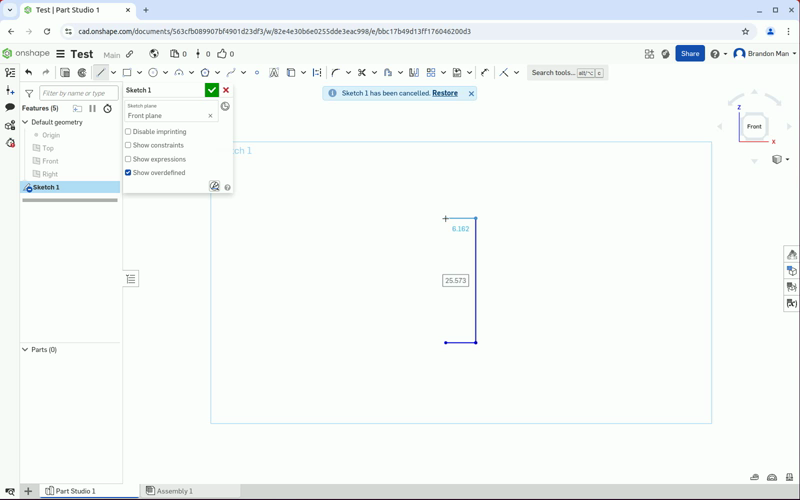
key_down(shift)
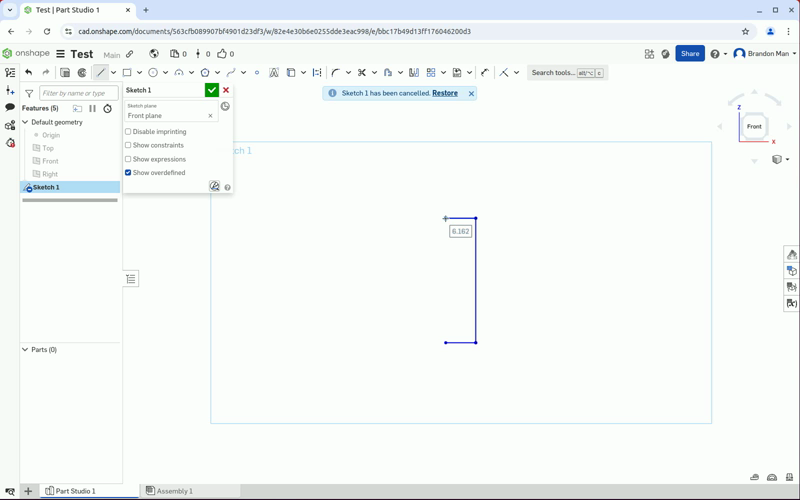
mouse_move(445, 342)
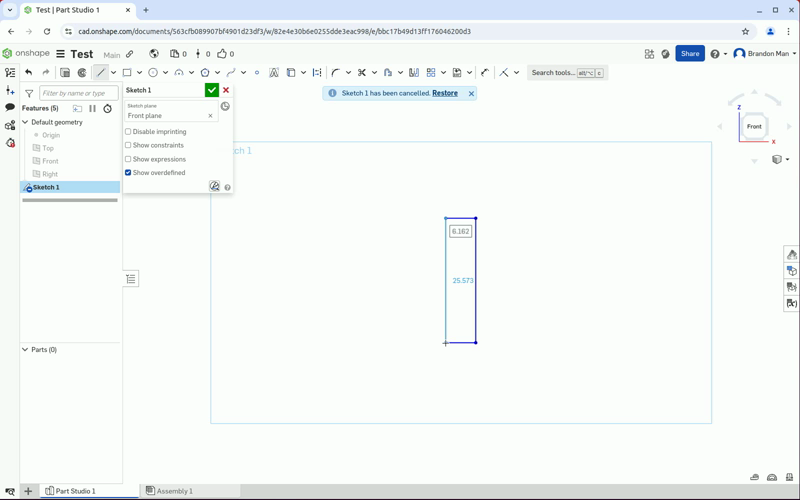
key_up(shift)
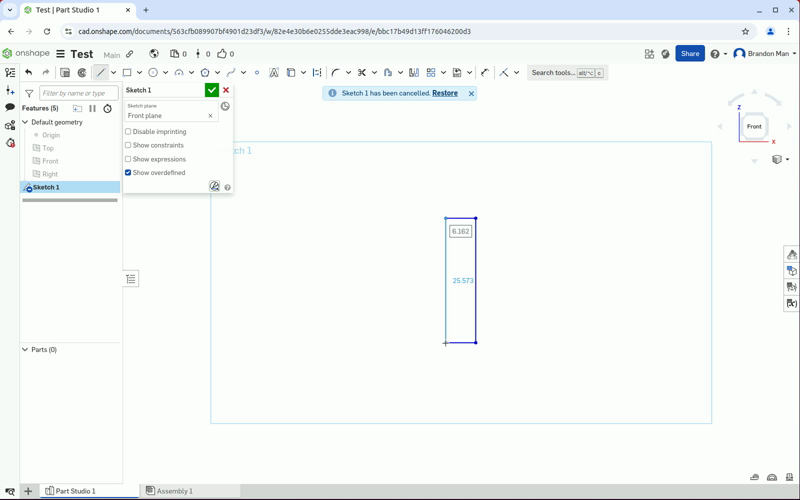
click(445, 342)
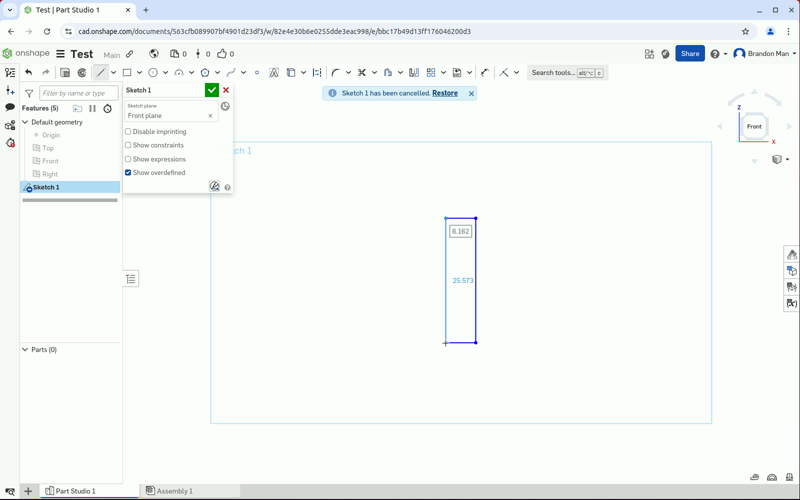
key(esc)
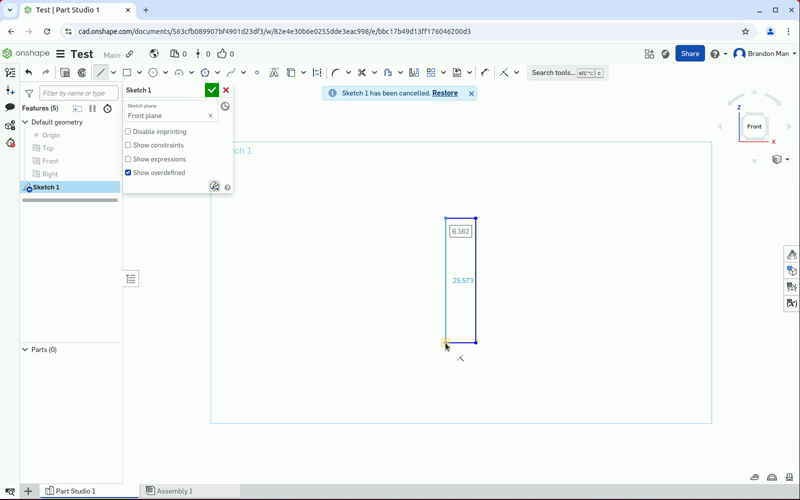
mouse_move(462, 248)
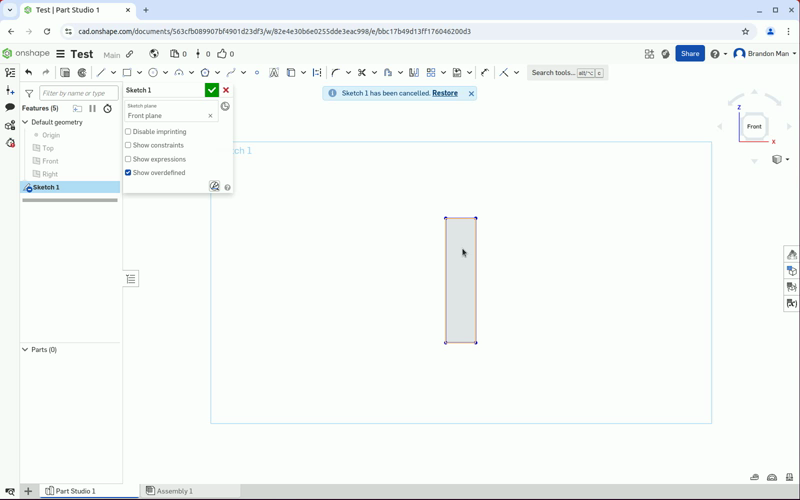
click(462, 248)
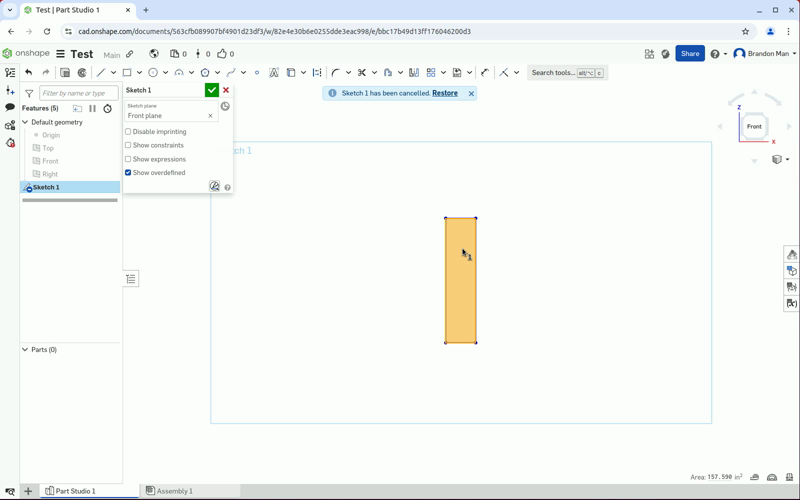
mouse_move(73, 352)
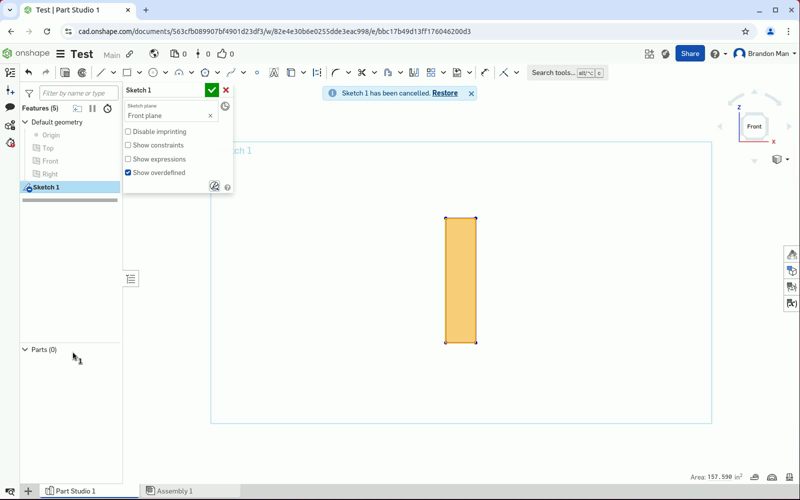
key(shift+y)
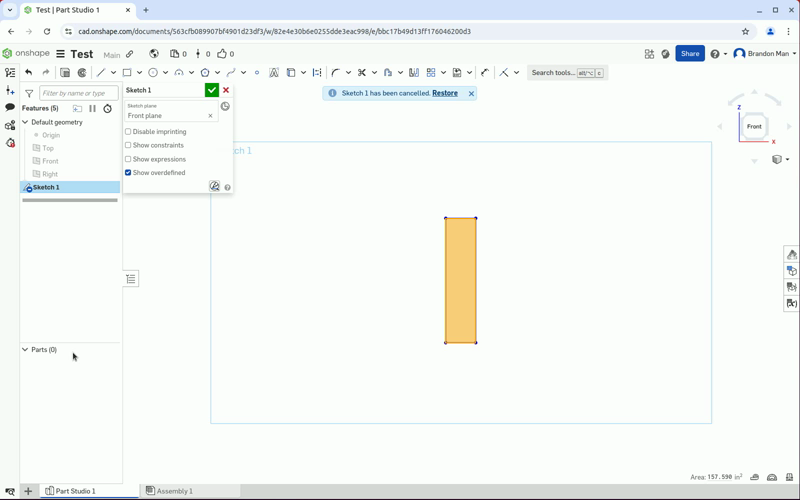
key(shift+e)
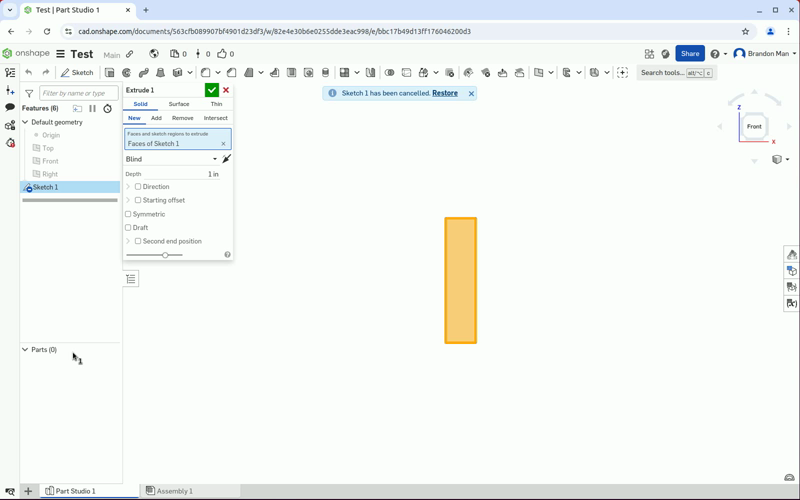
mouse_move(143, 106)
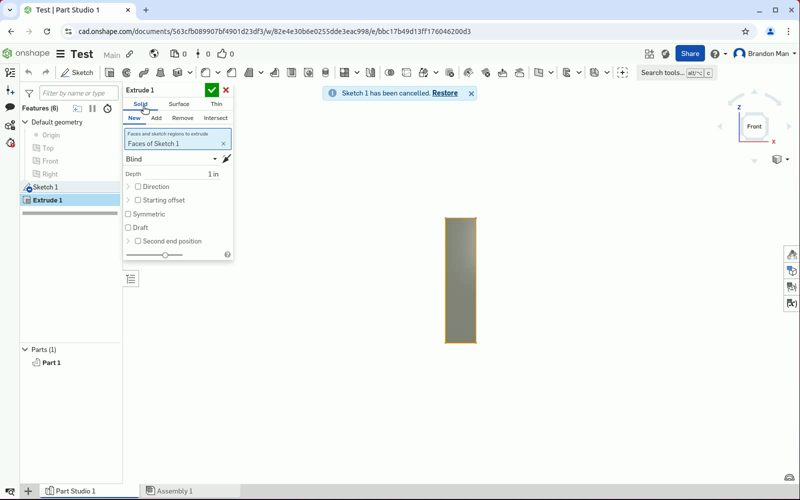
click(143, 106)
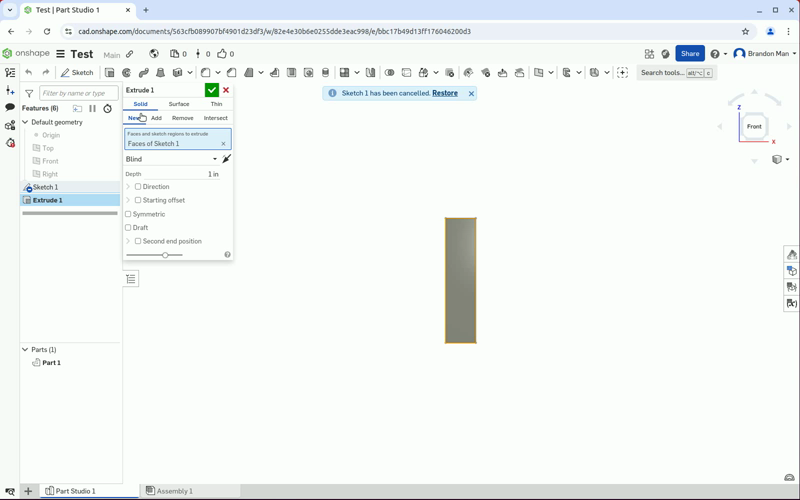
mouse_move(137, 120)
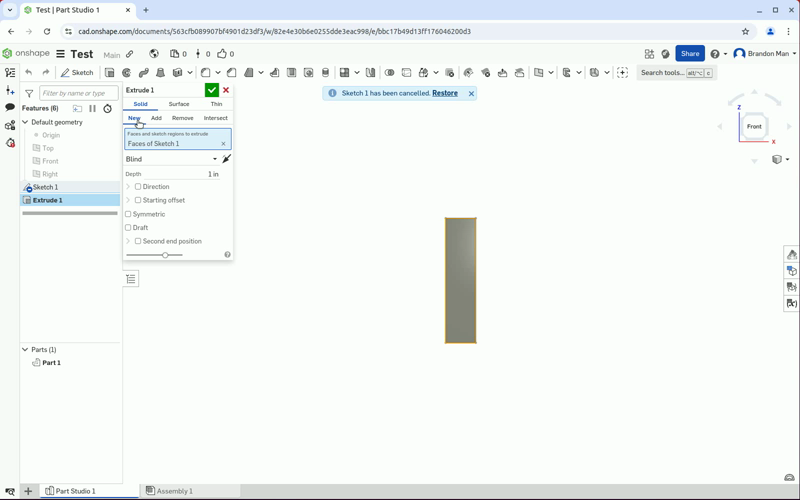
click(137, 120)
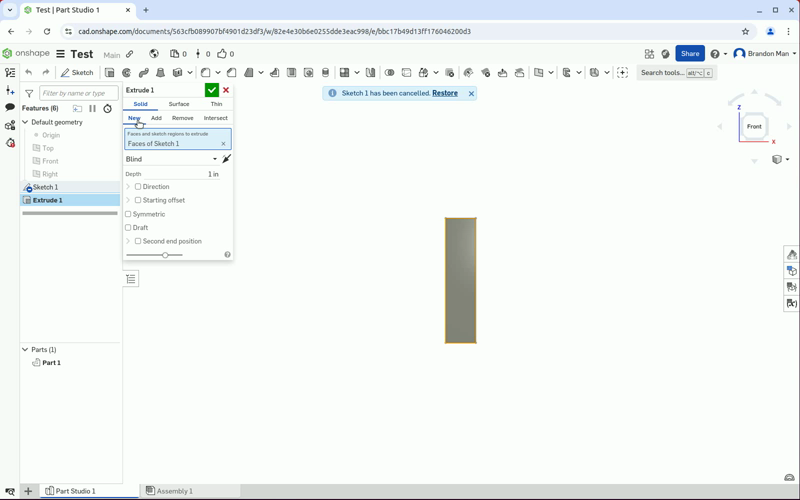
key(tab, 4)
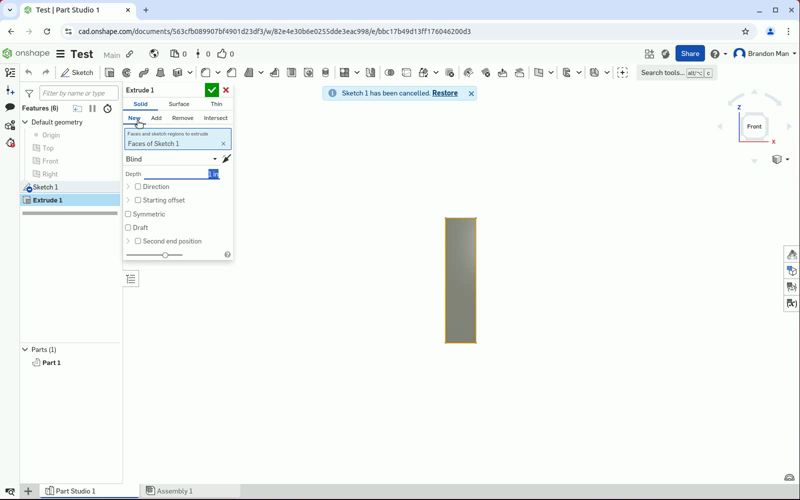
text(13.961)
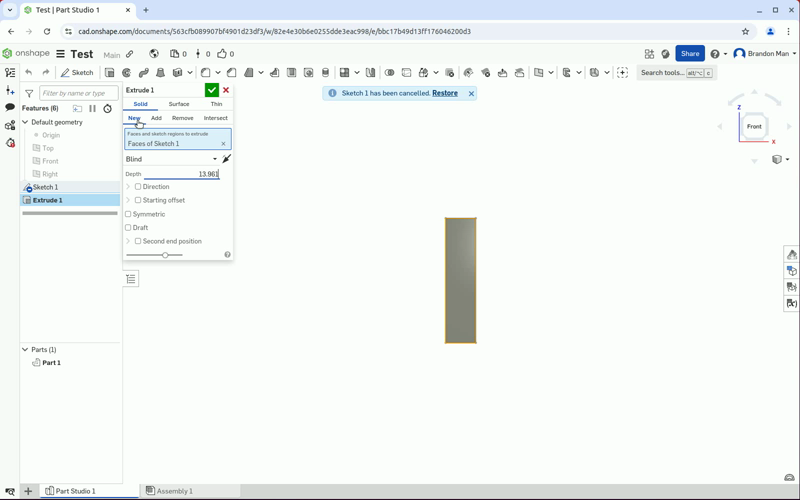
key(enter)
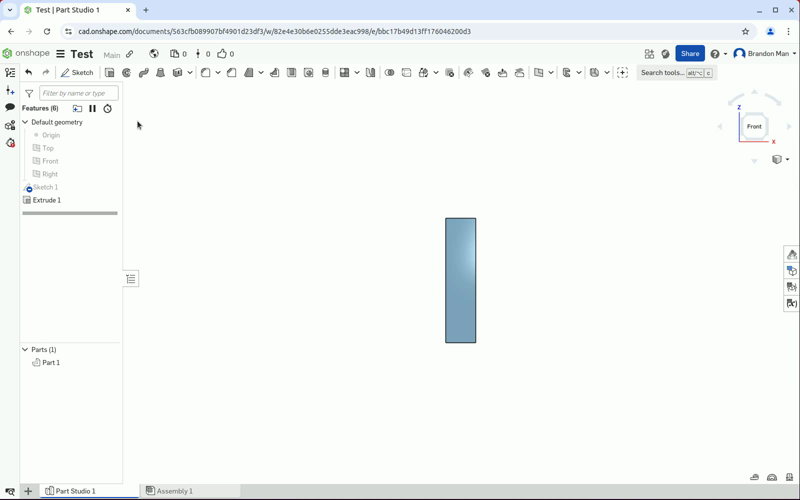
key(shift+h)
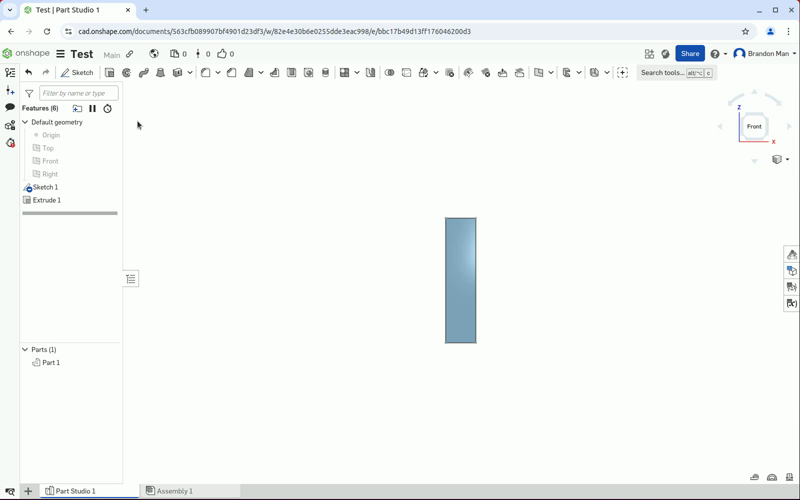
key(shift+h)
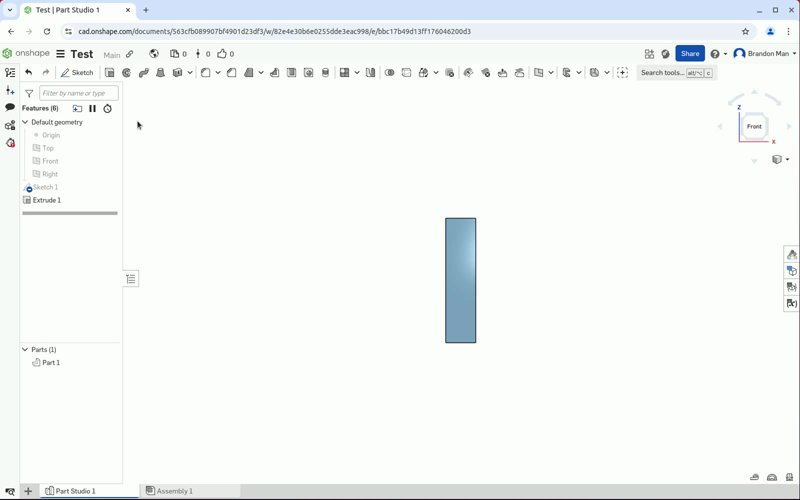
mouse_move(73, 189)
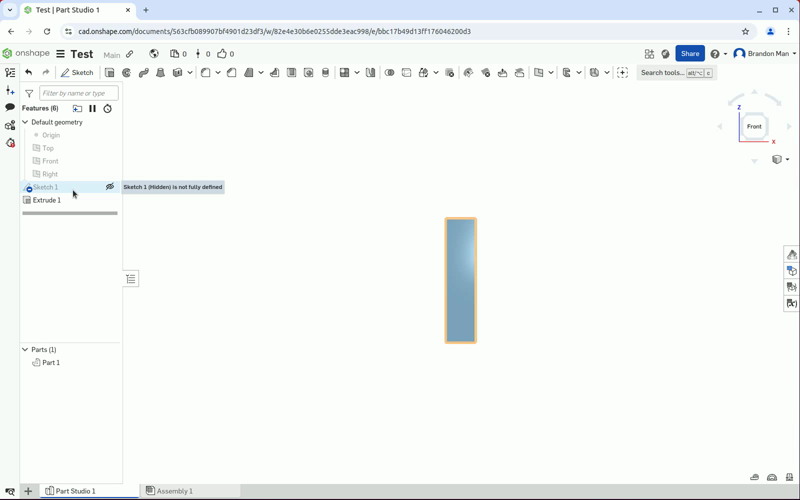
click(73, 189)
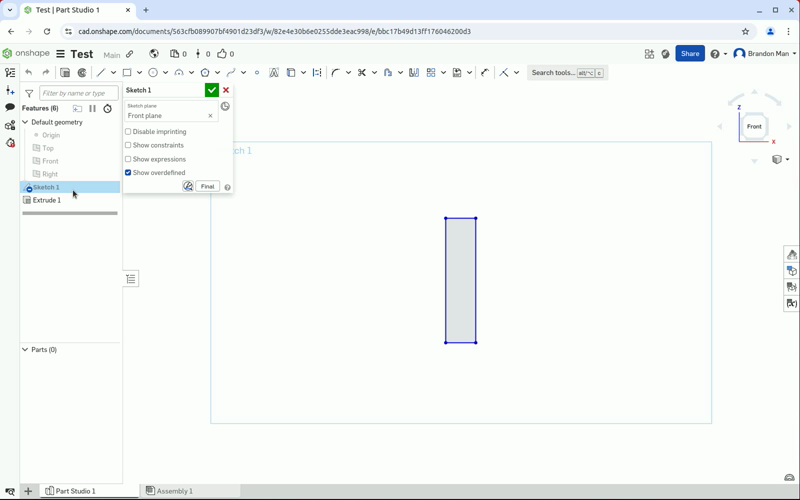
mouse_move(229, 92)
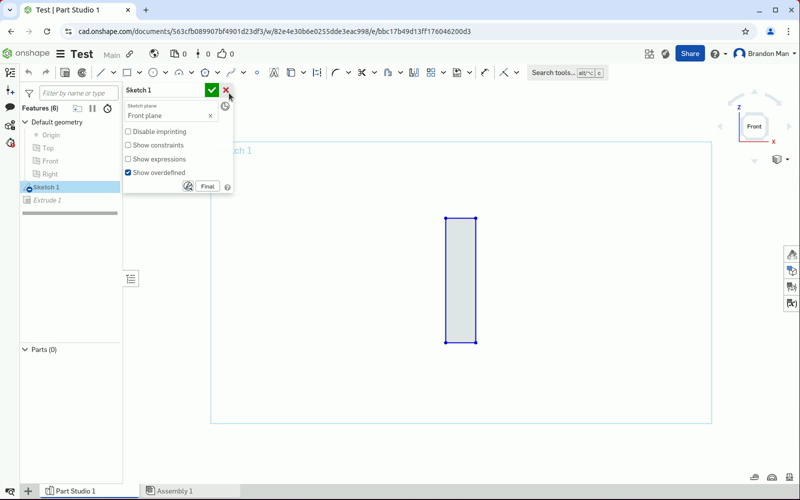
click(229, 92)
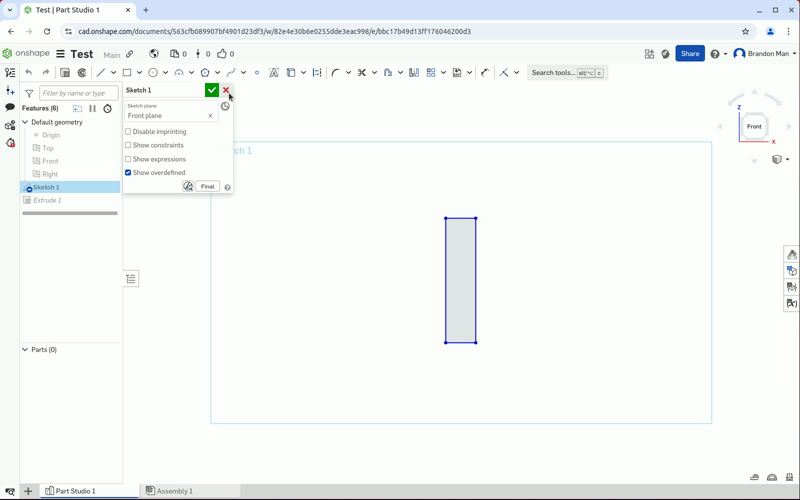
key(shift+s)
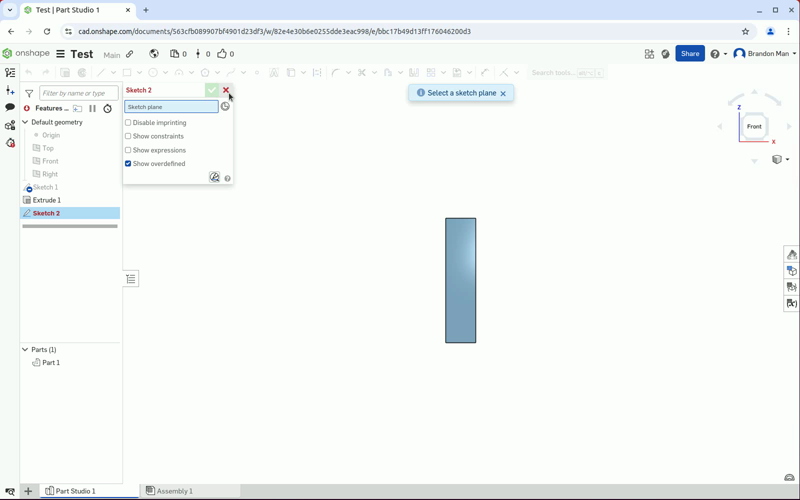
mouse_move(73, 163)
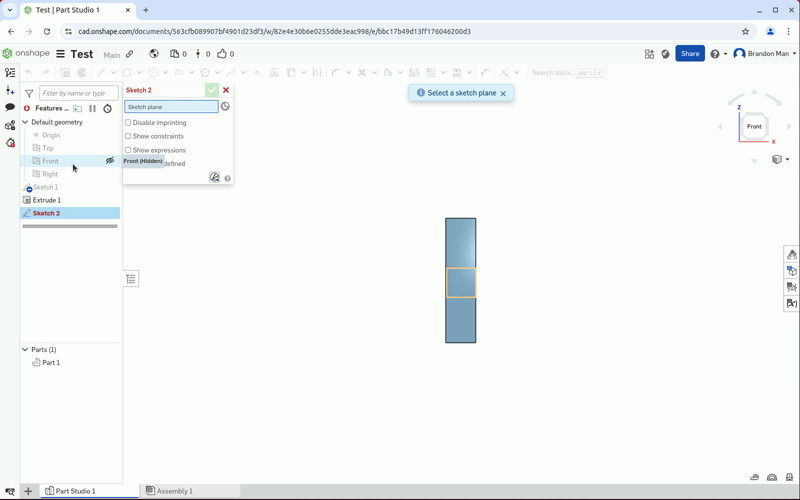
click(73, 163)
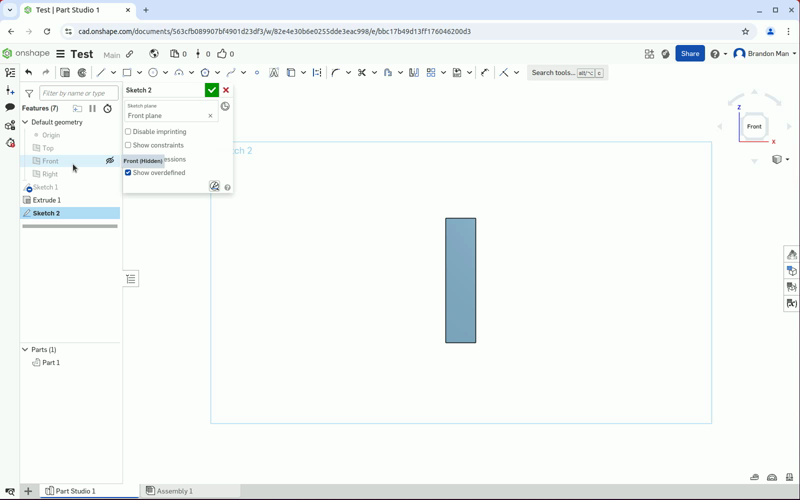
mouse_move(73, 352)
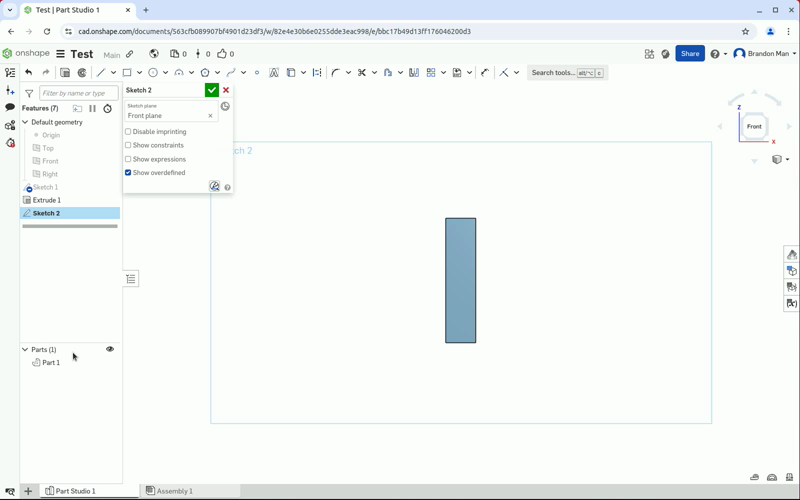
key(y)
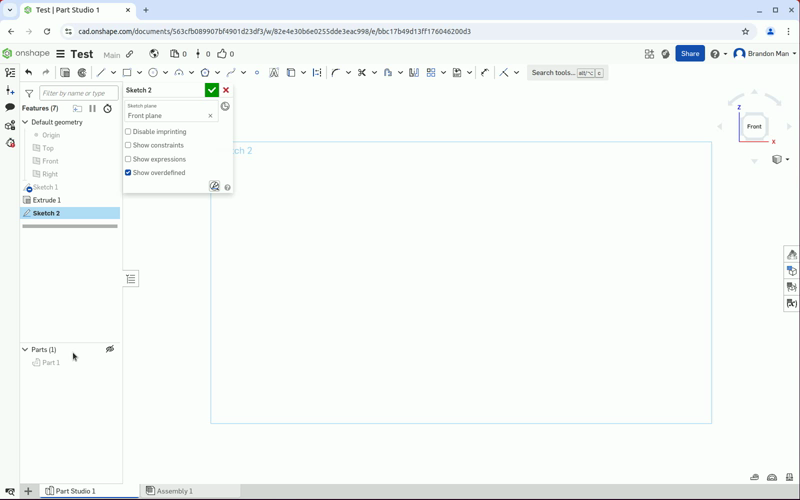
key(l)
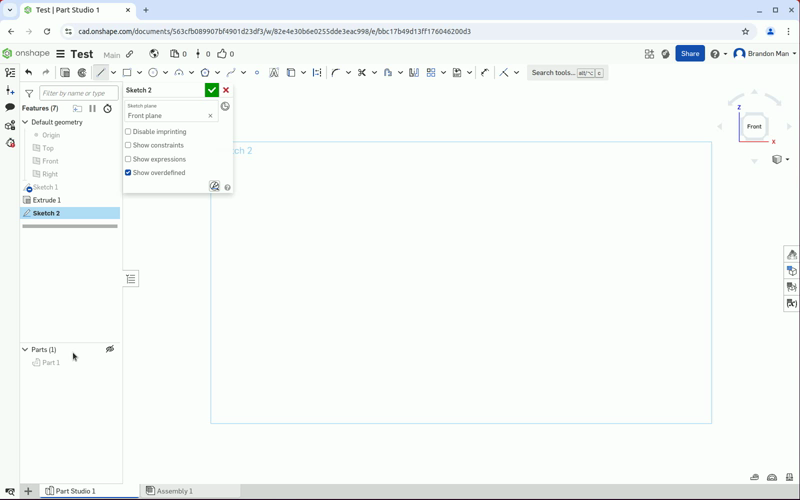
key_down(shift)
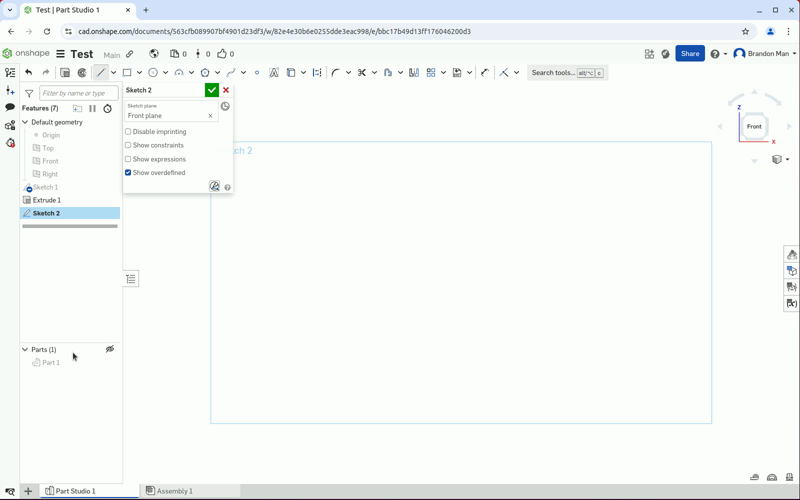
mouse_move(445, 395)
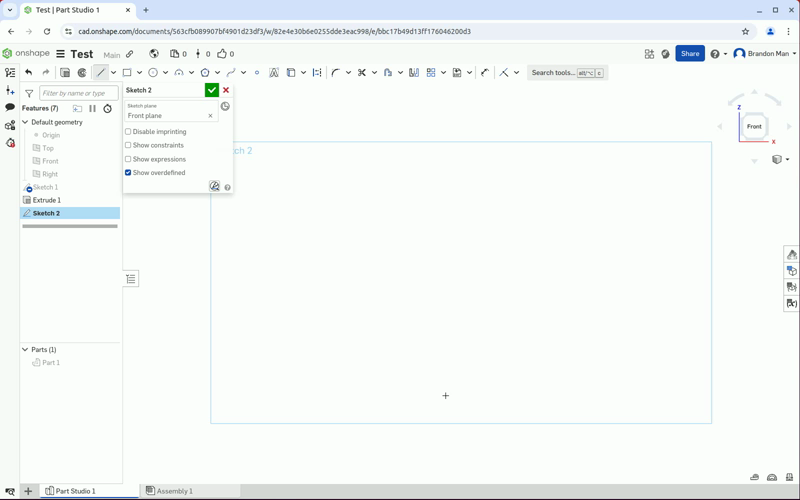
click(445, 395)
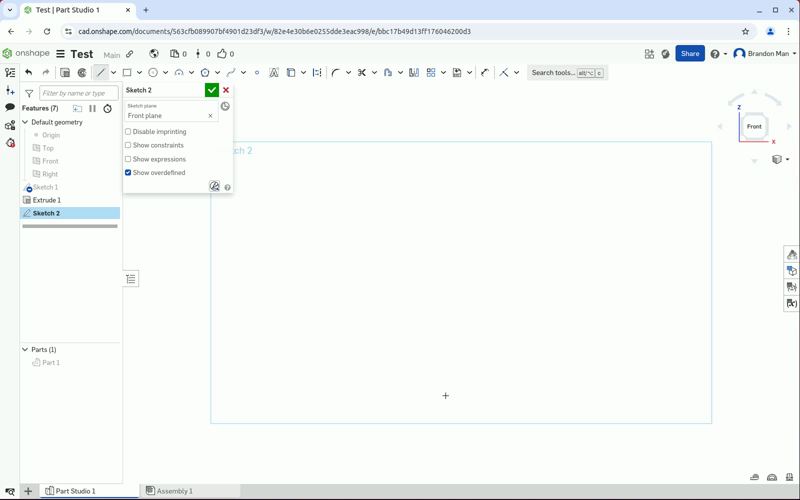
key_up(shift)
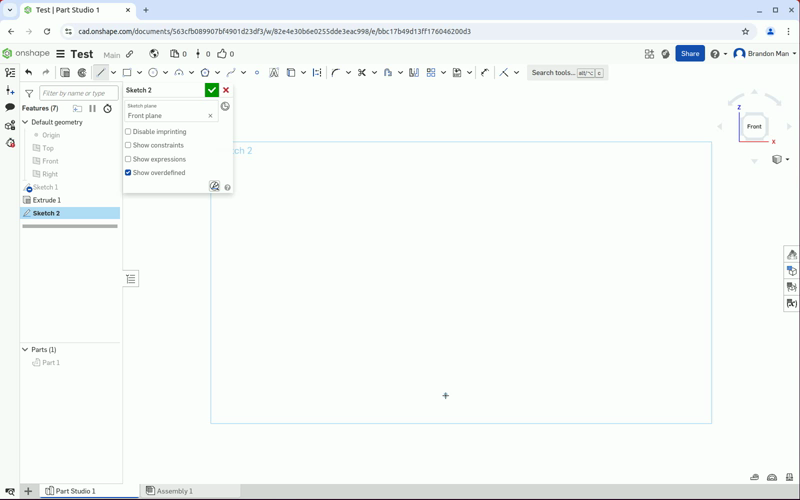
key_down(shift)
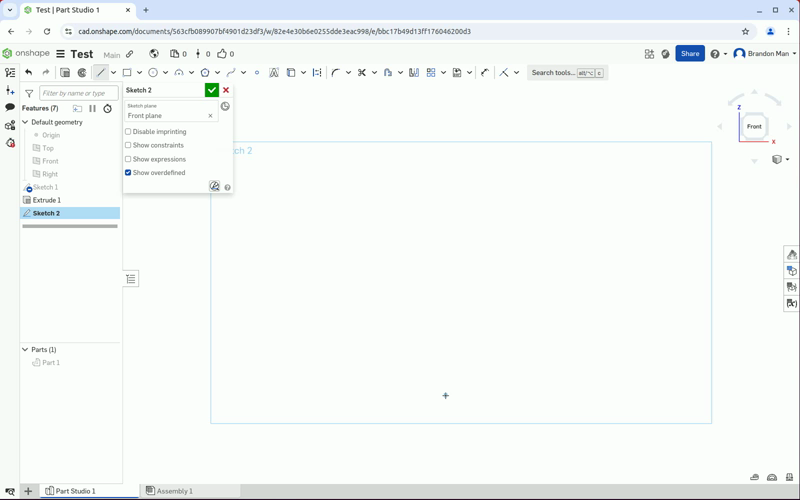
mouse_move(475, 395)
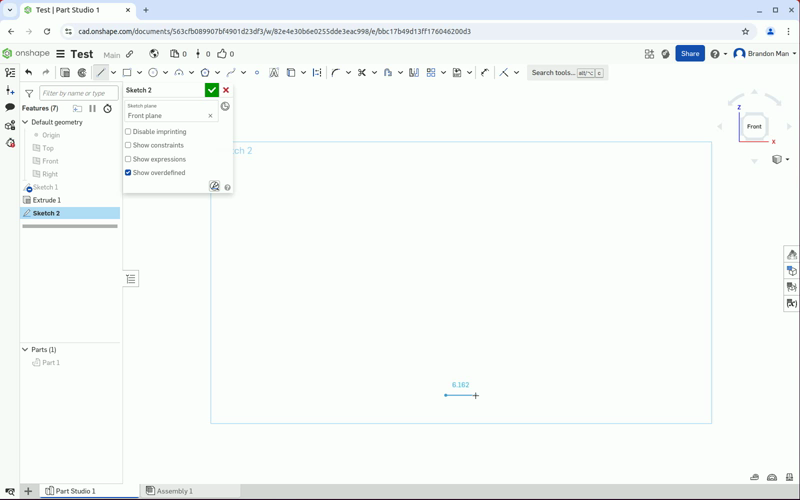
mouse_move(476, 395)
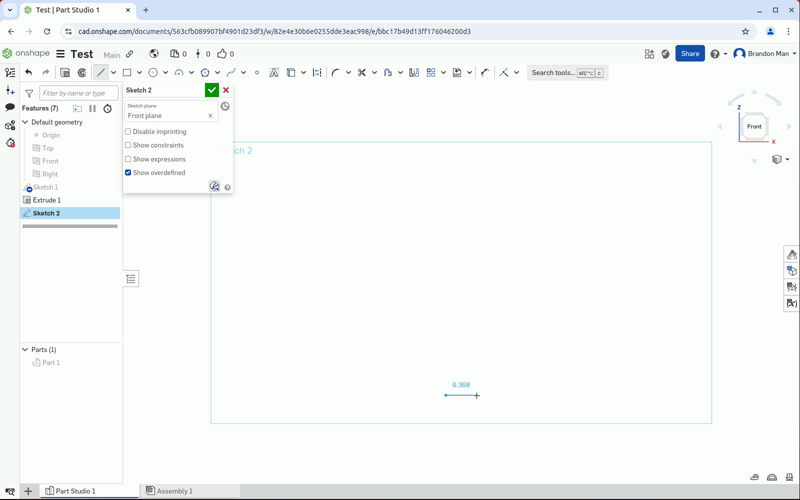
click(476, 395)
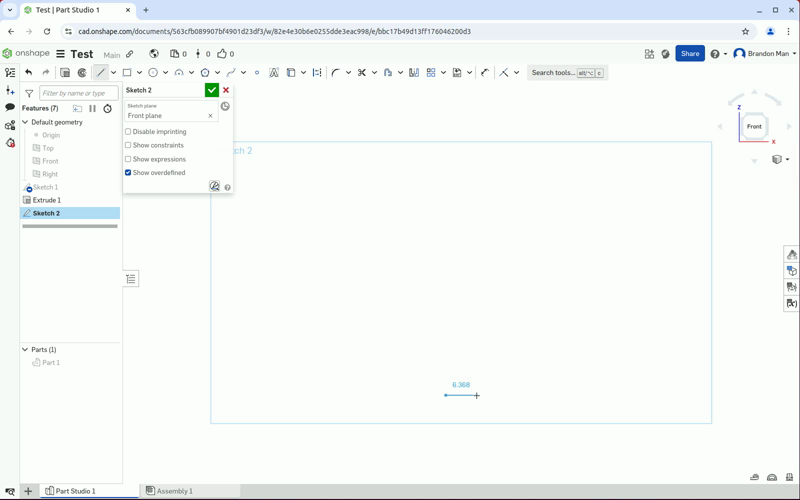
key_up(shift)
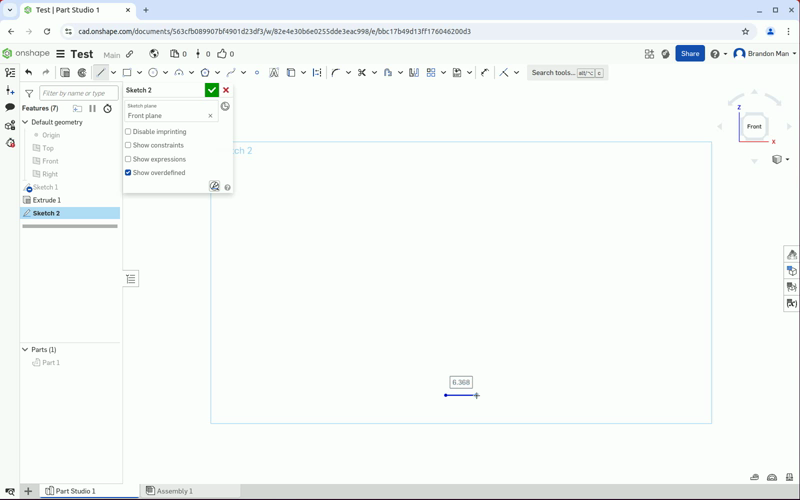
key_down(shift)
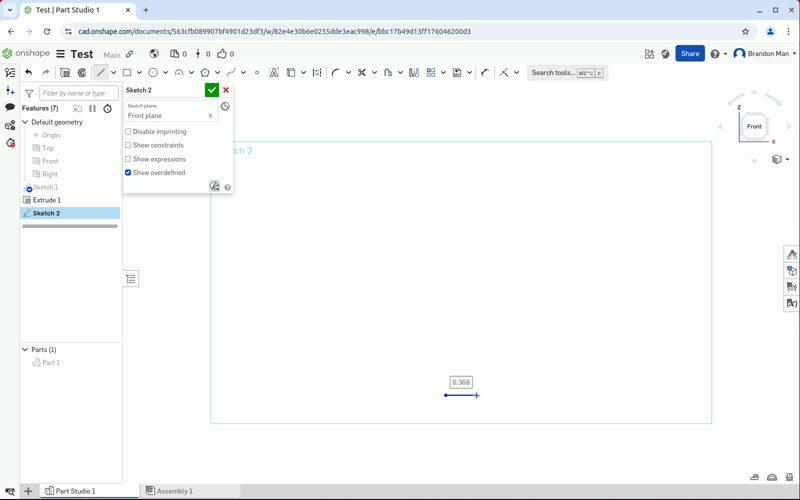
mouse_move(506, 395)
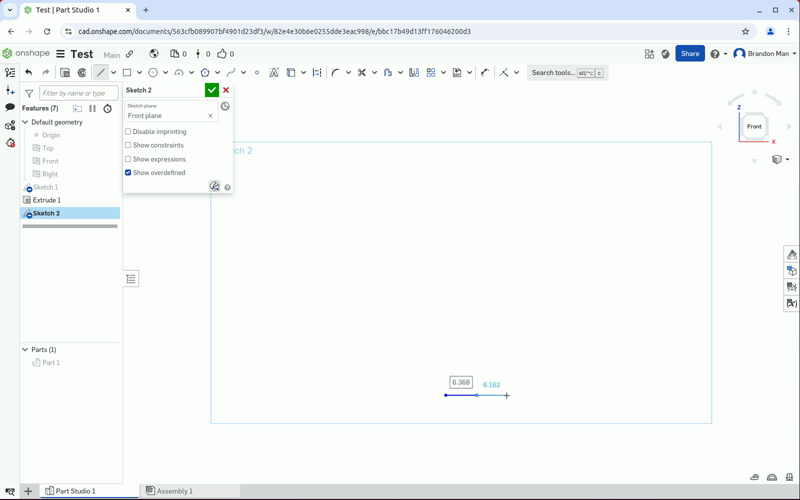
mouse_move(476, 361)
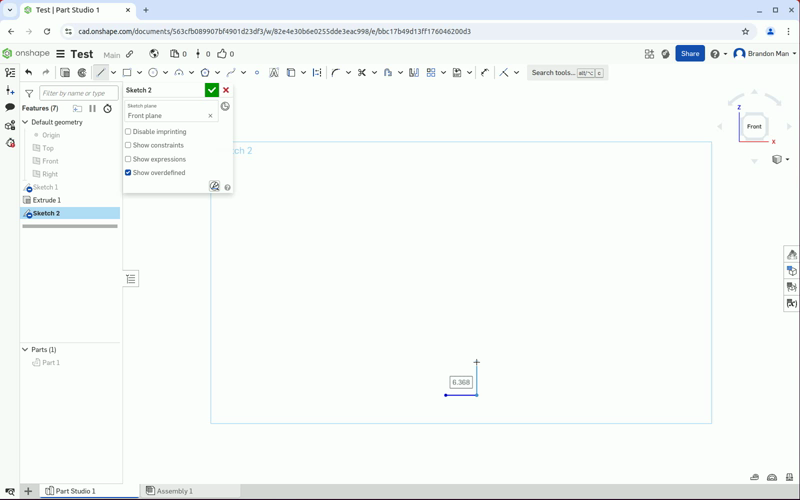
click(476, 361)
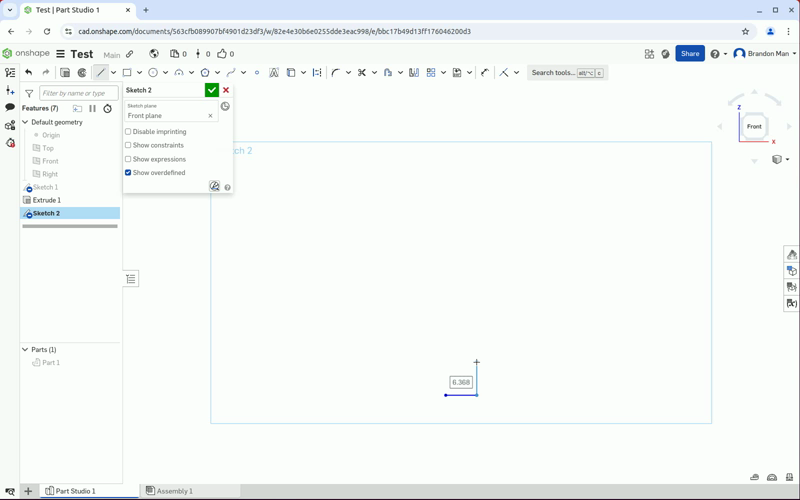
key_up(shift)
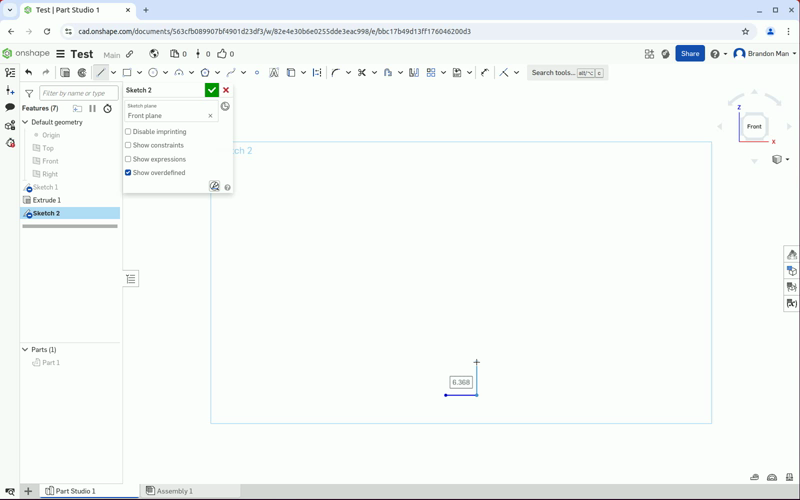
key_down(shift)
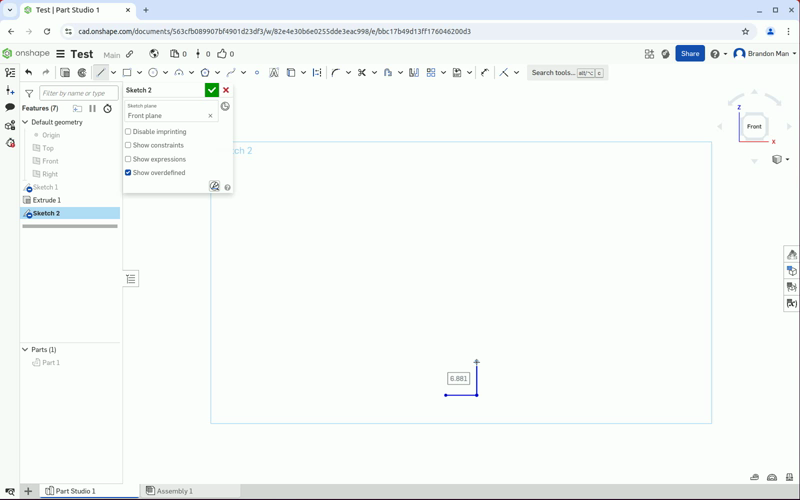
mouse_move(506, 361)
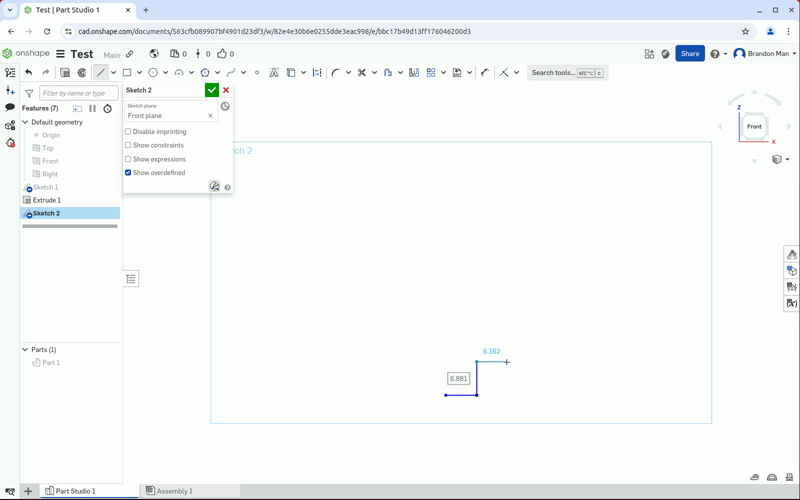
mouse_move(445, 361)
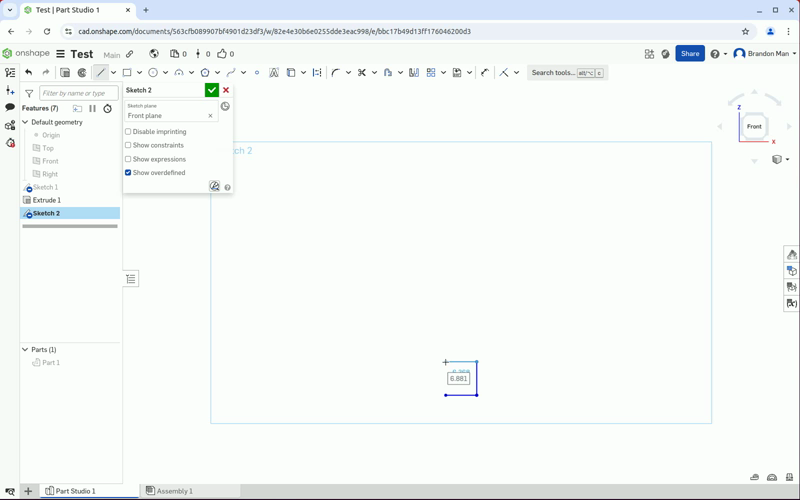
click(445, 361)
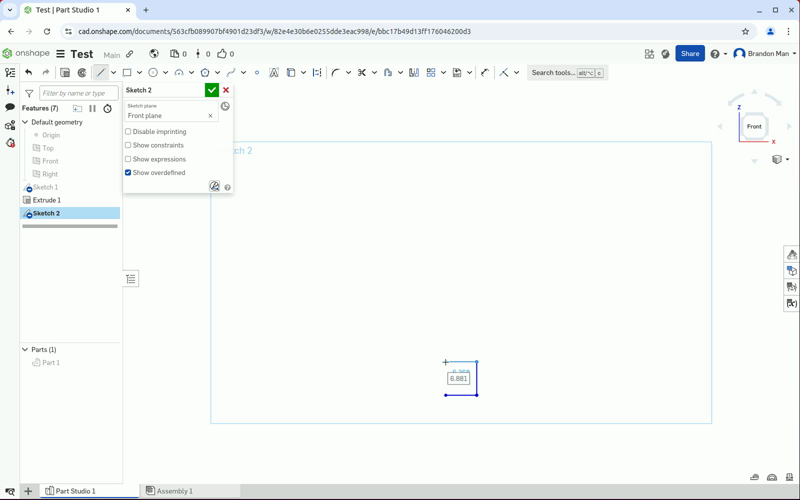
key_up(shift)
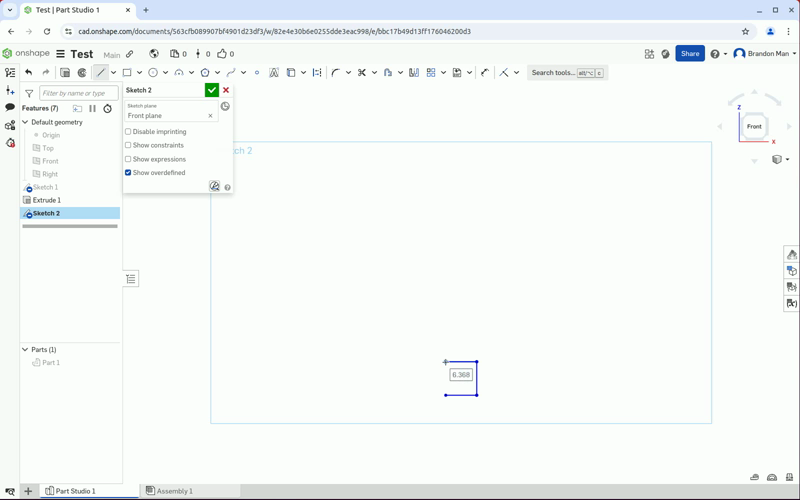
mouse_move(475, 361)
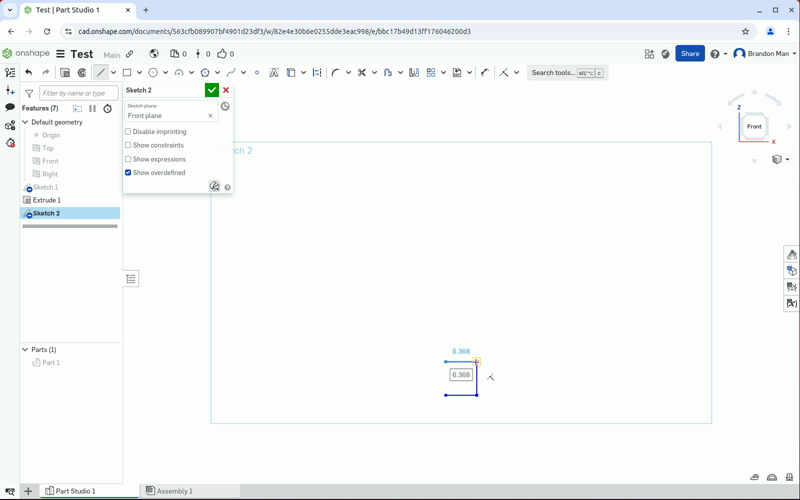
key_down(shift)
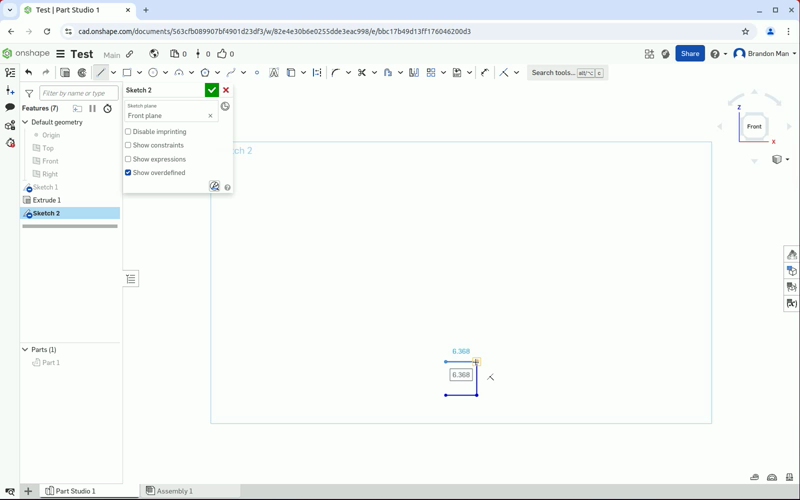
mouse_move(445, 395)
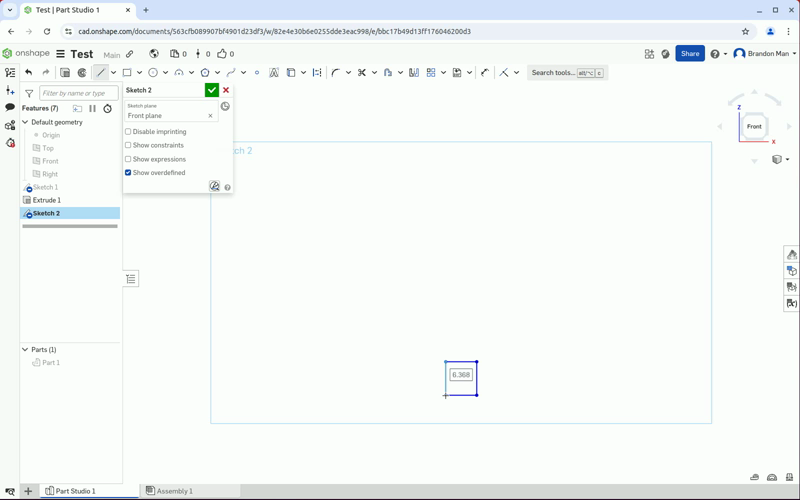
key_up(shift)
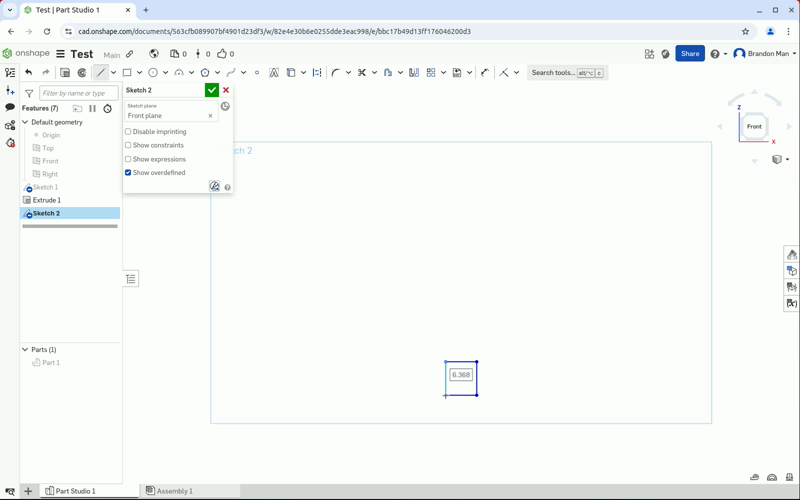
click(445, 395)
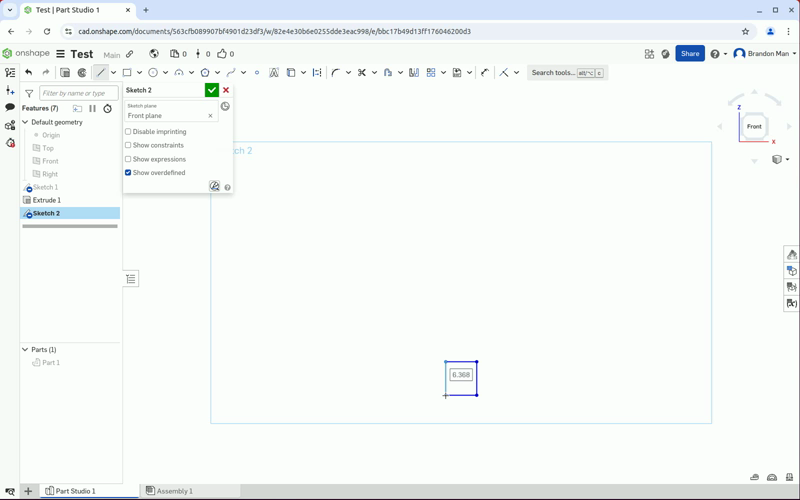
key(esc)
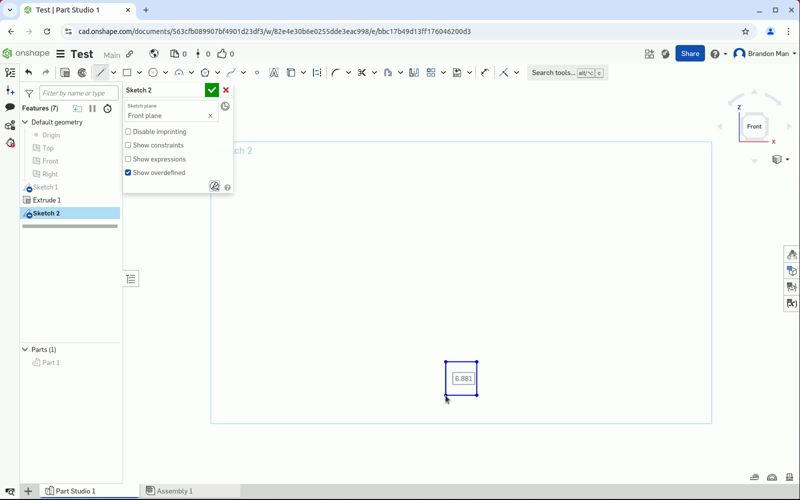
mouse_move(471, 383)
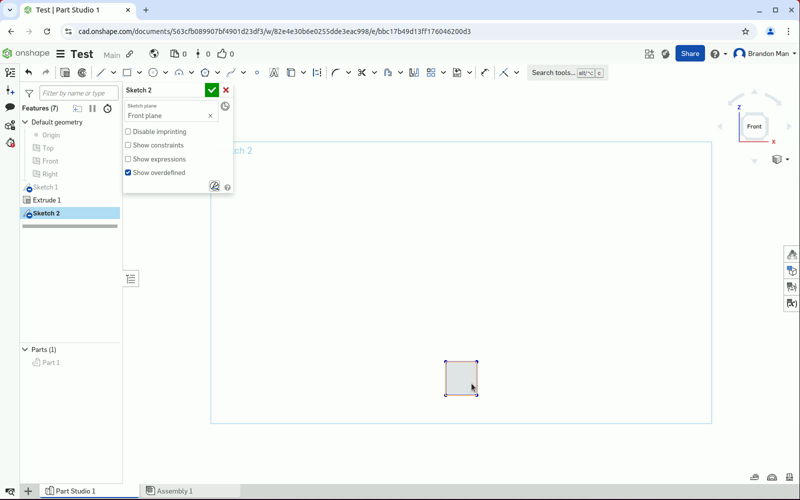
scroll(6)
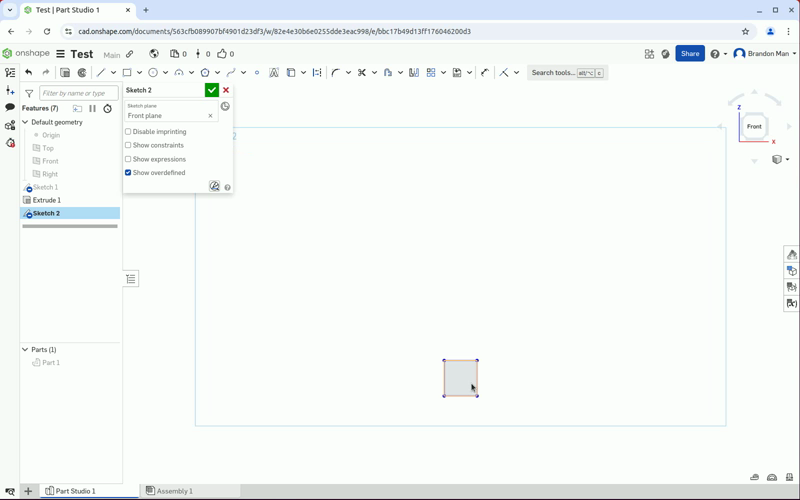
scroll(6)
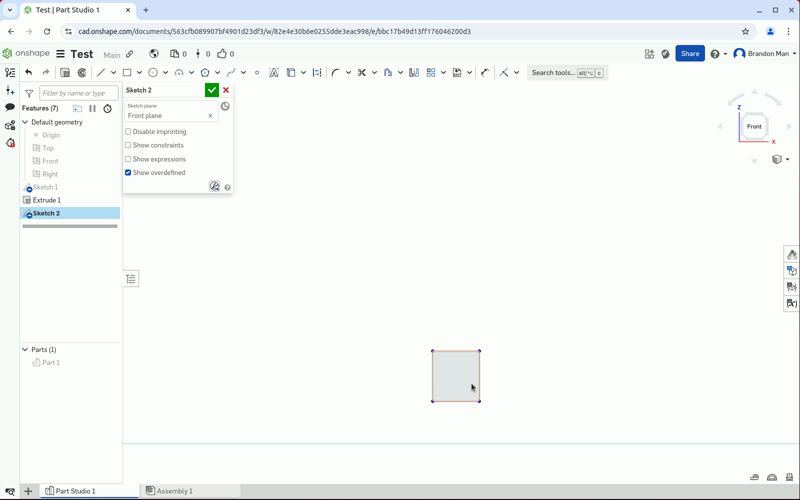
scroll(6)
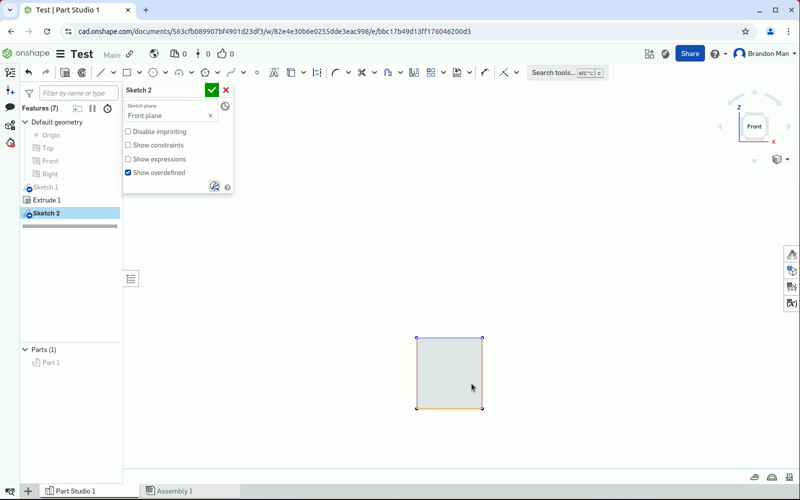
scroll(6)
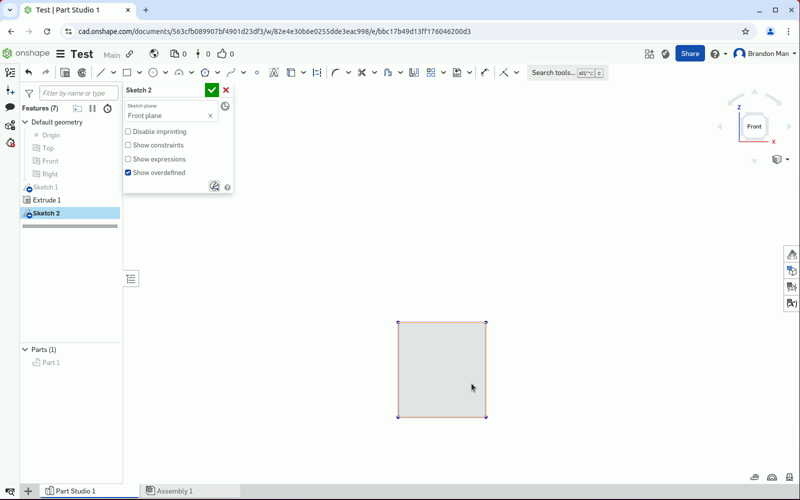
scroll(6)
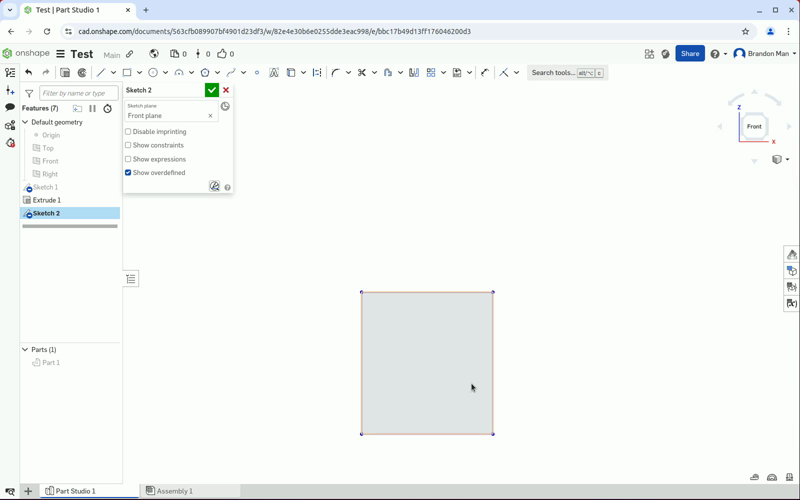
scroll(6)
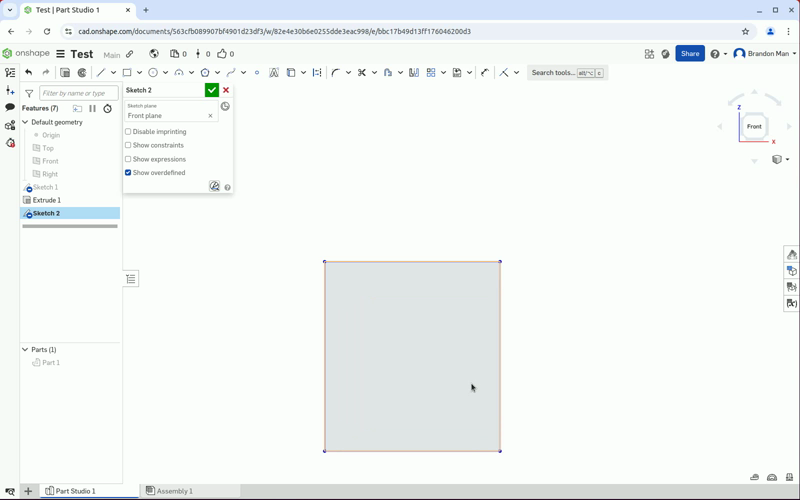
scroll(6)
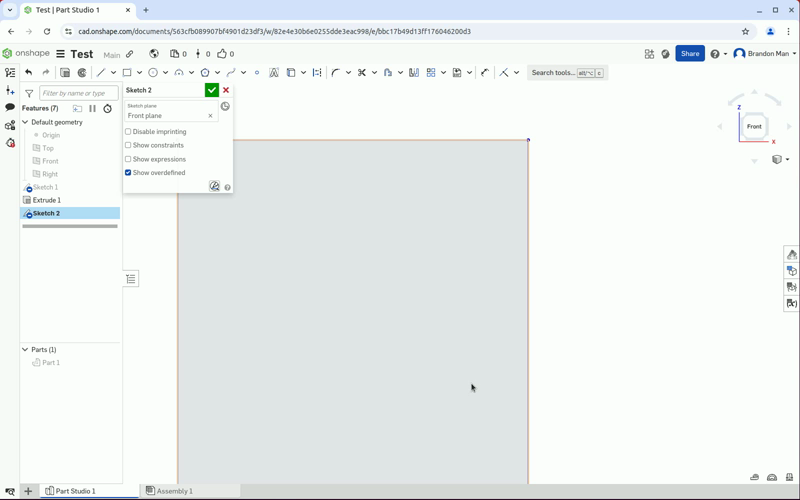
click(471, 383)
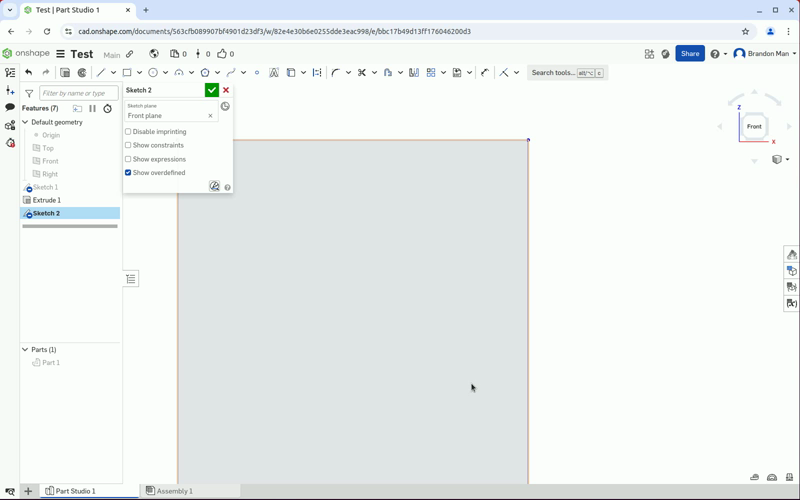
scroll(-6)
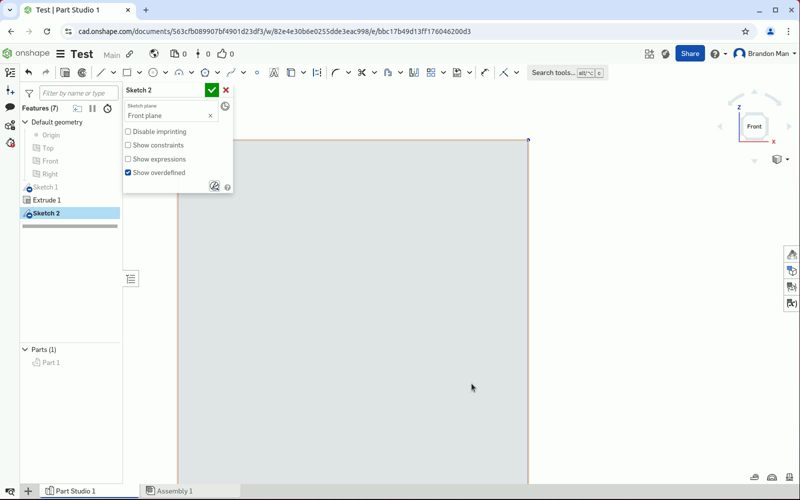
scroll(-6)
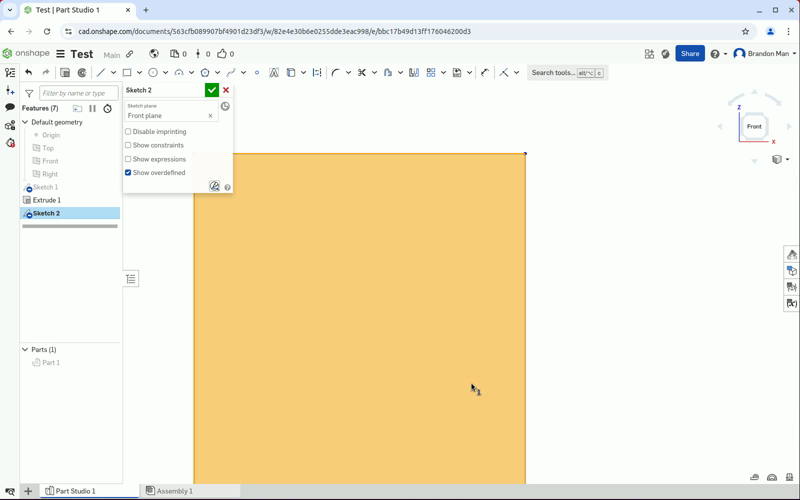
scroll(-6)
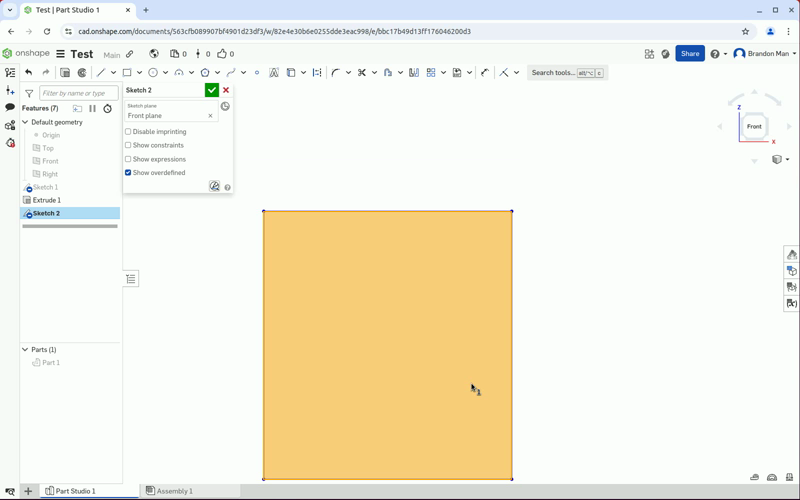
scroll(-6)
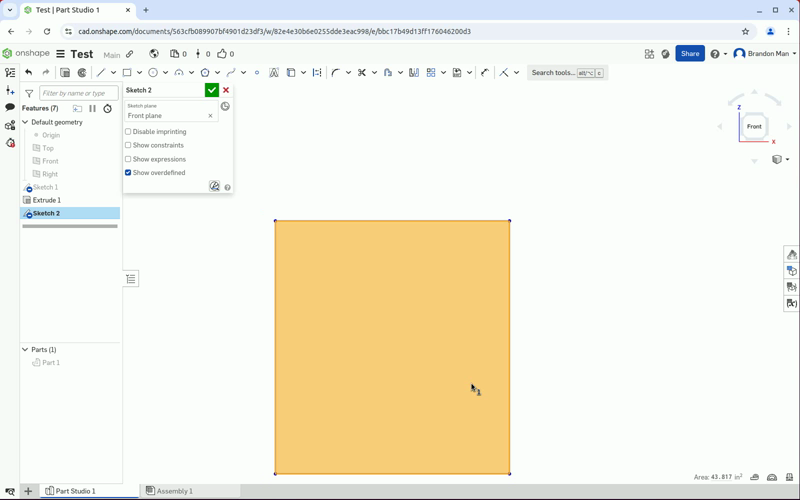
scroll(-6)
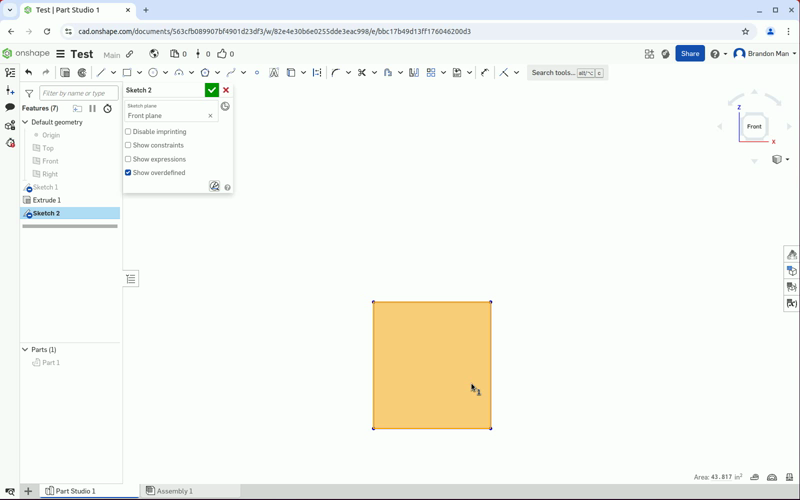
scroll(-6)
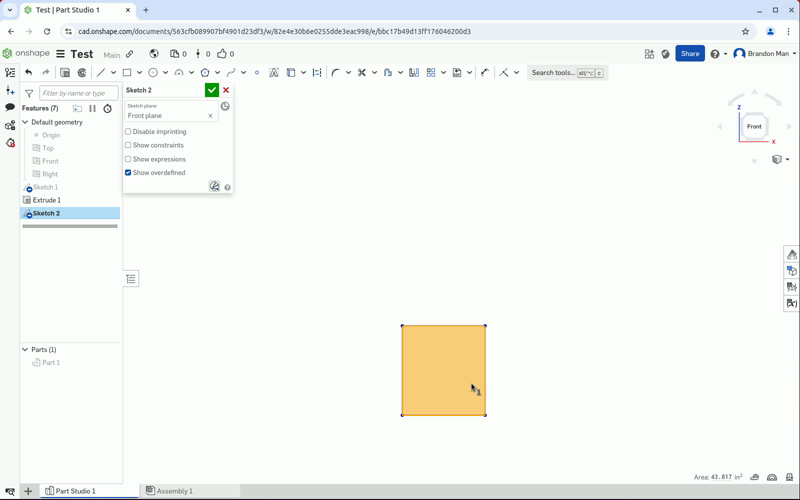
scroll(-6)
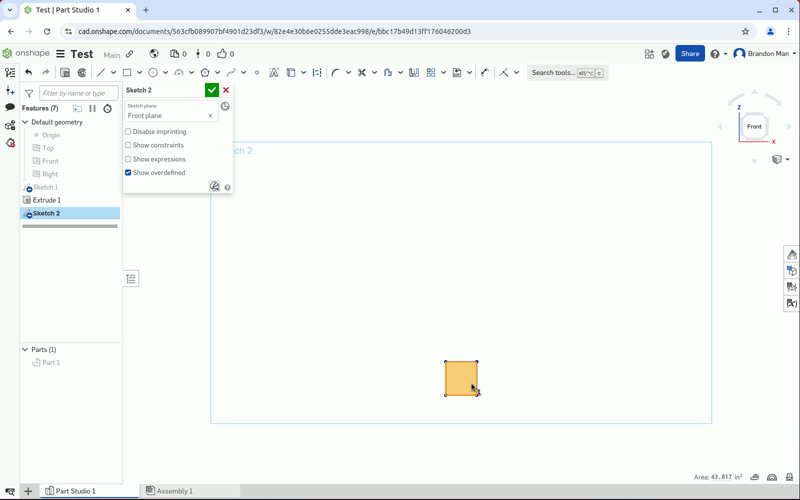
mouse_move(73, 352)
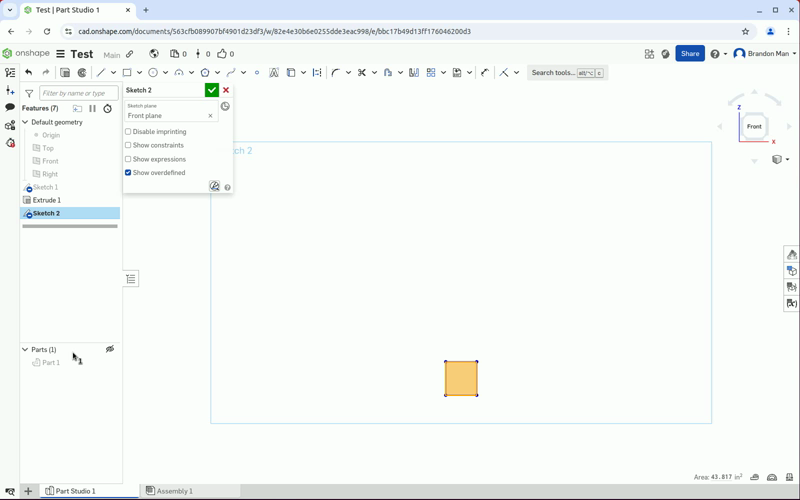
key(shift+y)
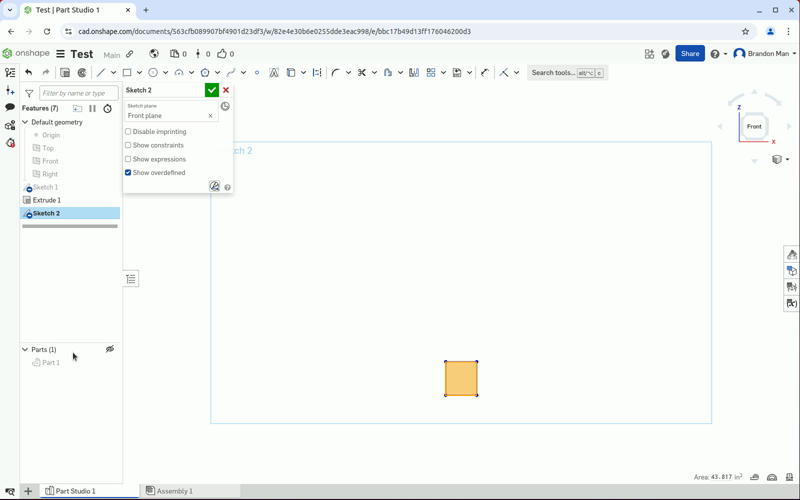
key(shift+e)
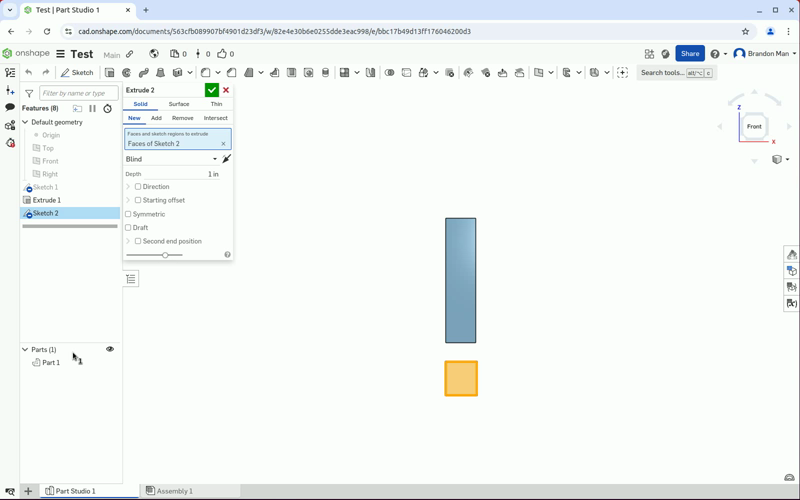
mouse_move(143, 106)
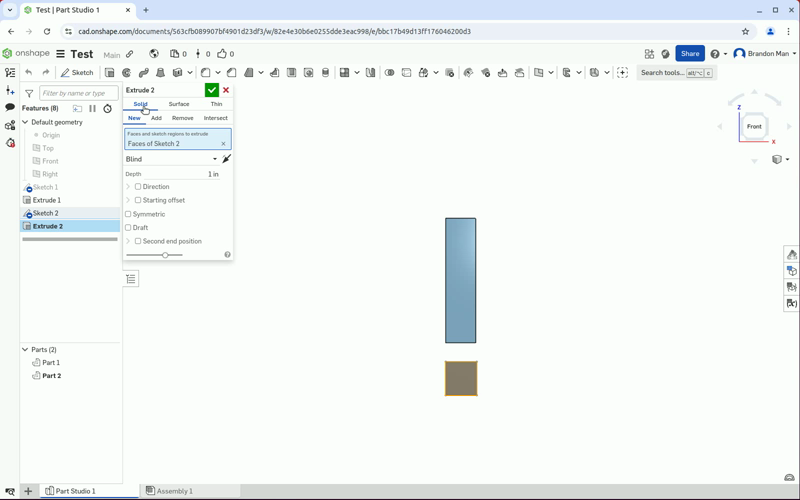
click(143, 106)
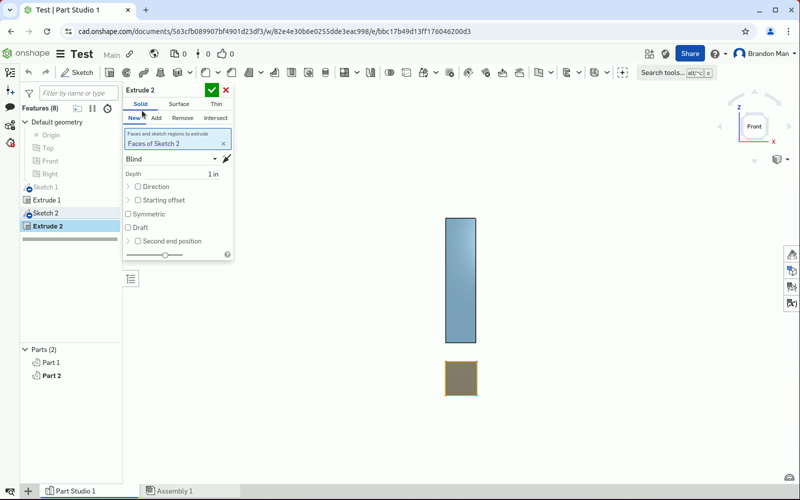
mouse_move(137, 120)
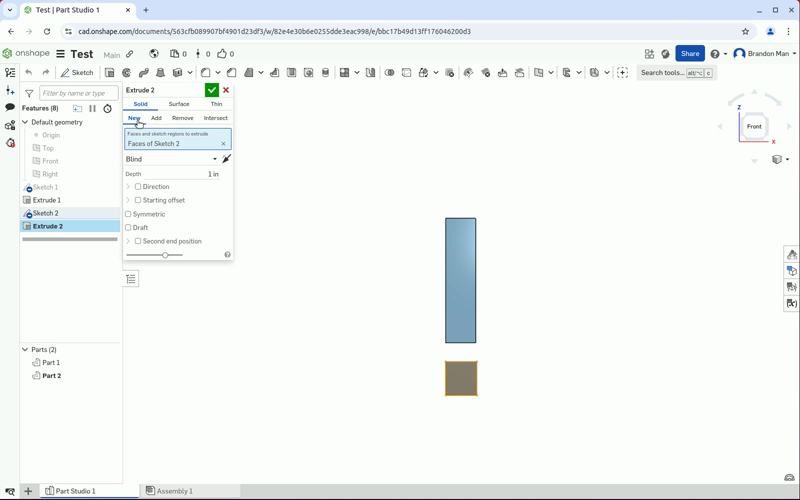
click(137, 120)
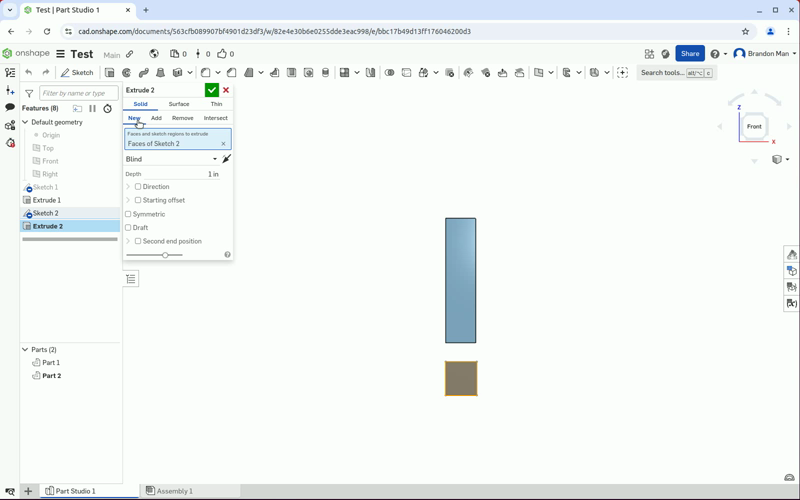
key(tab, 4)
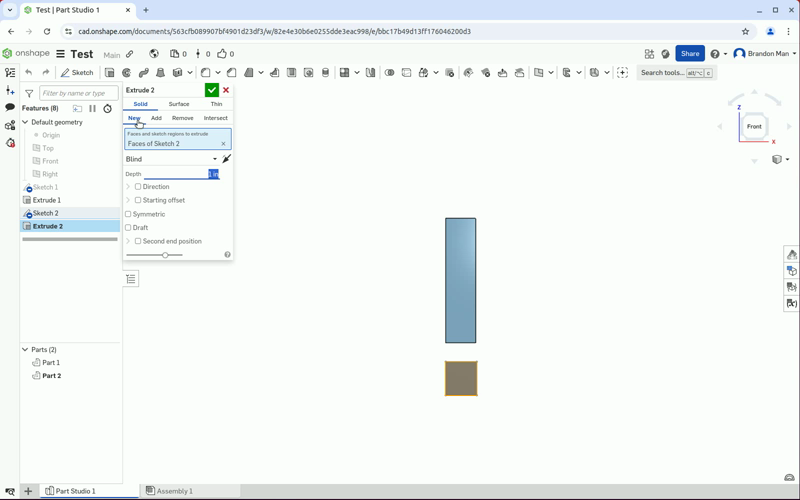
text(13.961)
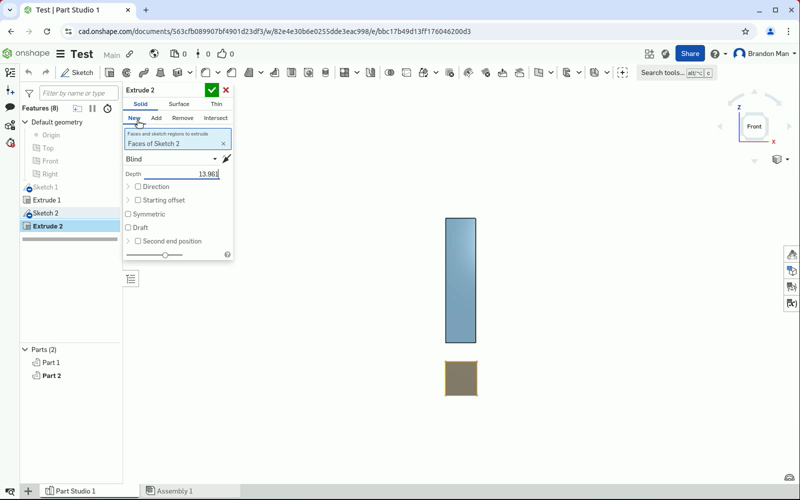
key(enter)
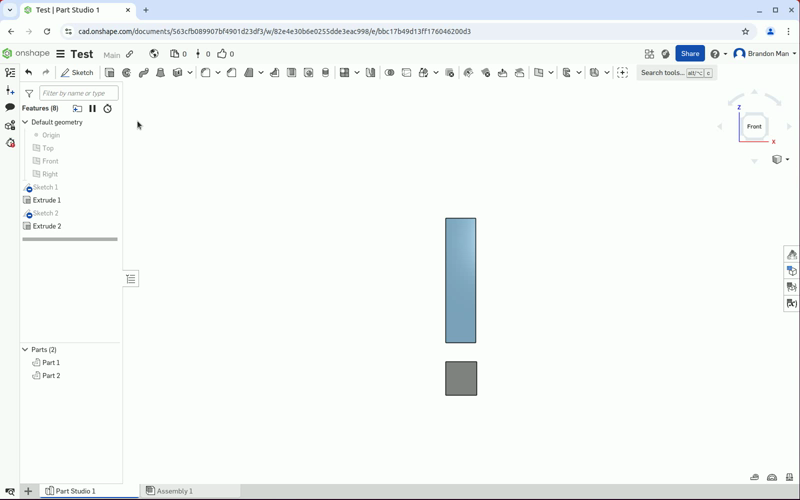
key(shift+h)
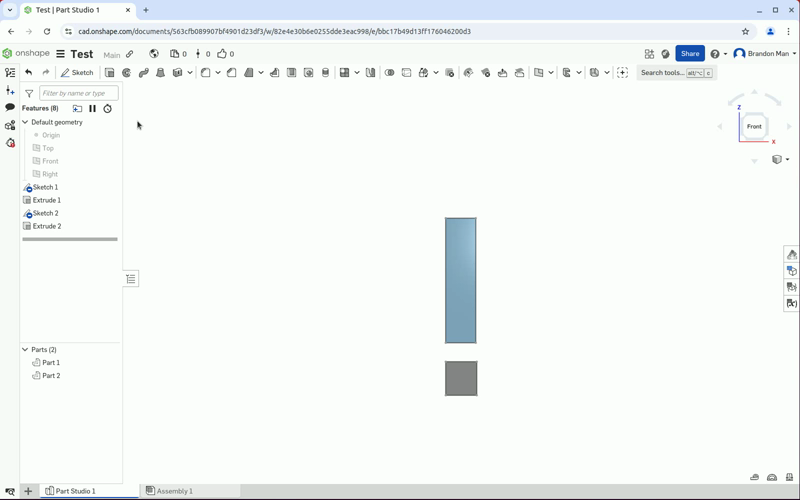
key(shift+h)
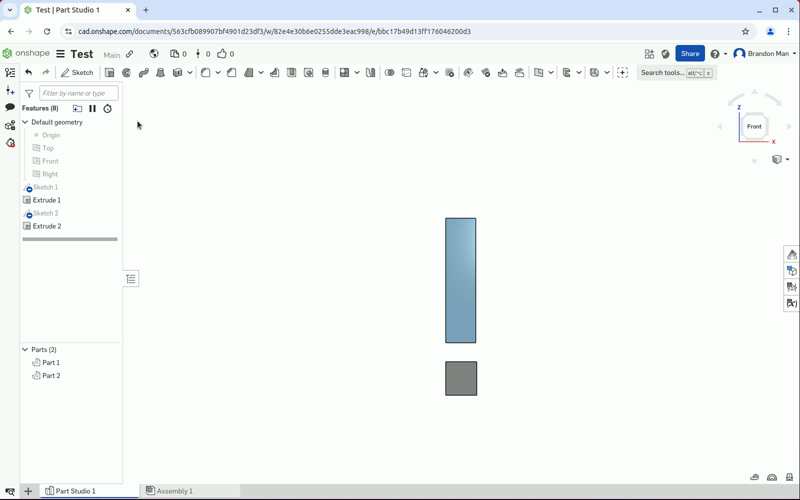
mouse_move(73, 189)
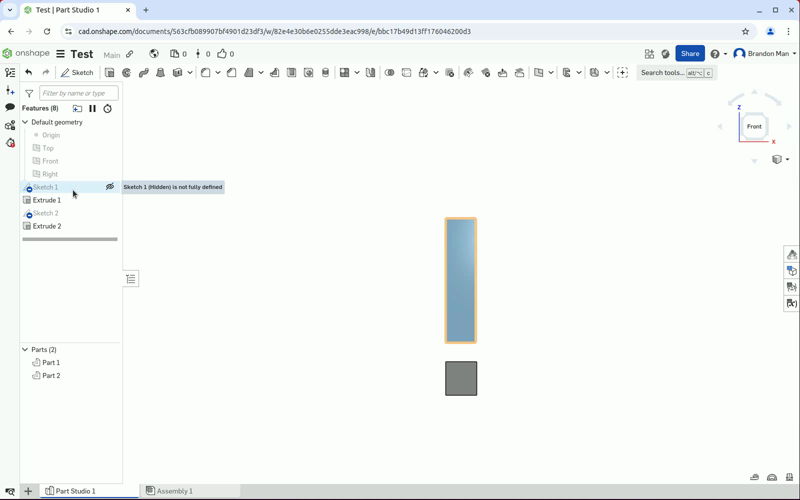
click(73, 189)
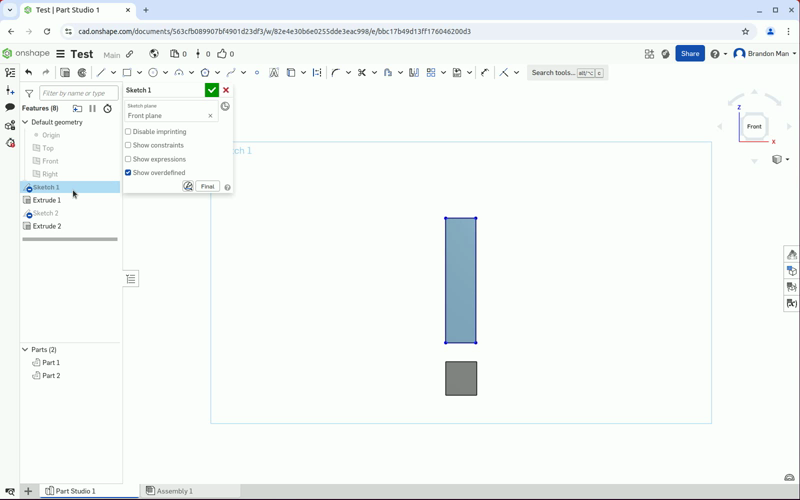
mouse_move(229, 92)
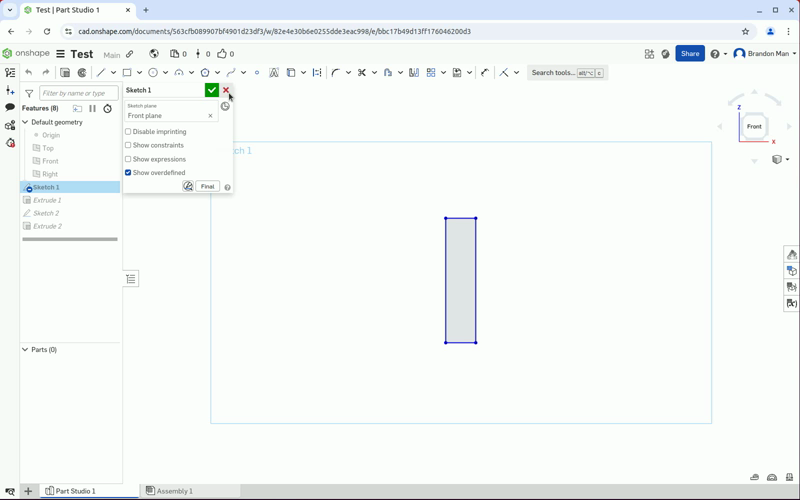
click(229, 92)
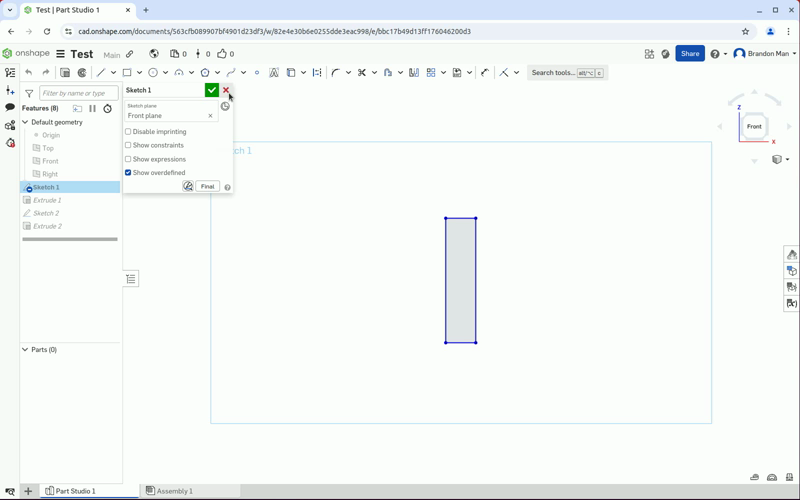
key(shift+s)
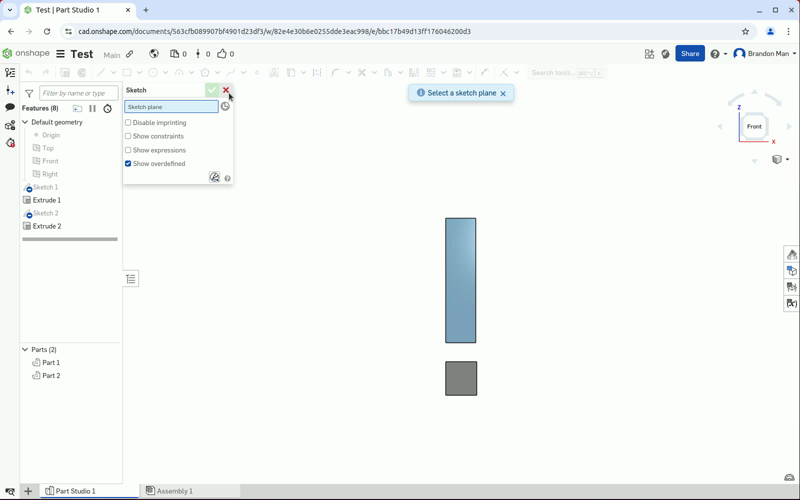
mouse_move(73, 163)
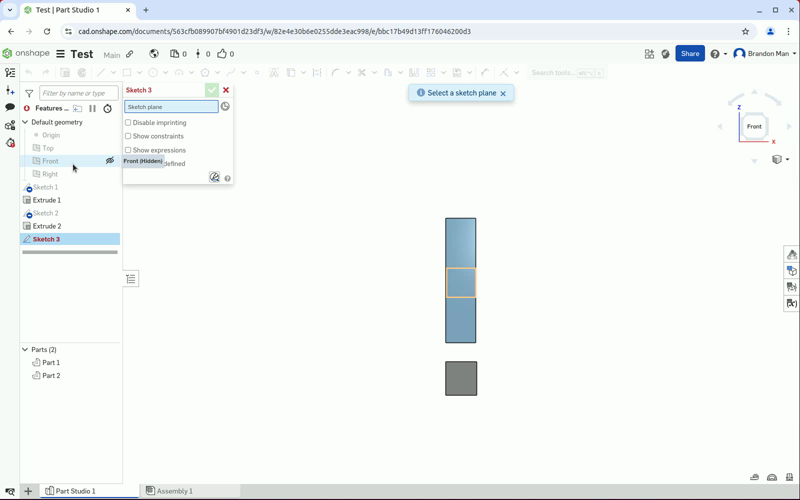
click(73, 163)
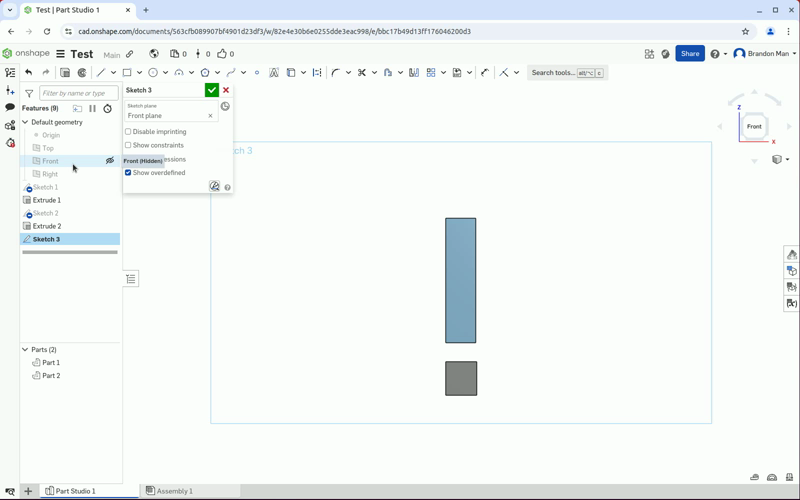
mouse_move(73, 352)
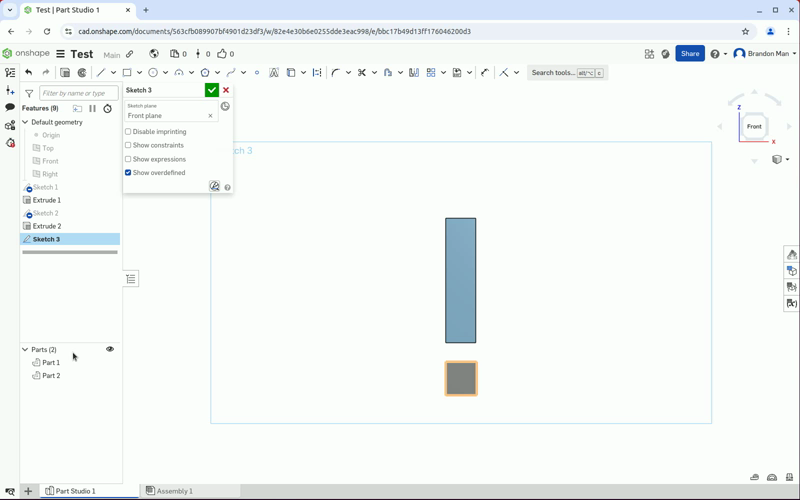
key(y)
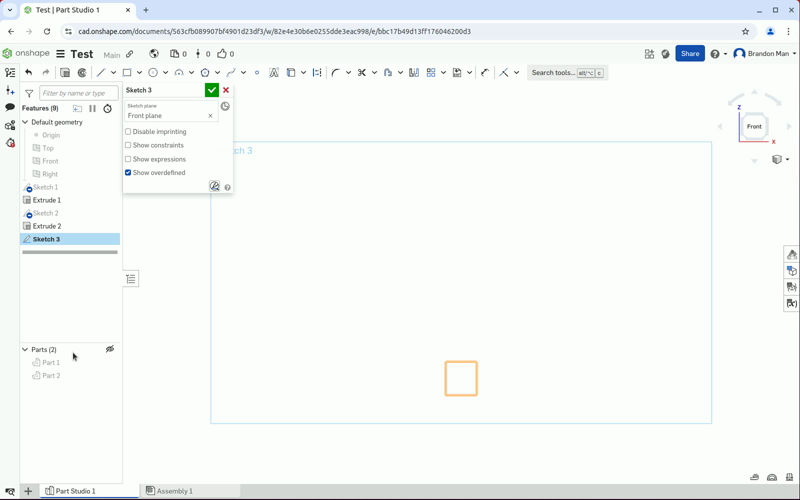
key(l)
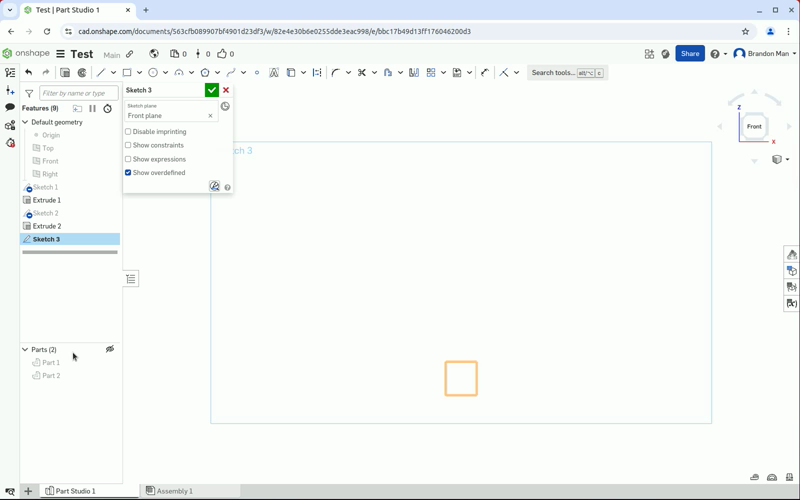
key_down(shift)
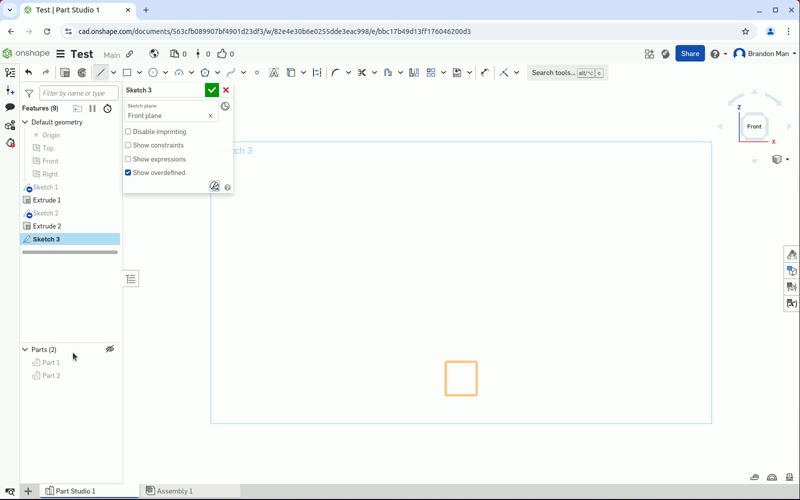
mouse_move(476, 362)
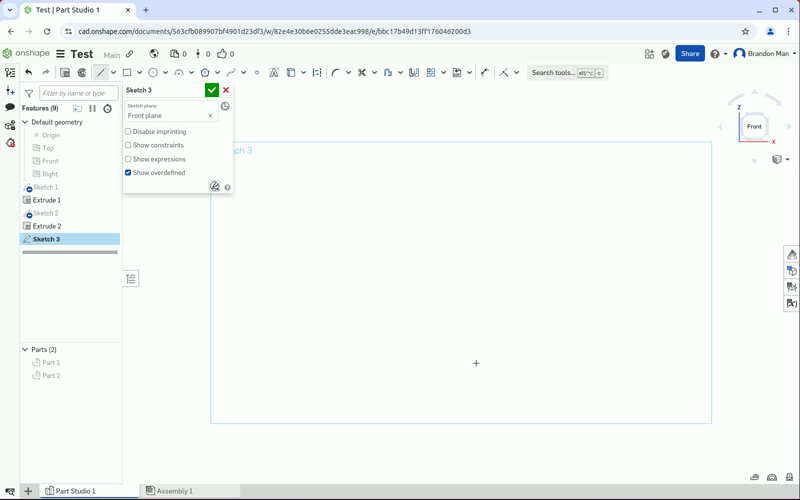
click(476, 362)
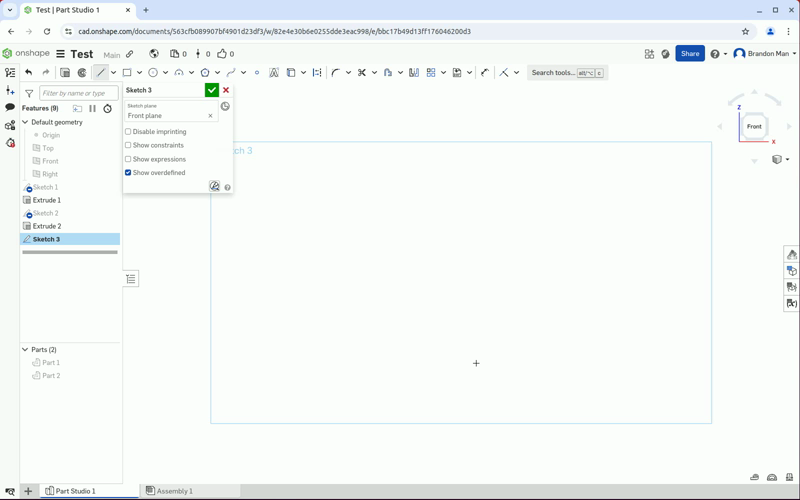
key_up(shift)
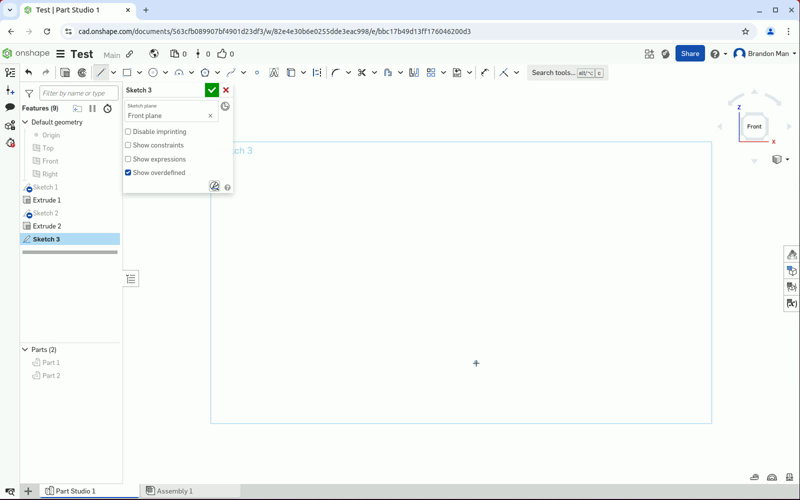
key_down(shift)
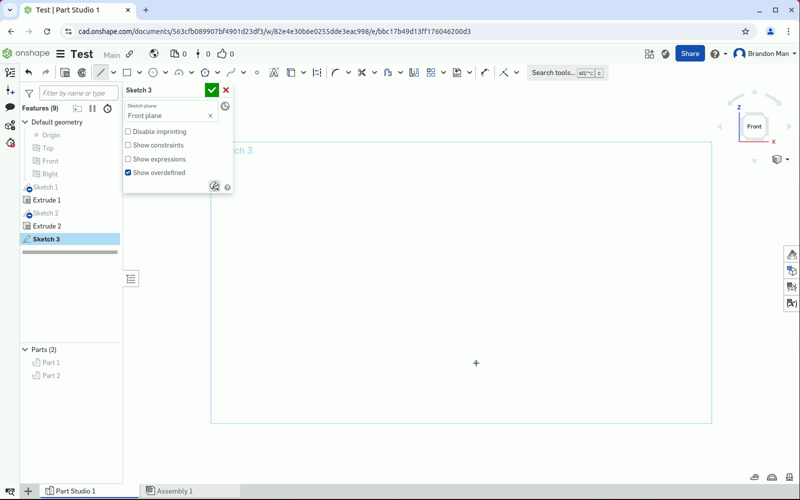
mouse_move(506, 362)
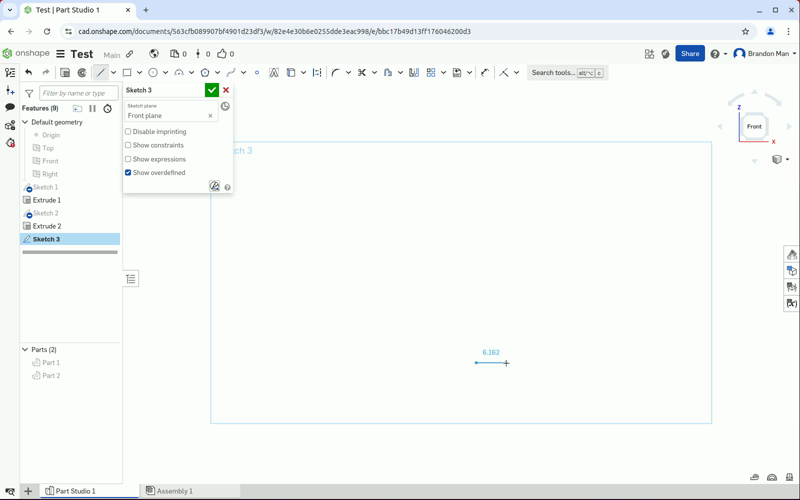
mouse_move(504, 362)
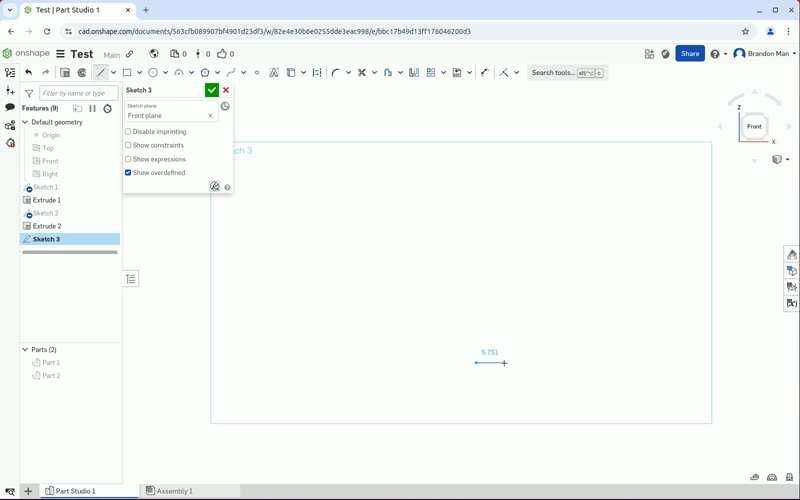
click(504, 362)
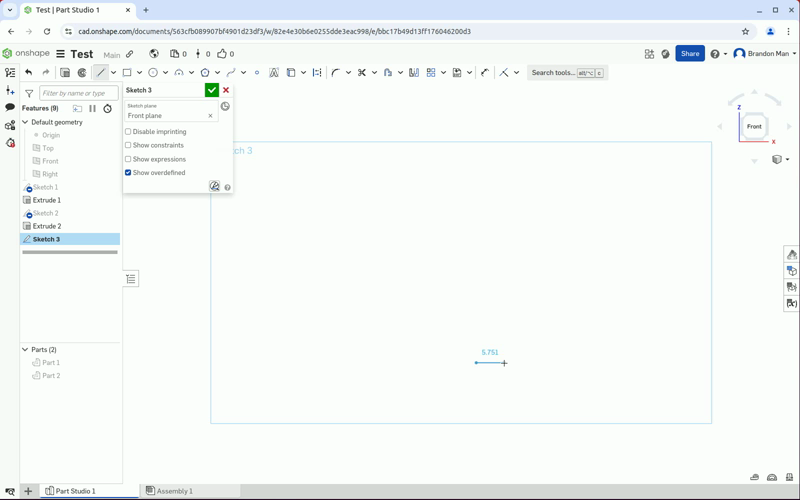
key_up(shift)
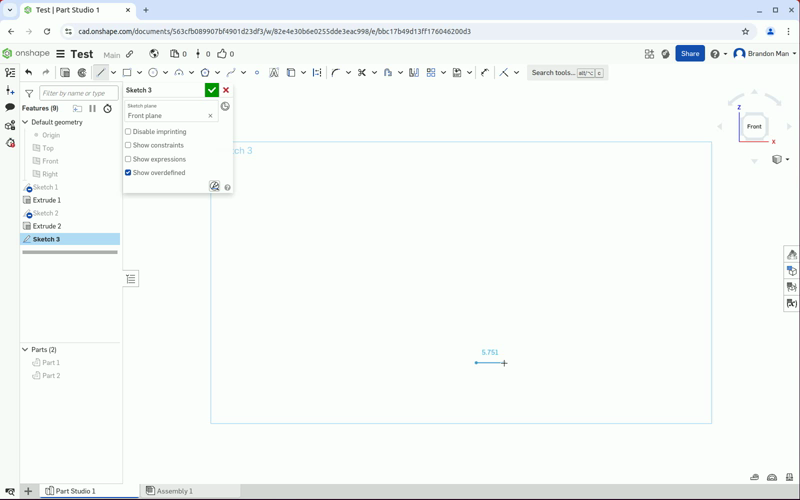
key_down(shift)
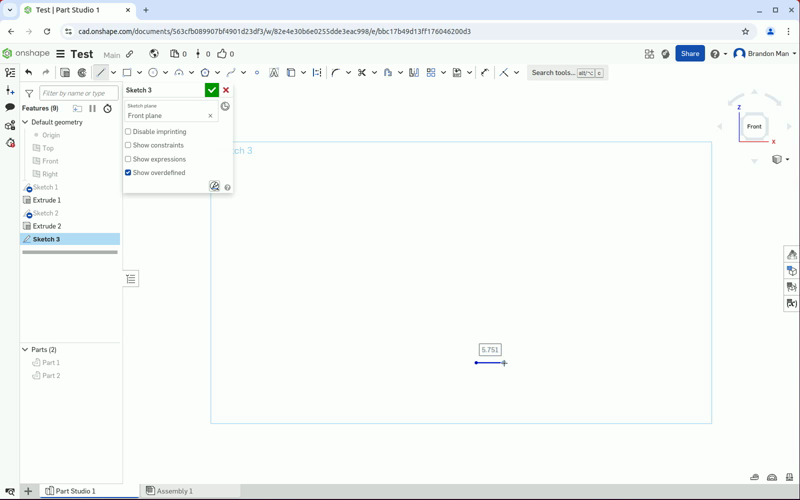
mouse_move(534, 362)
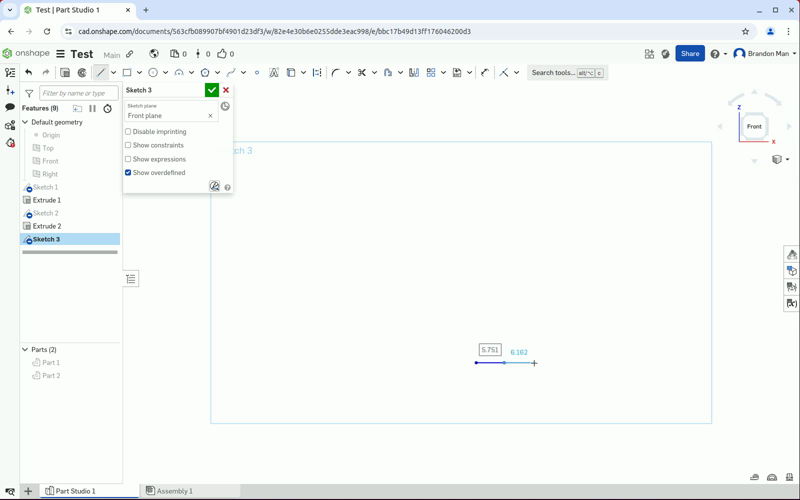
mouse_move(504, 341)
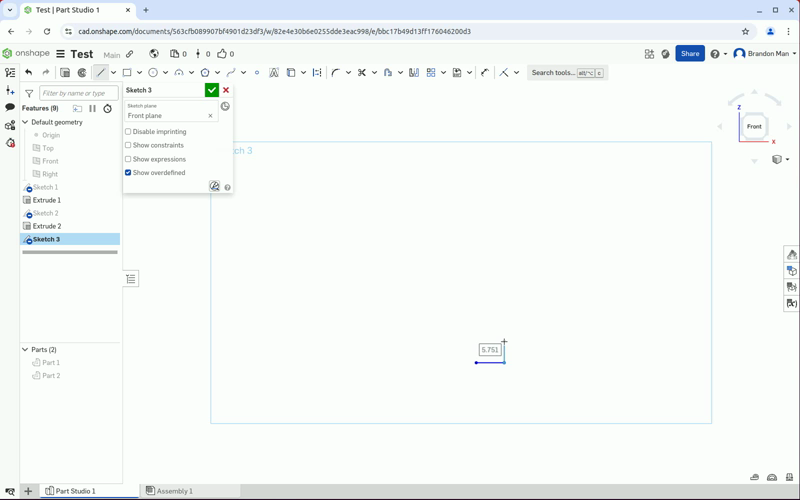
click(504, 341)
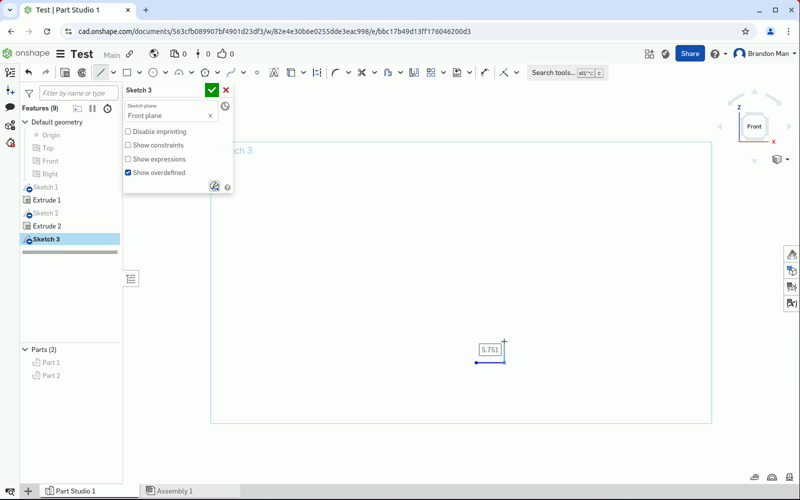
key_up(shift)
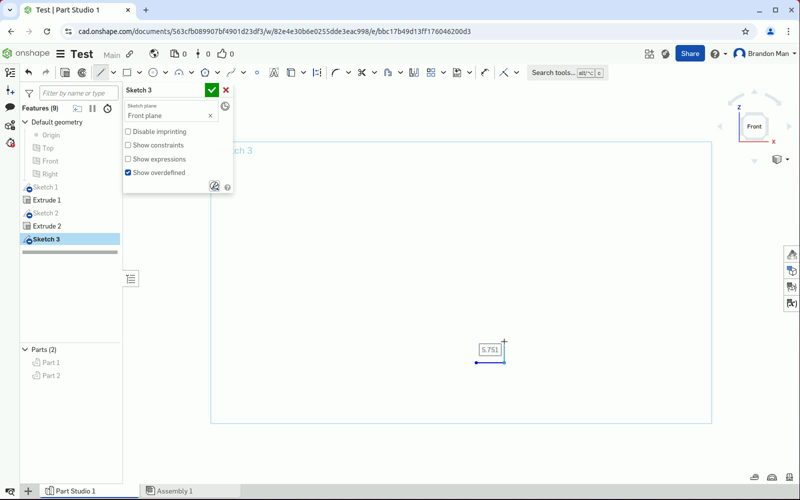
key_down(shift)
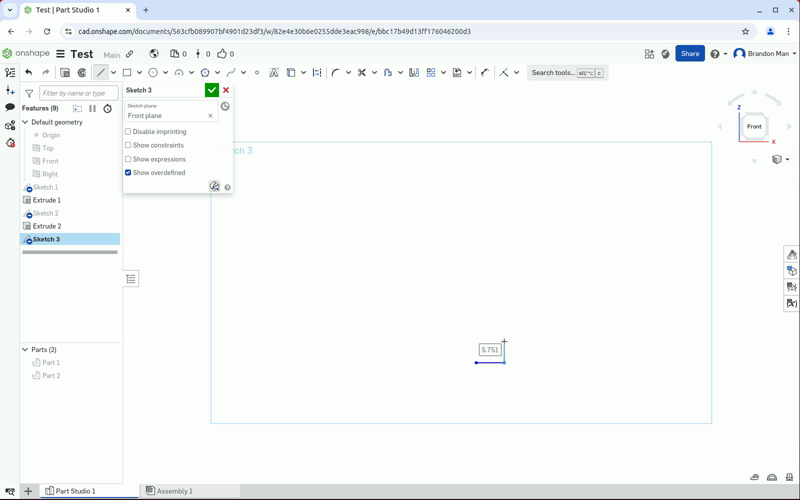
mouse_move(534, 341)
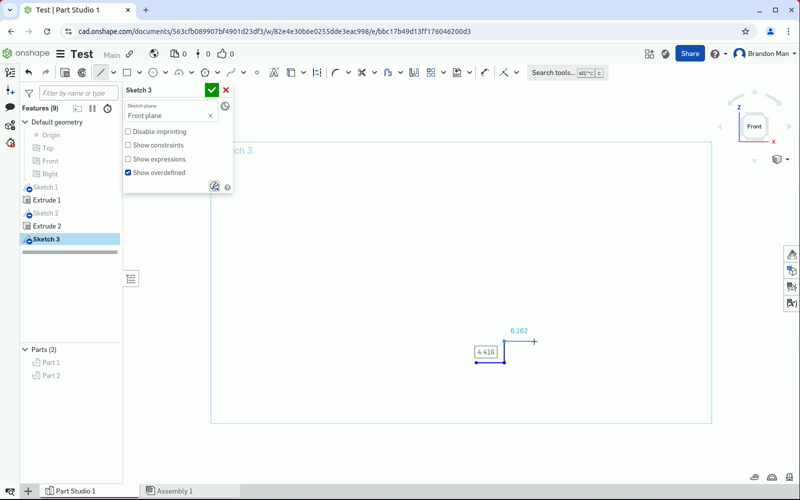
mouse_move(476, 341)
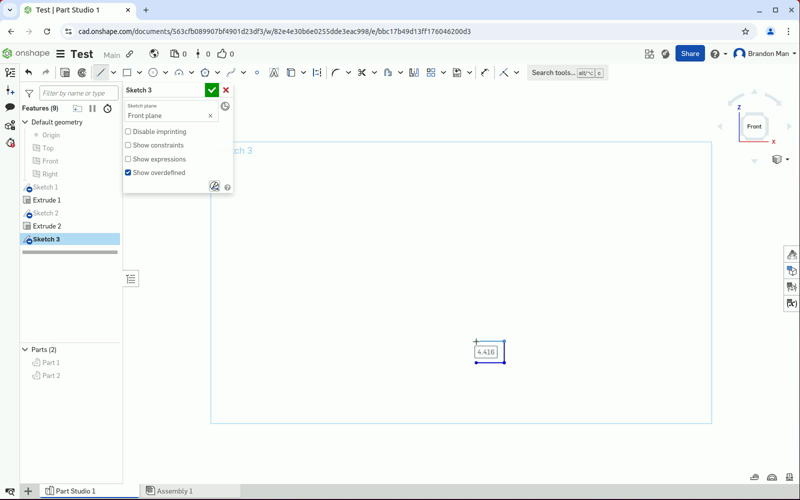
click(476, 341)
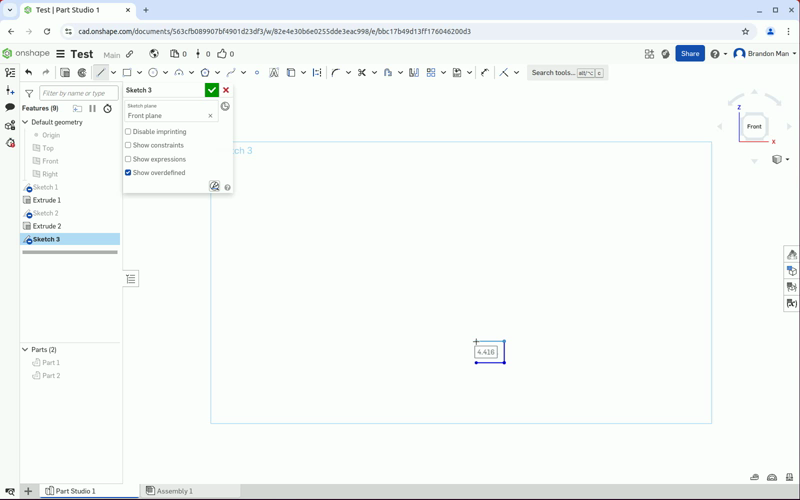
key_up(shift)
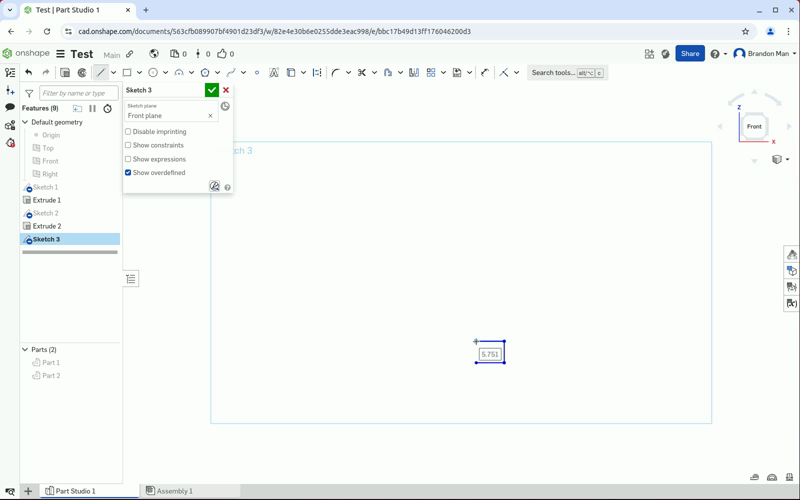
mouse_move(506, 341)
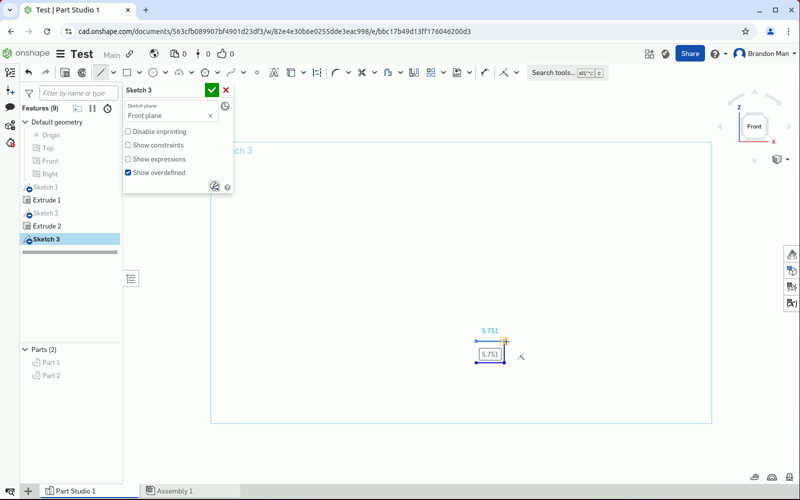
key_down(shift)
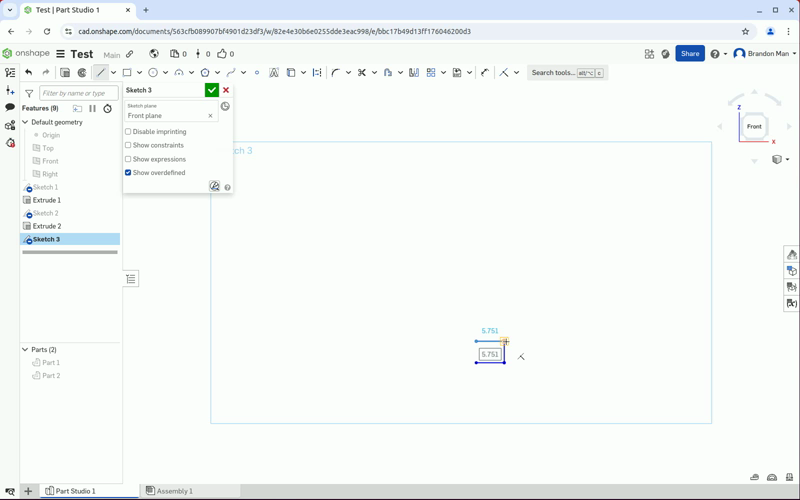
mouse_move(476, 362)
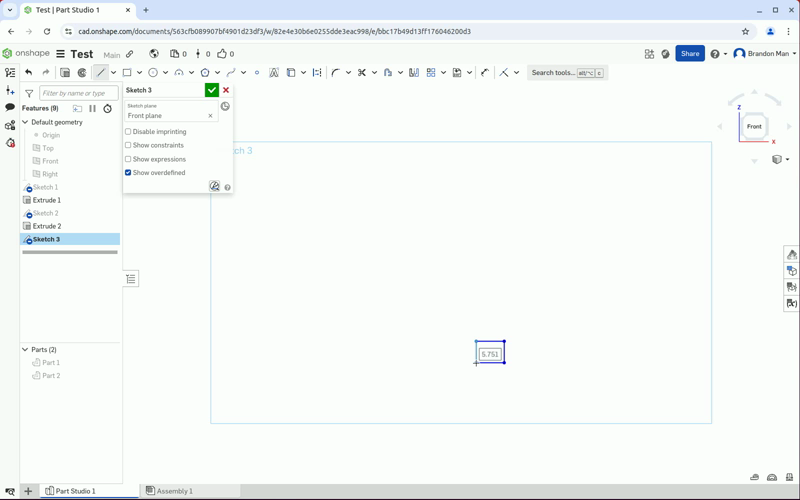
key_up(shift)
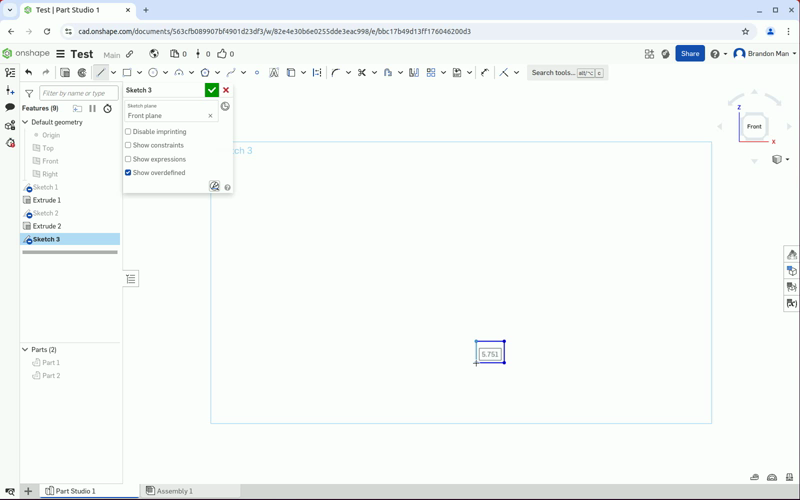
click(476, 362)
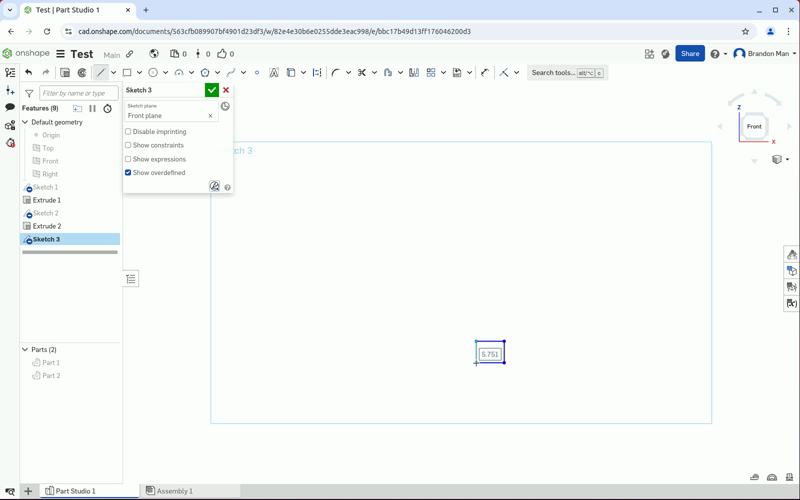
key(esc)
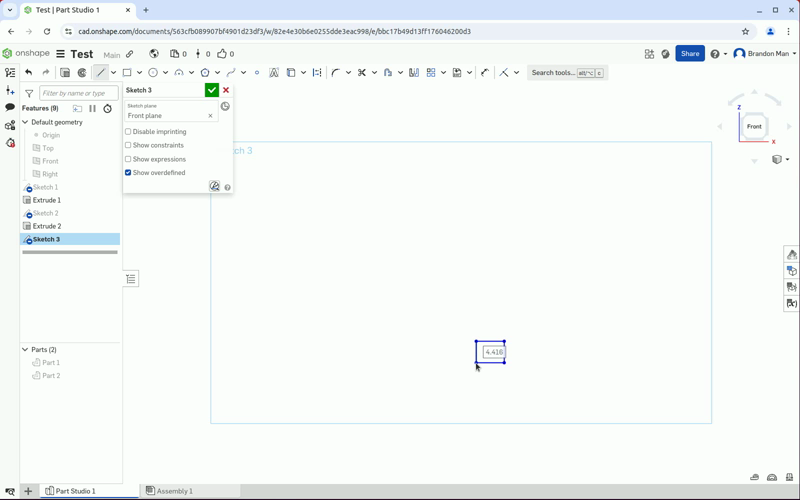
mouse_move(486, 349)
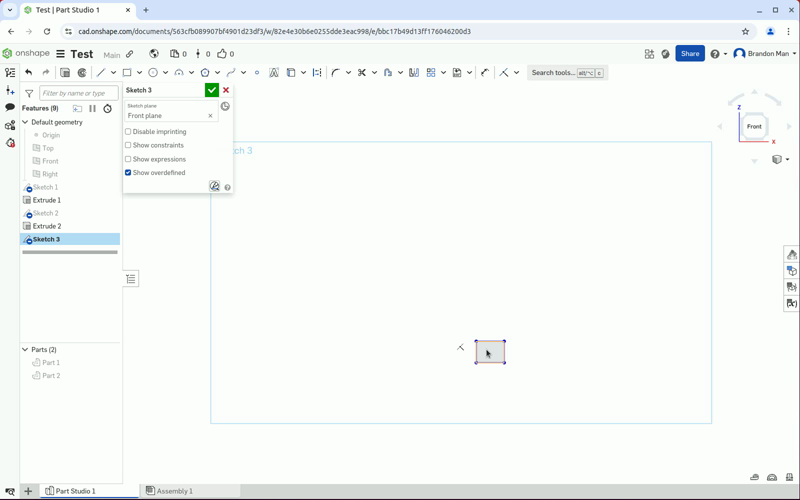
scroll(6)
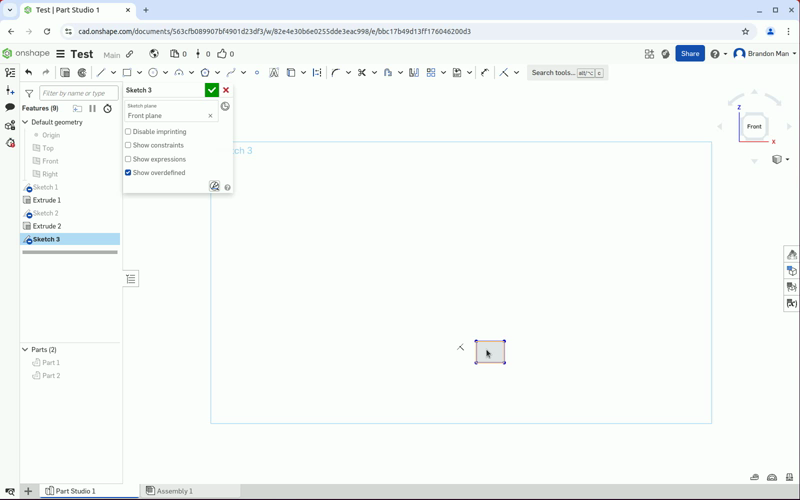
scroll(6)
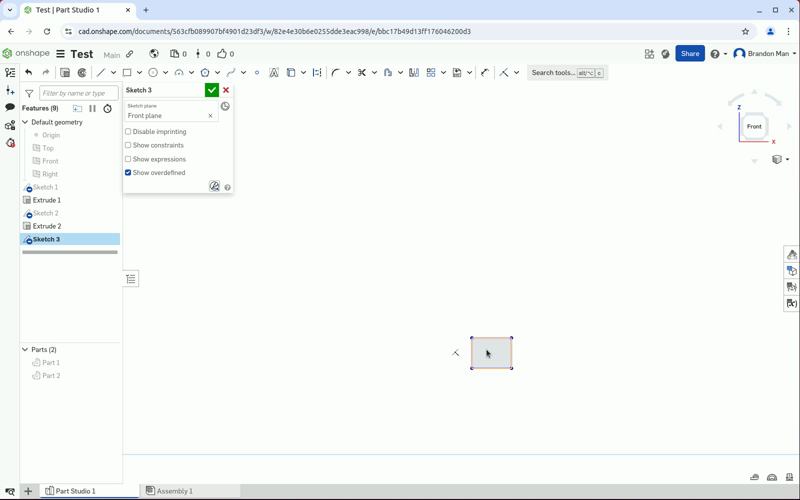
scroll(6)
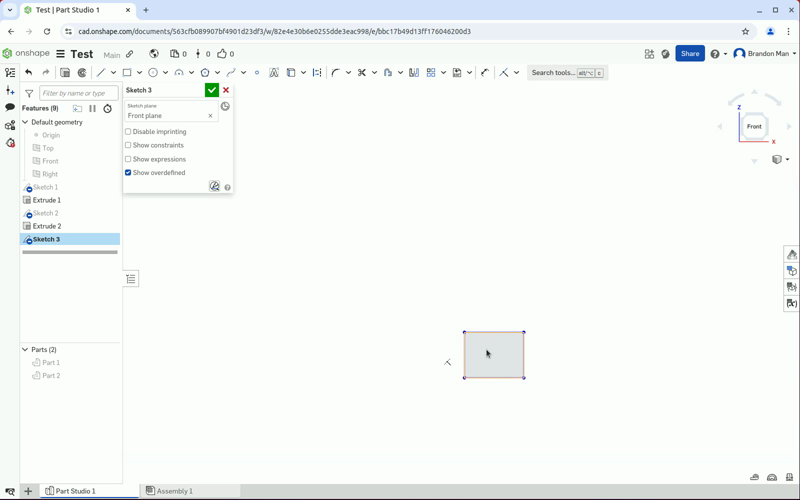
scroll(6)
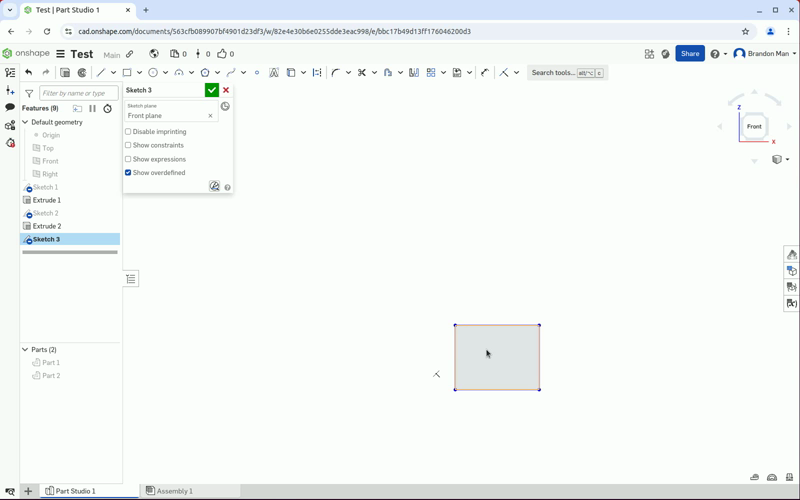
scroll(6)
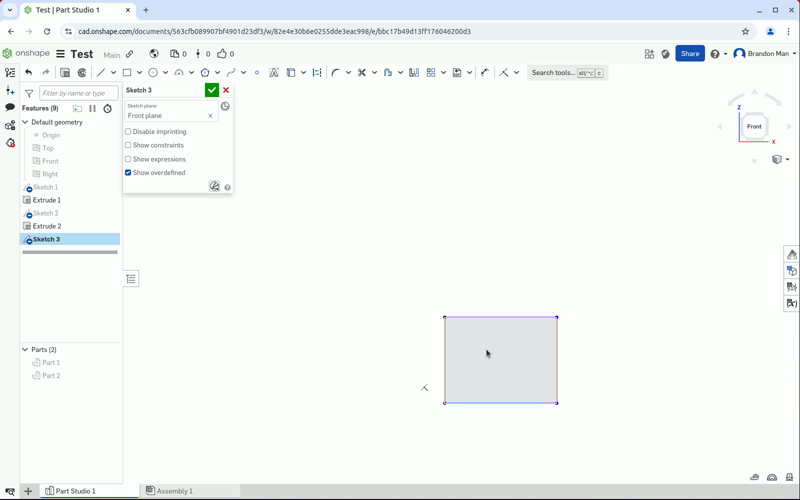
scroll(6)
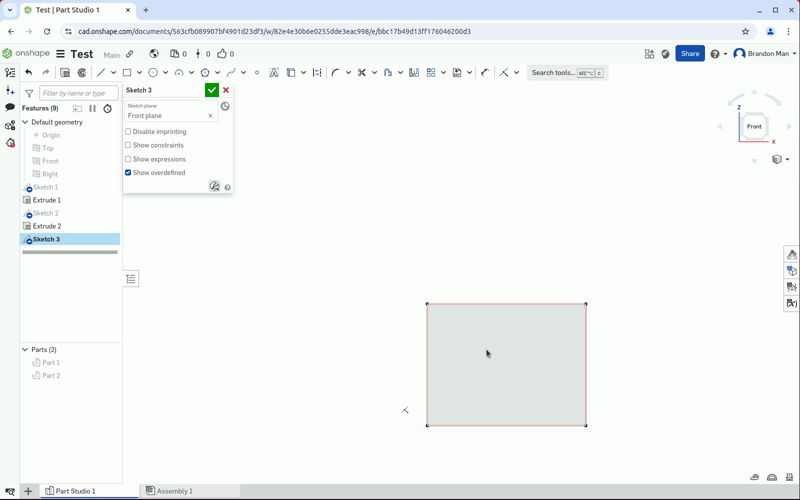
scroll(6)
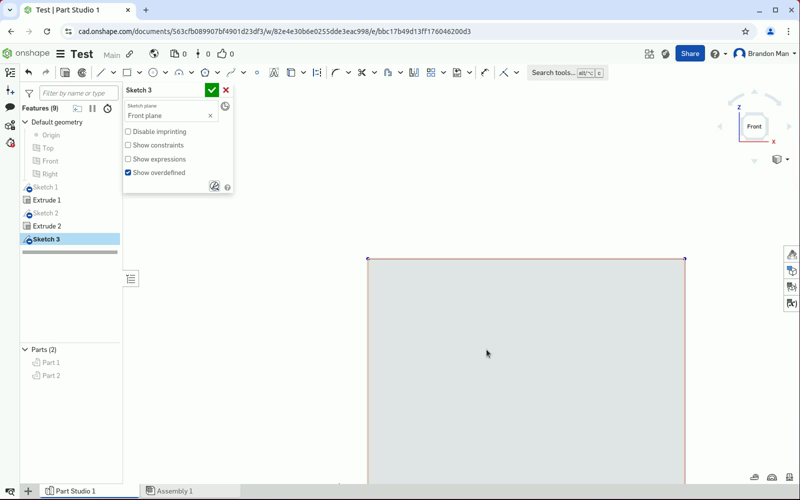
click(486, 349)
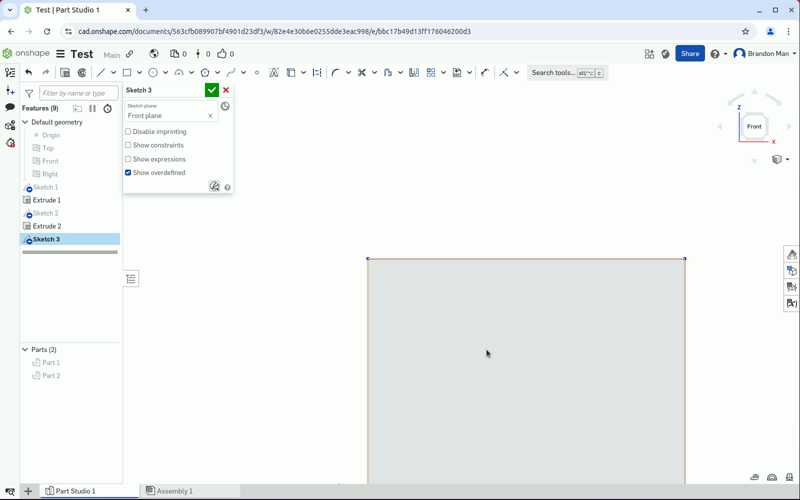
scroll(-6)
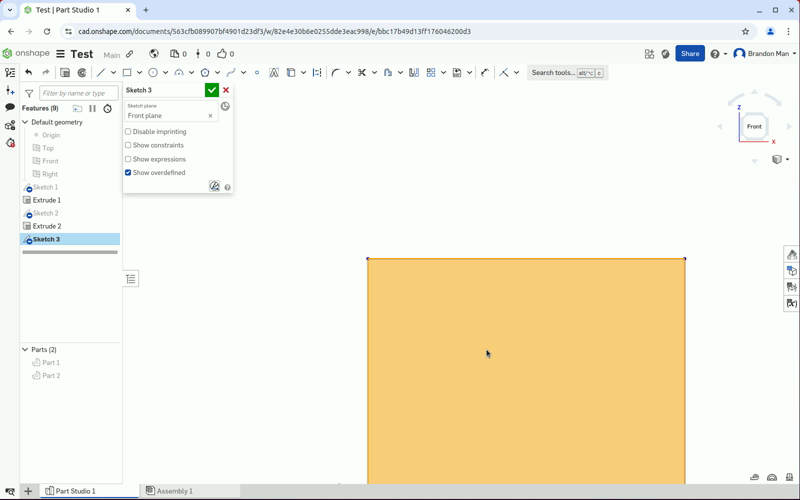
scroll(-6)
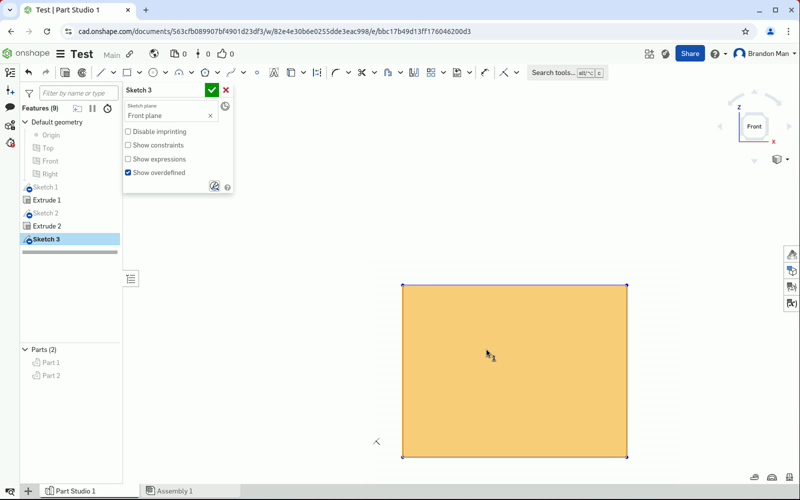
scroll(-6)
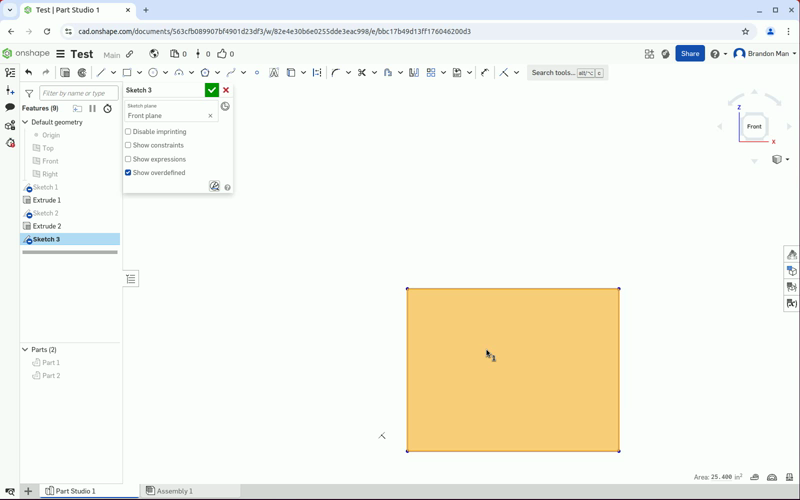
scroll(-6)
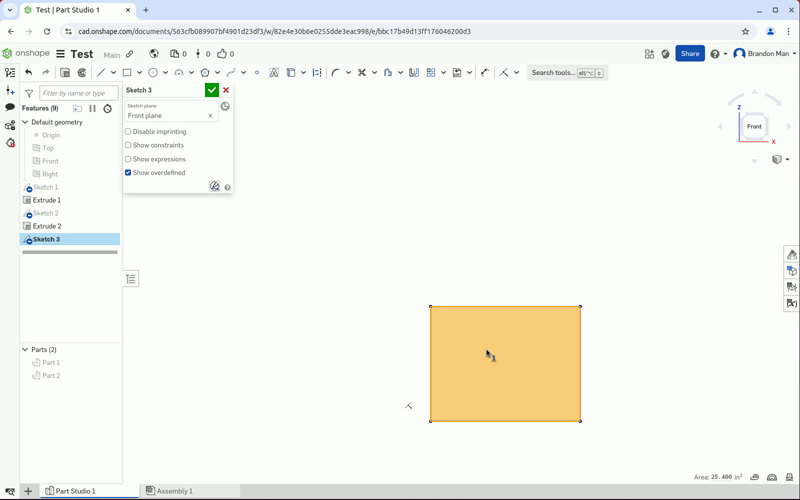
scroll(-6)
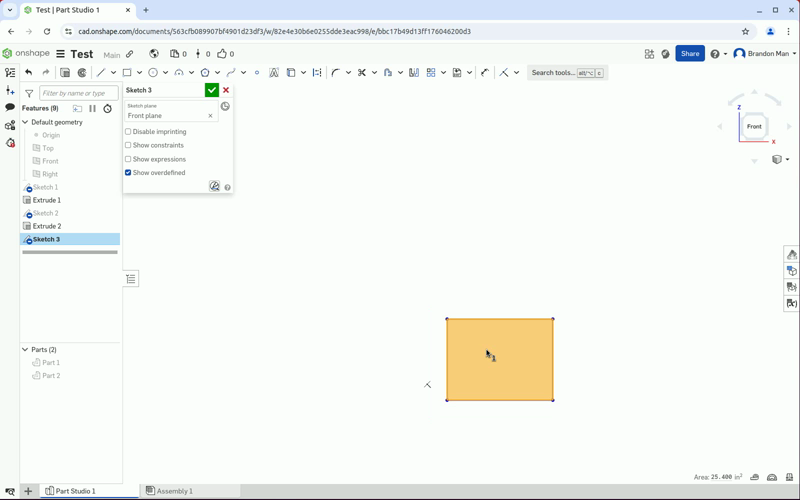
scroll(-6)
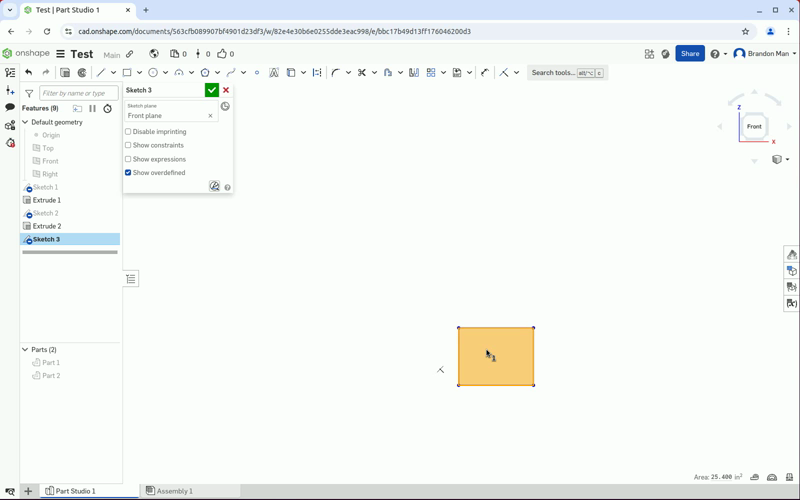
scroll(-6)
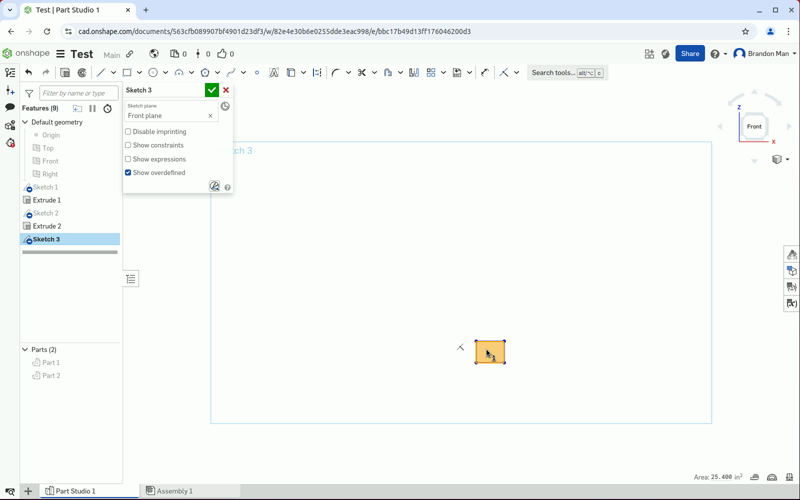
mouse_move(73, 352)
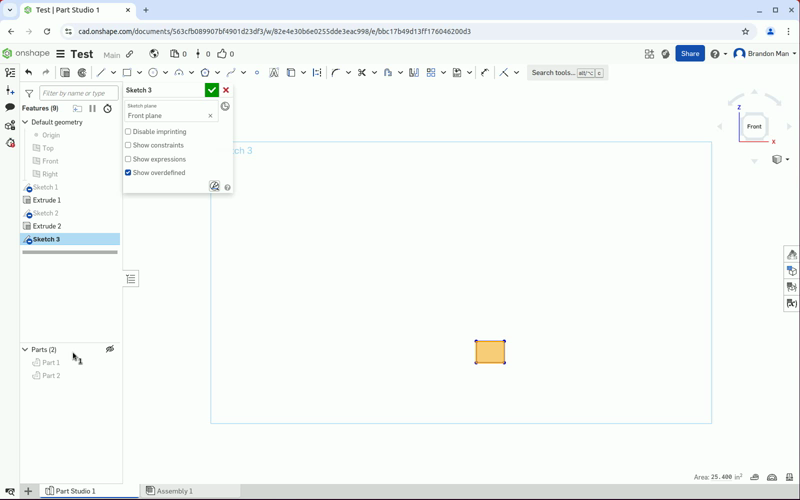
key(shift+y)
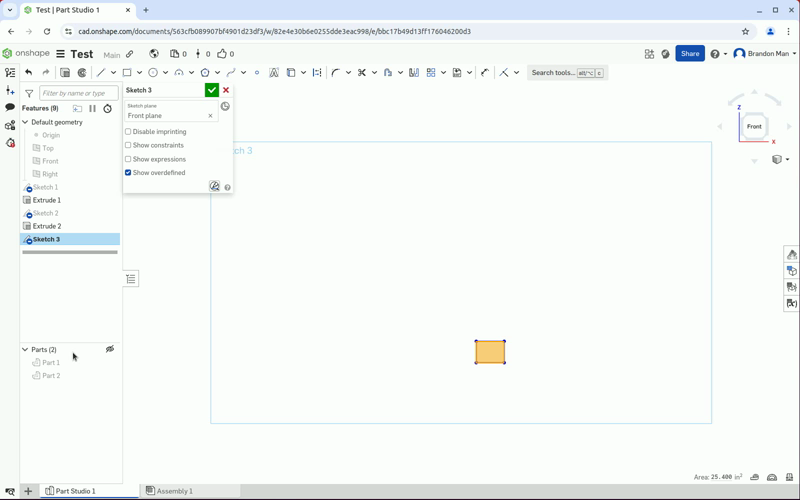
key(shift+e)
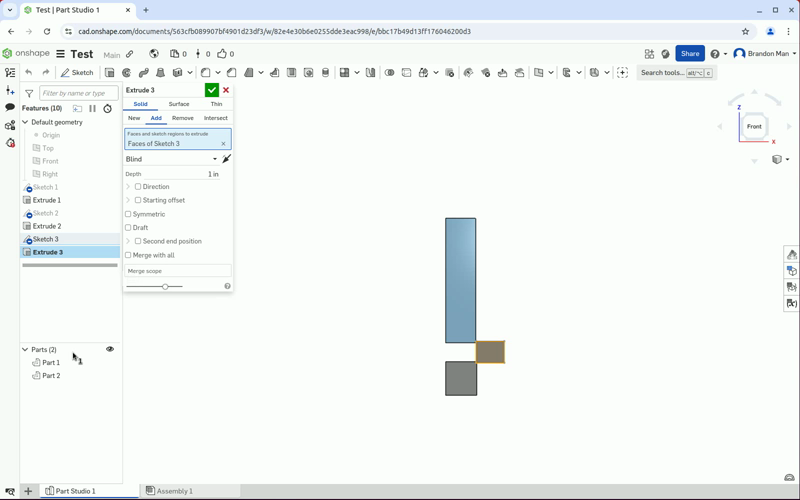
mouse_move(143, 106)
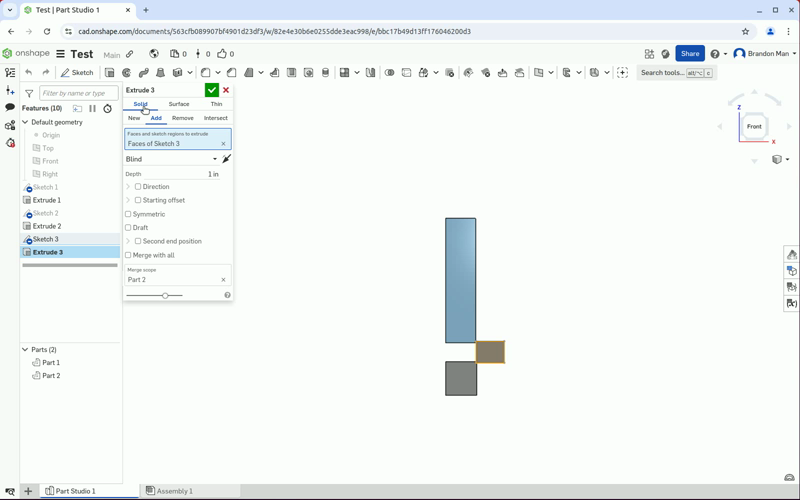
click(143, 106)
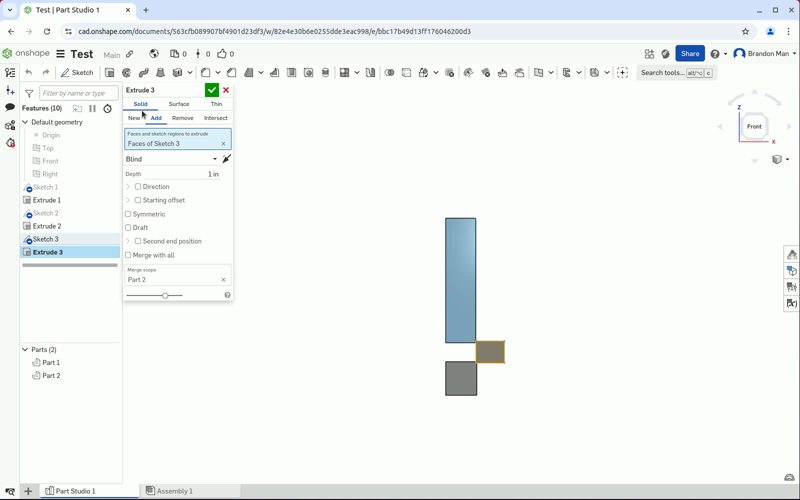
mouse_move(137, 120)
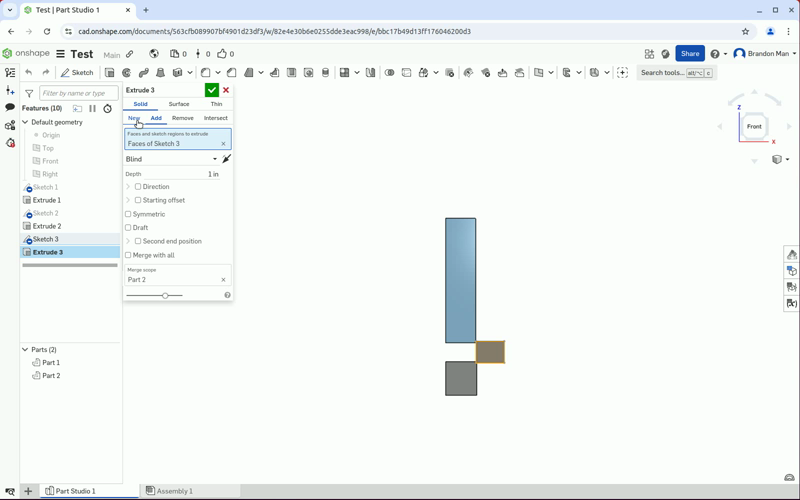
click(137, 120)
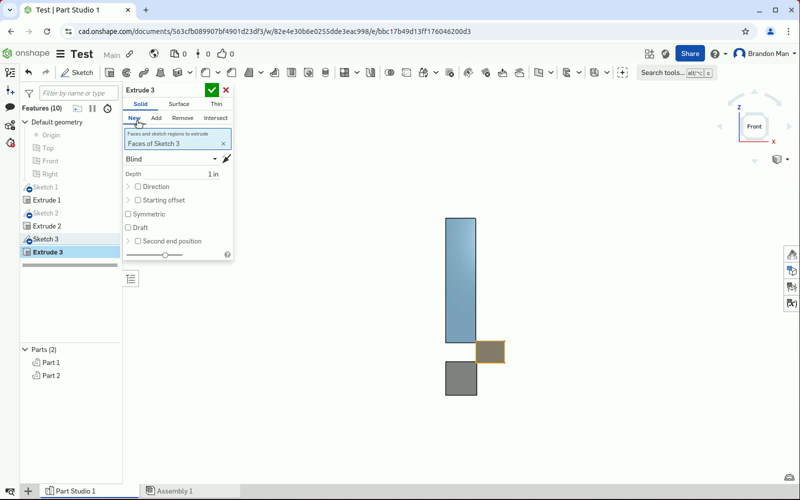
key(tab, 4)
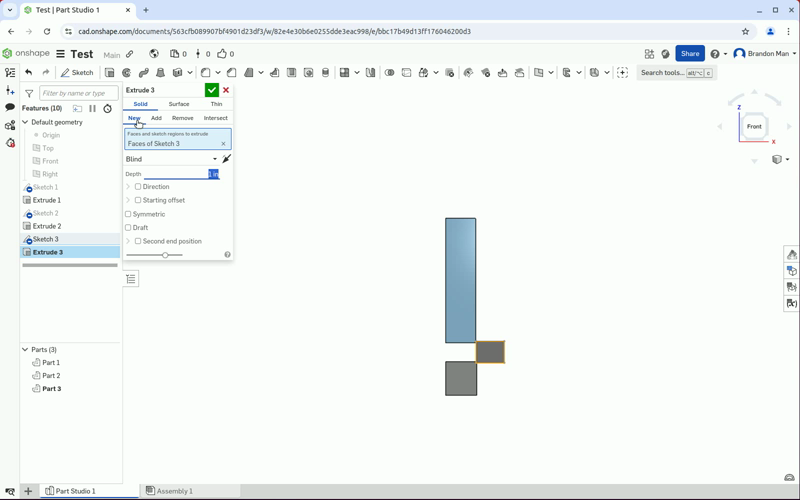
text(13.961)
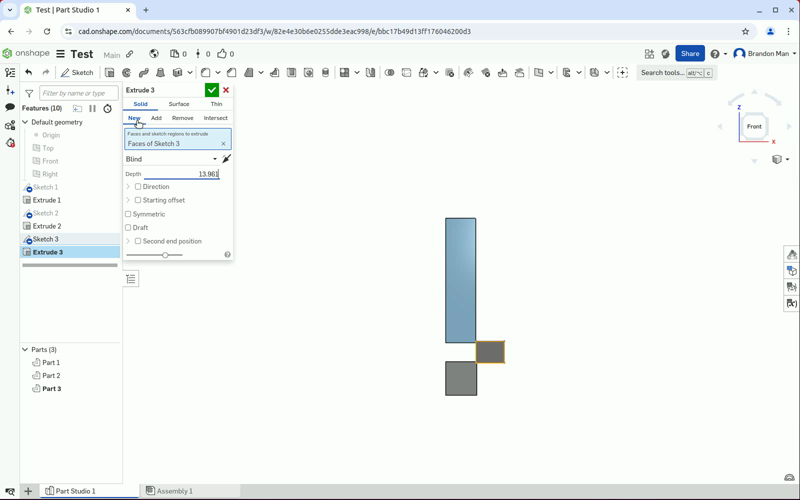
key(enter)
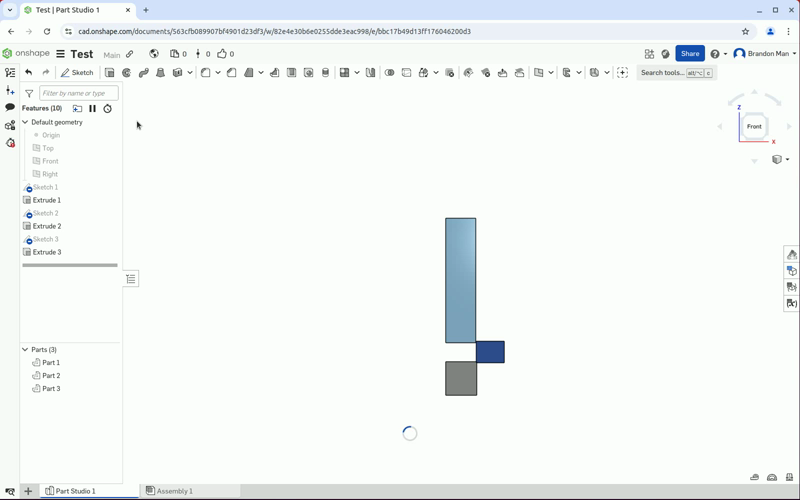
key(shift+h)
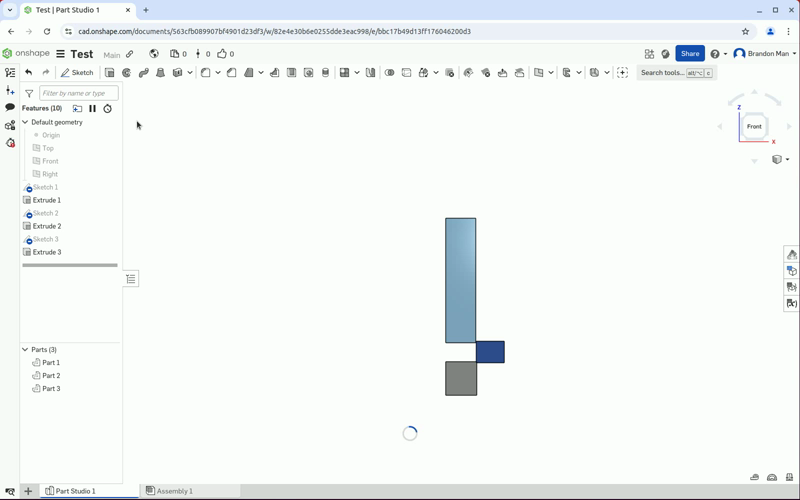
key(shift+h)
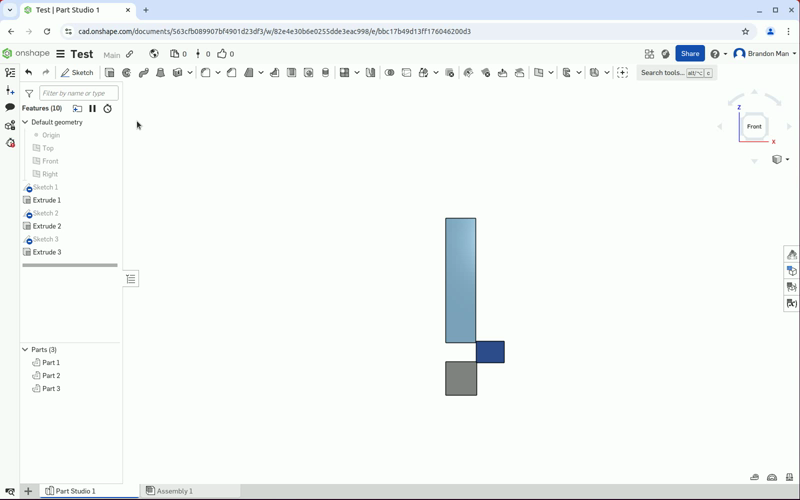
mouse_move(73, 189)
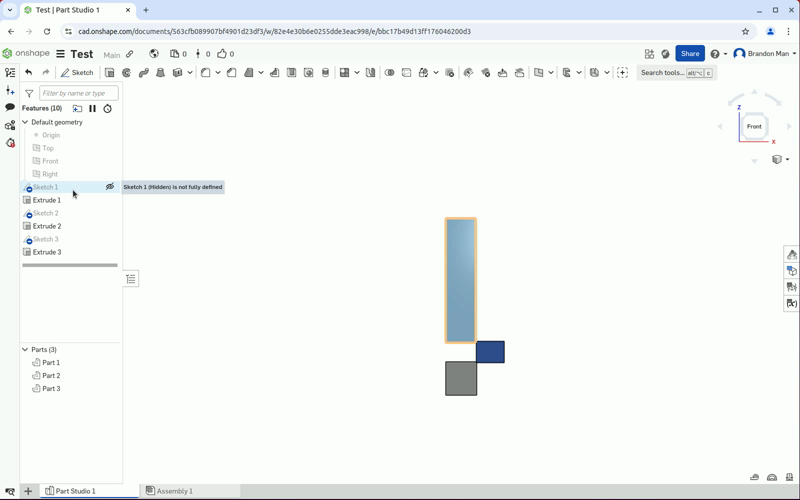
click(73, 189)
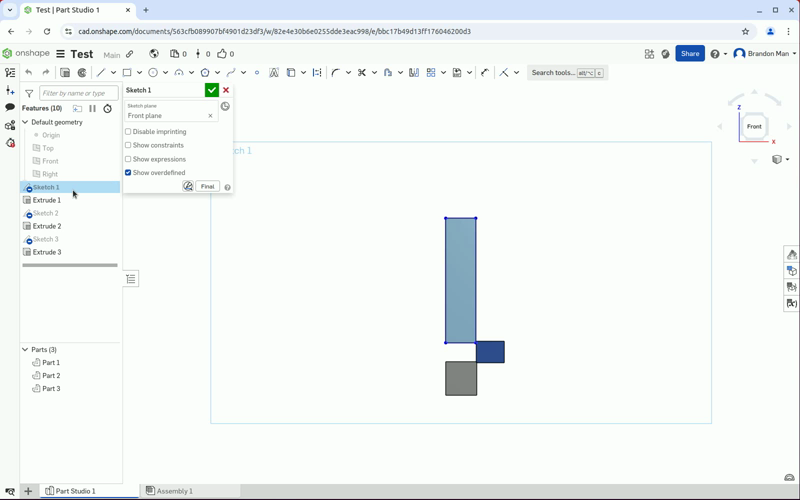
mouse_move(229, 92)
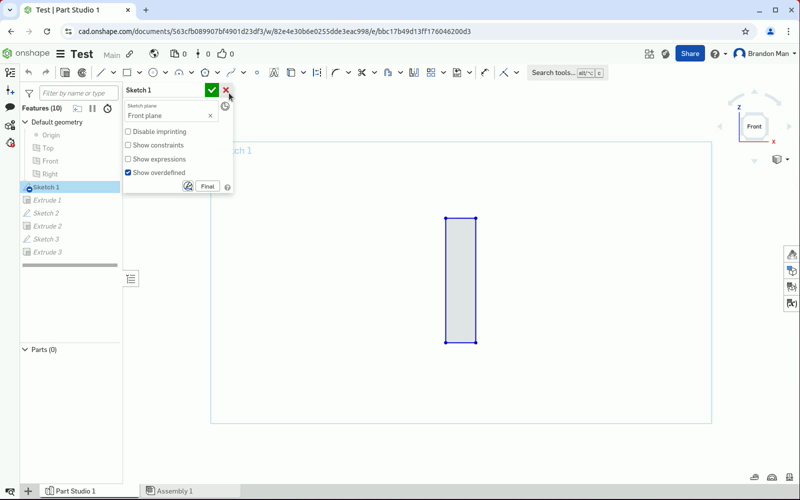
click(229, 92)
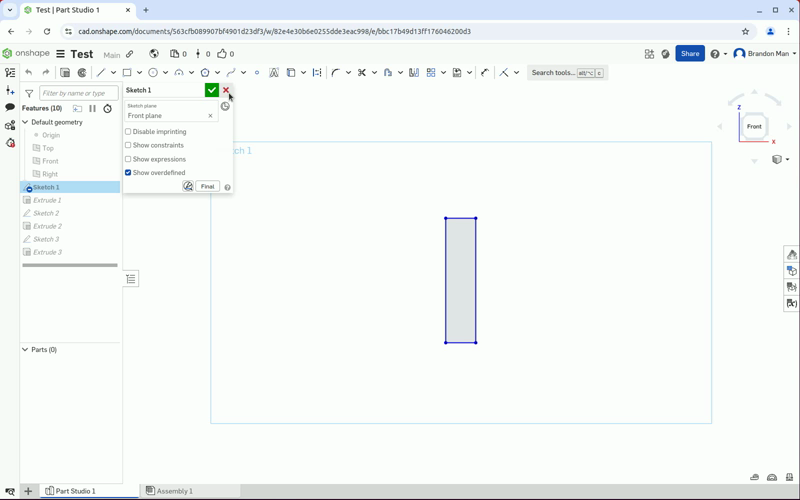
key(shift+s)
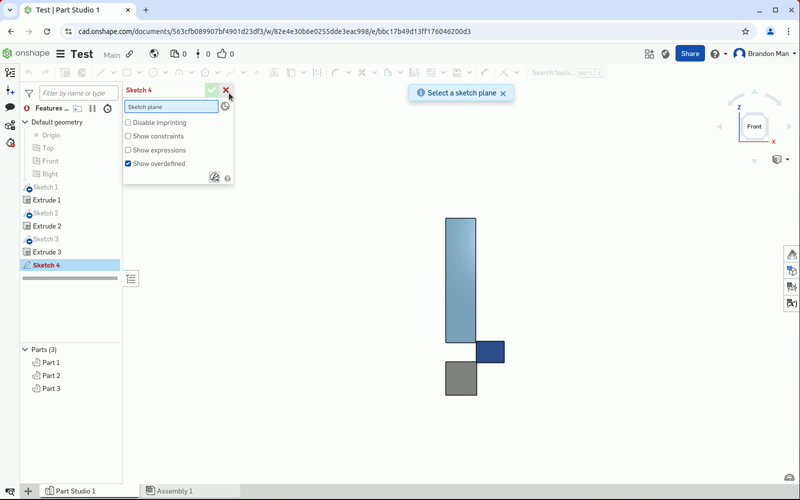
mouse_move(73, 163)
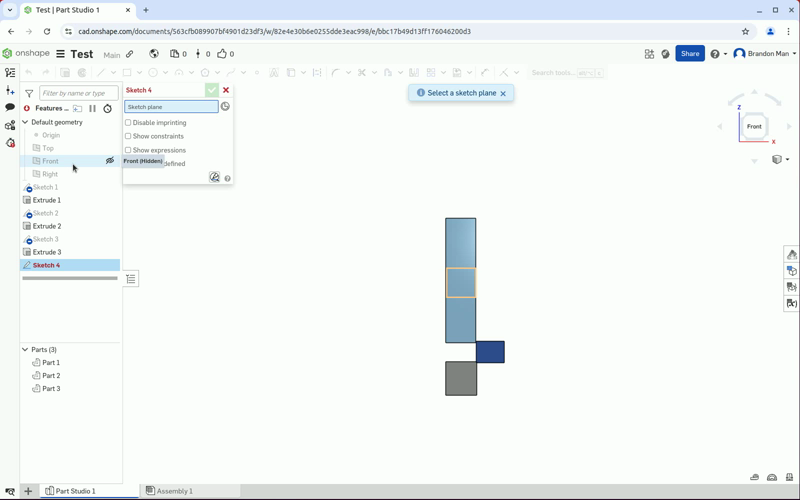
click(73, 163)
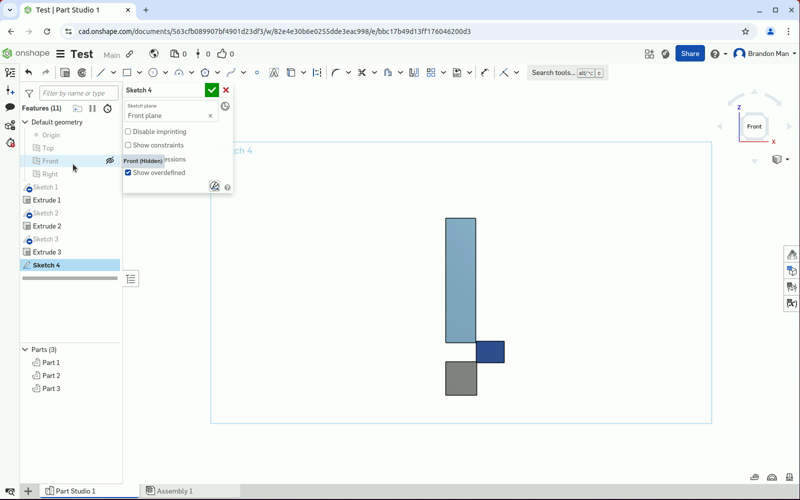
mouse_move(73, 352)
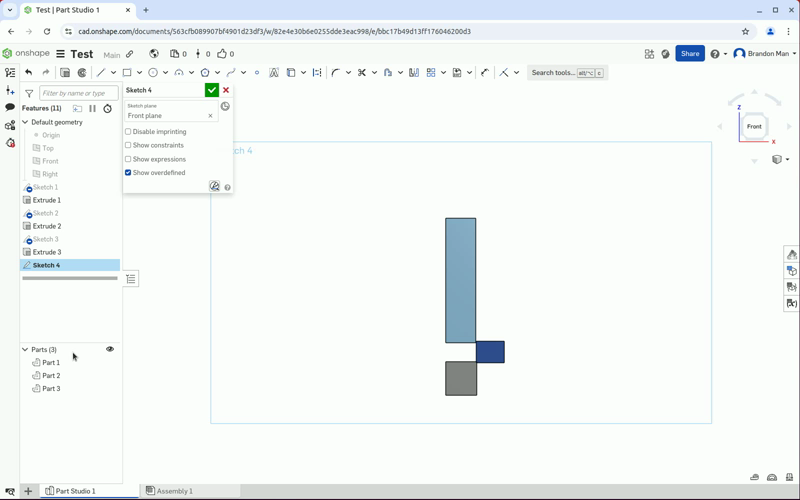
key(y)
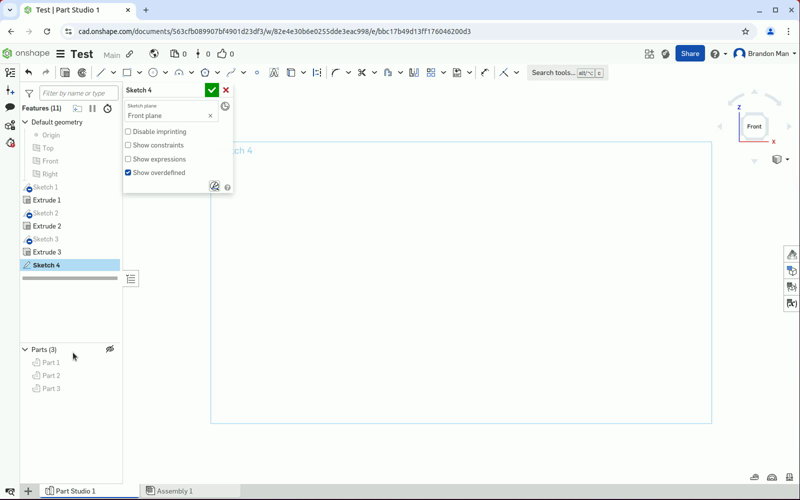
key(l)
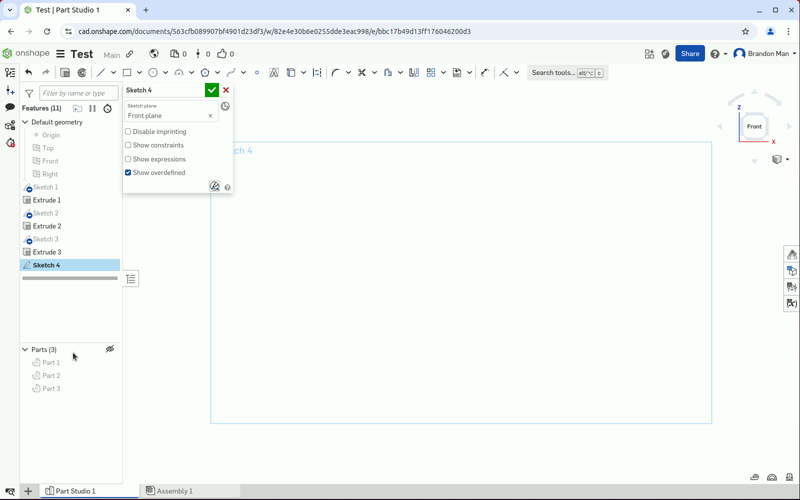
key_down(shift)
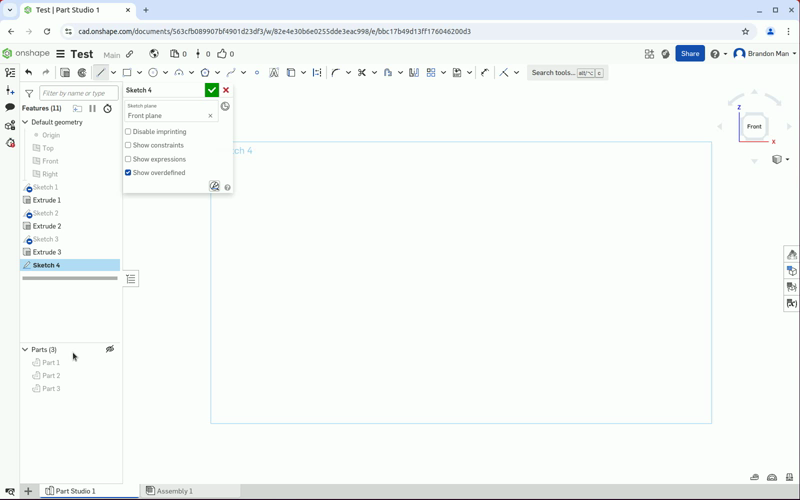
mouse_move(417, 362)
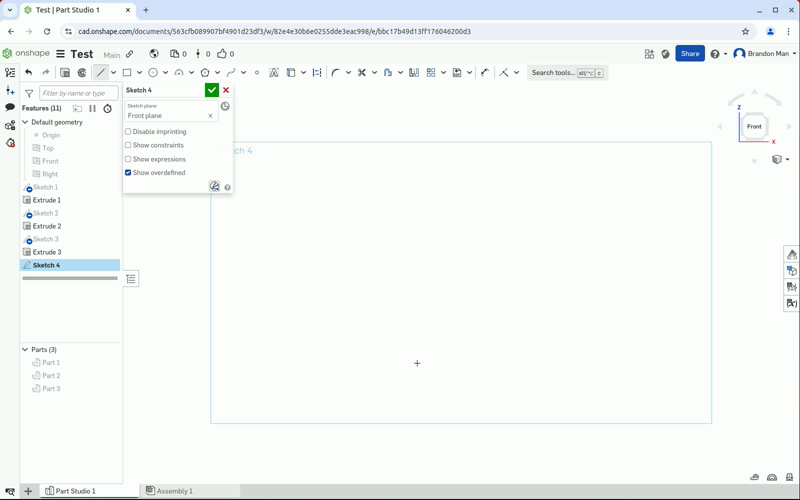
click(417, 362)
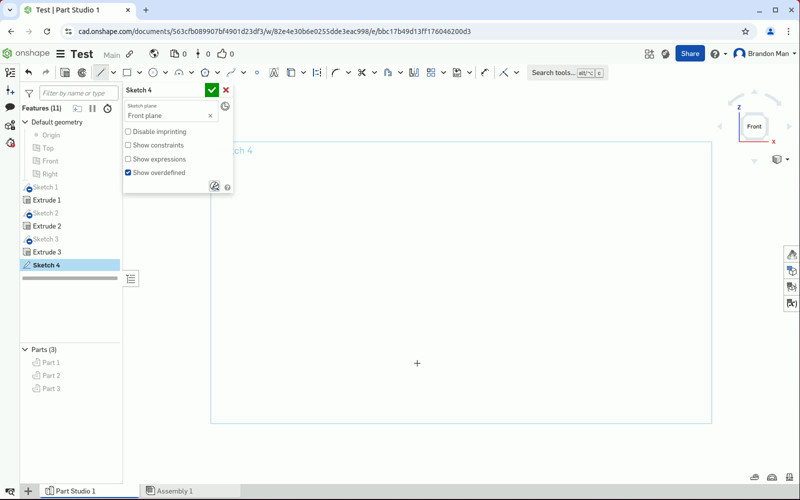
key_up(shift)
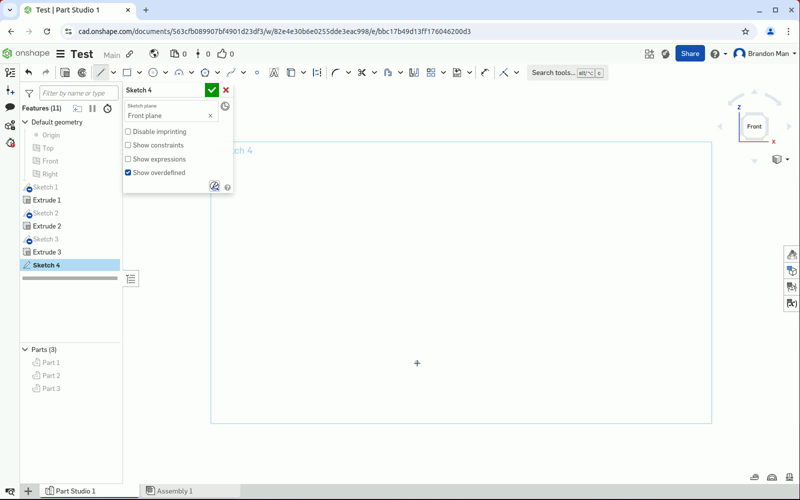
key_down(shift)
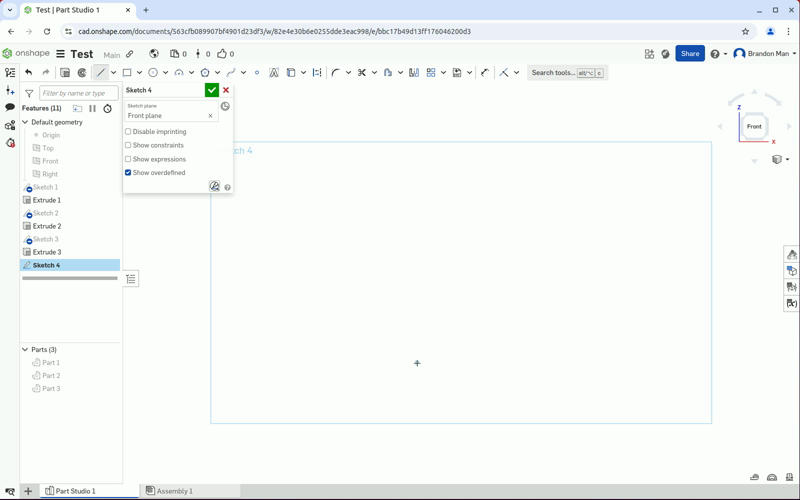
mouse_move(447, 362)
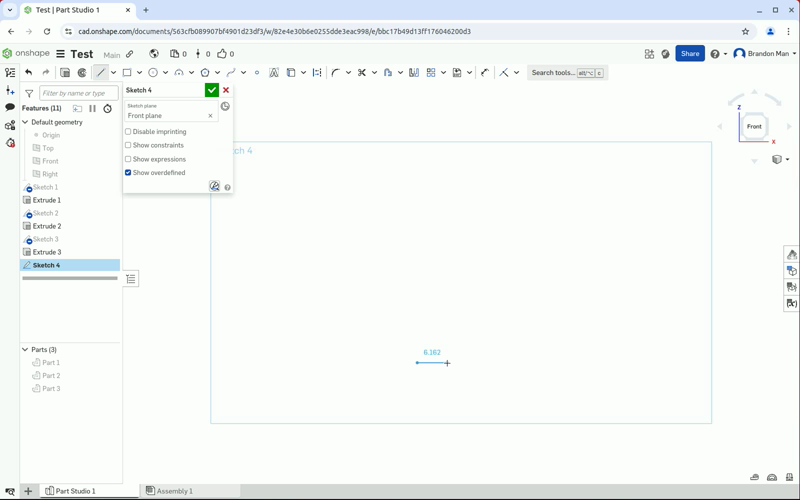
mouse_move(446, 362)
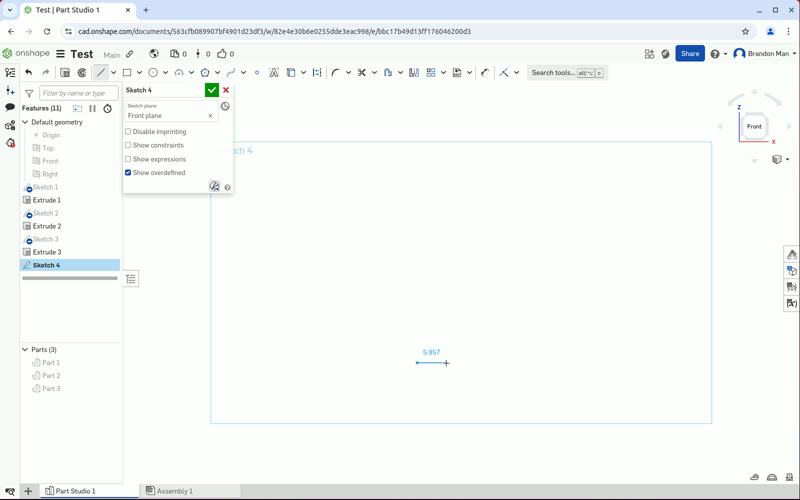
click(446, 362)
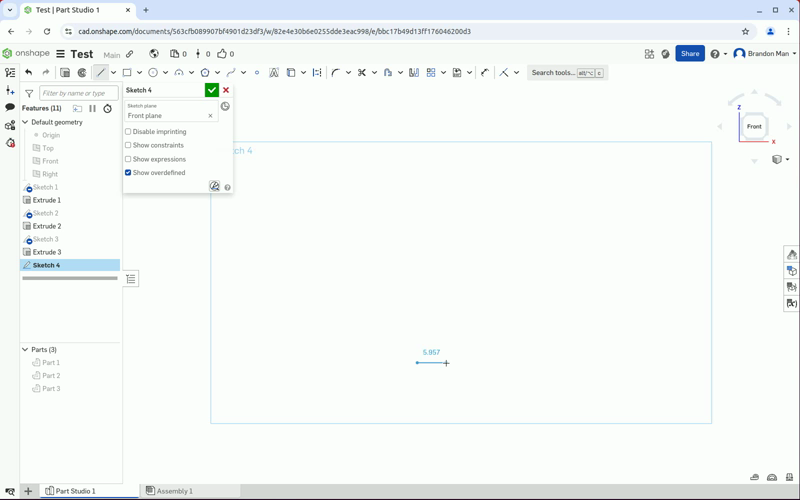
key_up(shift)
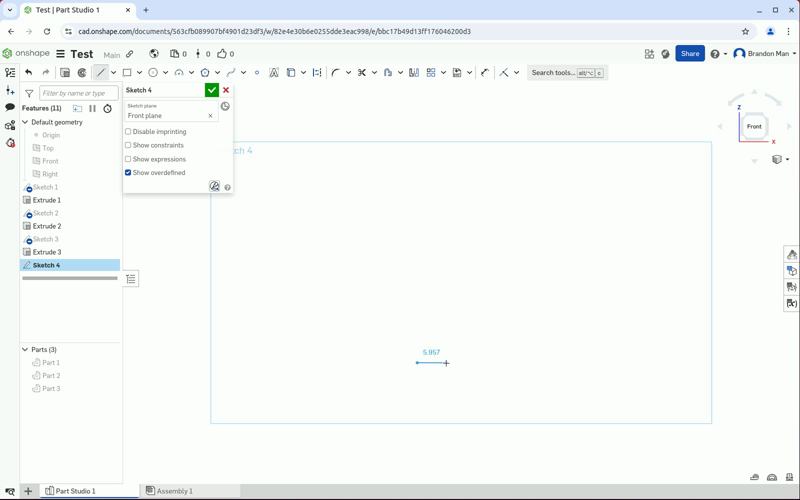
key_down(shift)
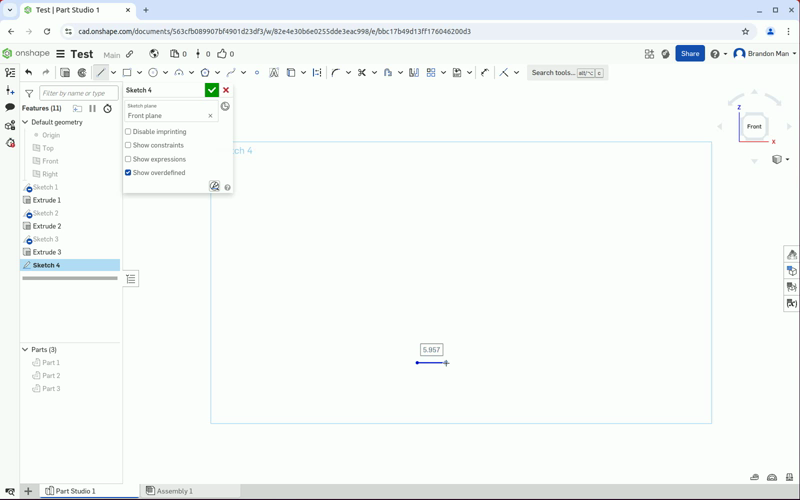
mouse_move(476, 362)
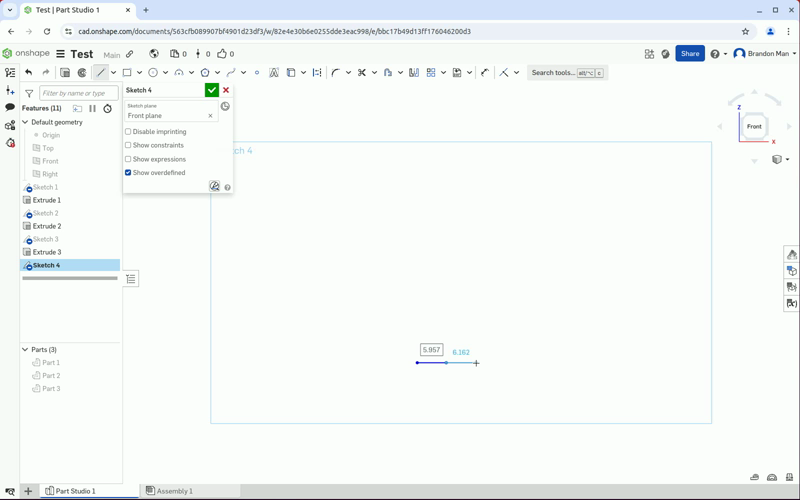
mouse_move(446, 341)
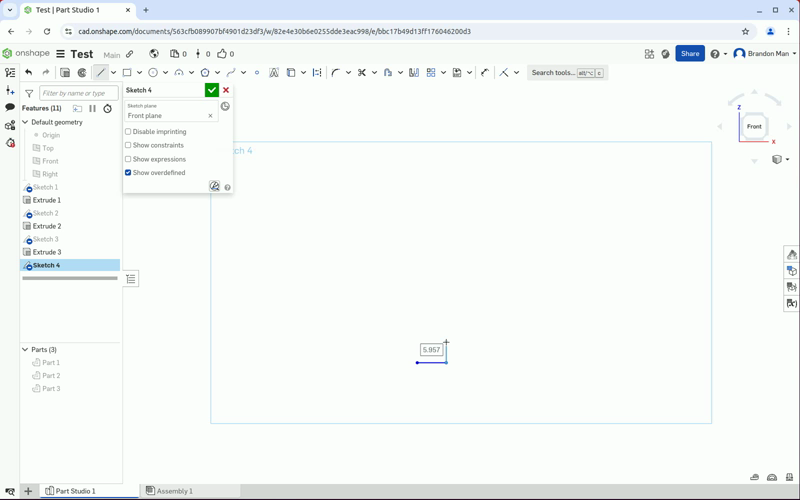
click(446, 341)
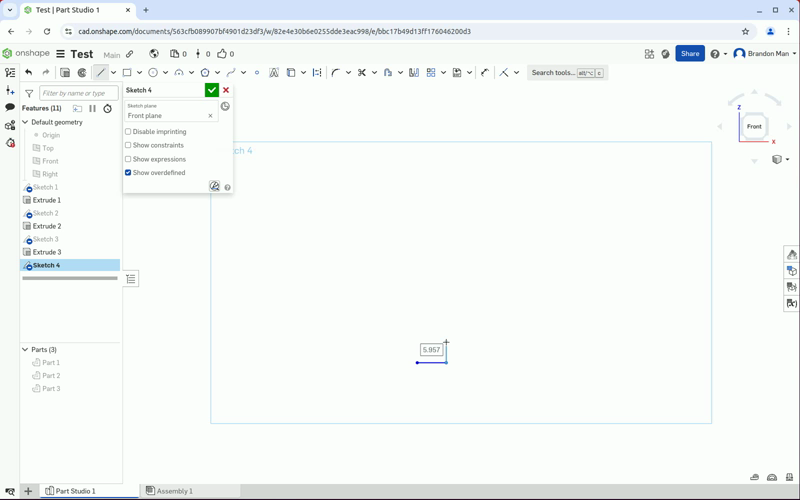
key_up(shift)
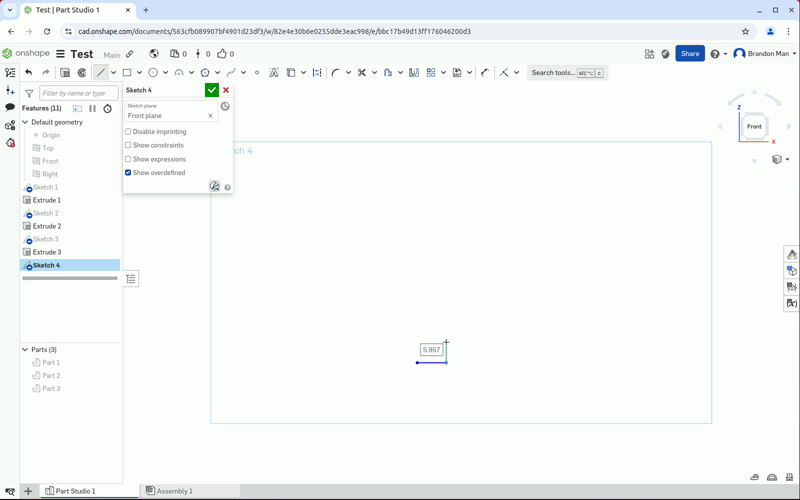
key_down(shift)
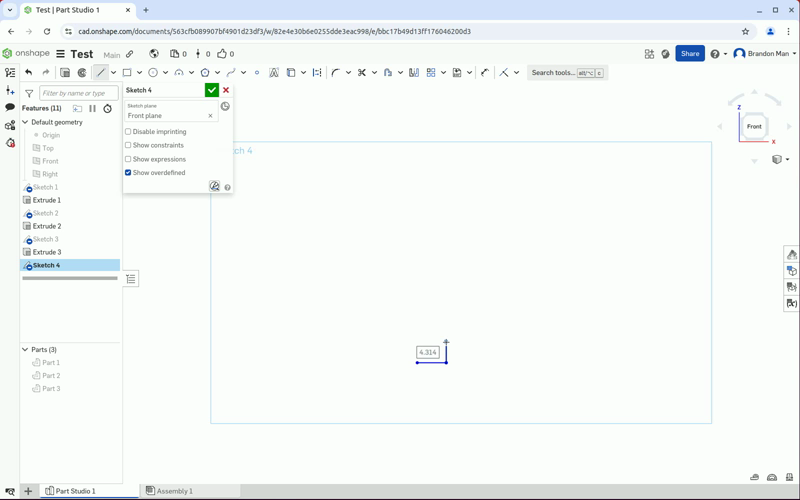
mouse_move(476, 341)
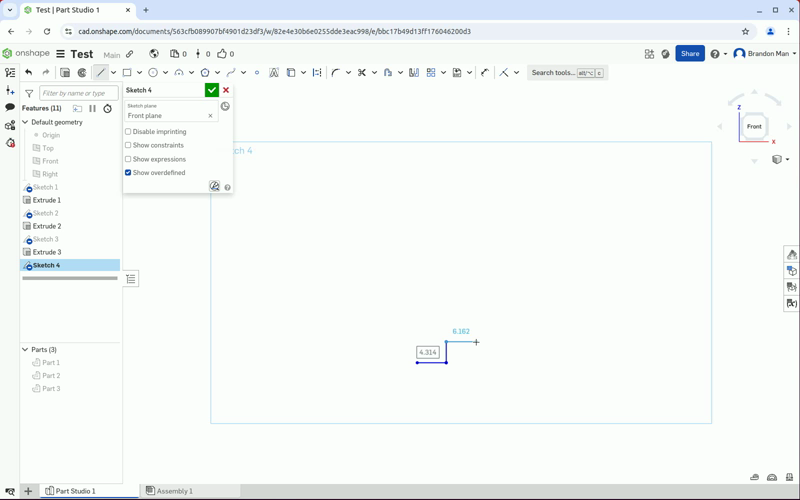
mouse_move(417, 341)
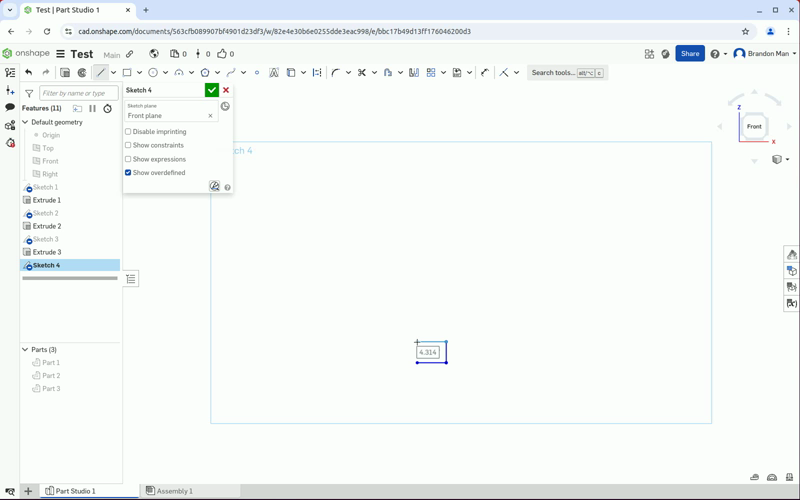
click(417, 341)
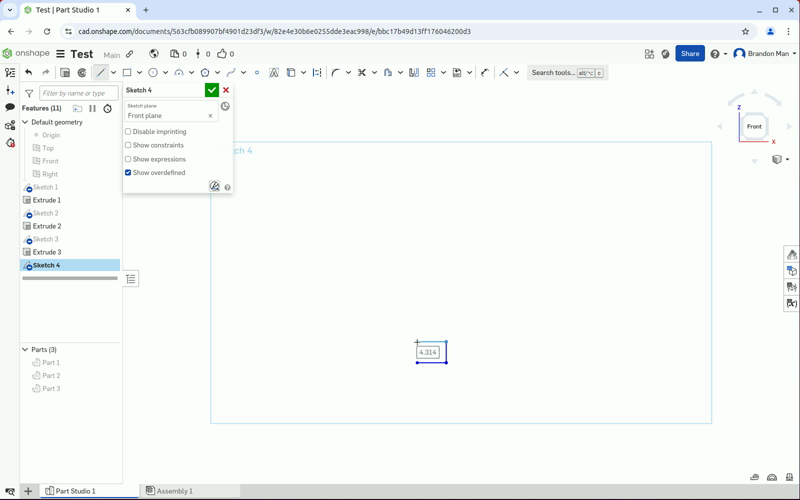
key_up(shift)
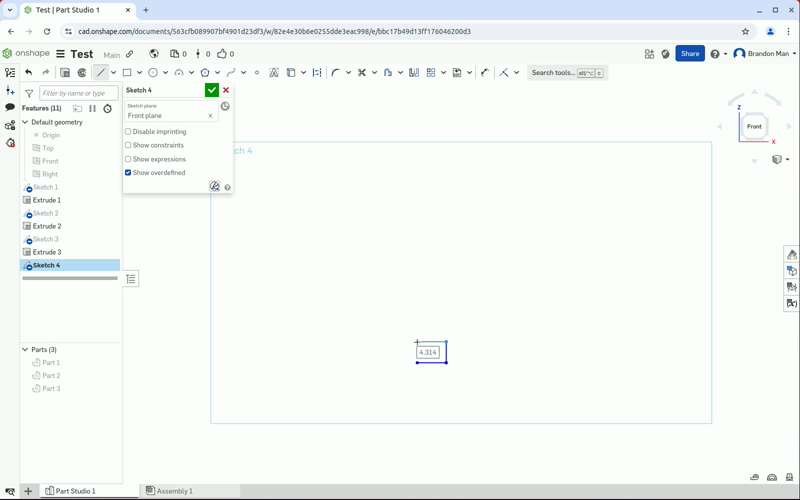
mouse_move(447, 341)
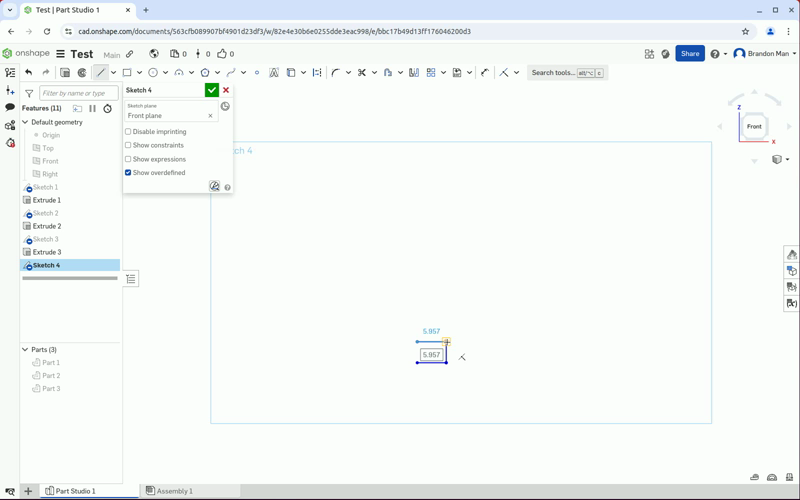
key_down(shift)
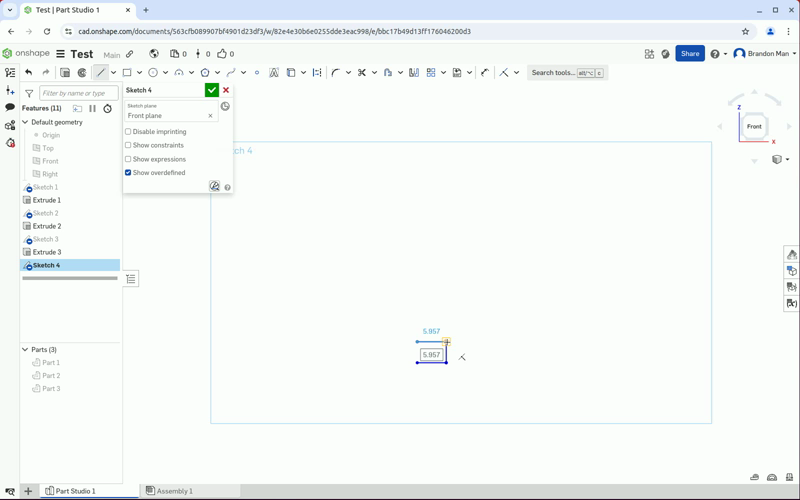
mouse_move(417, 362)
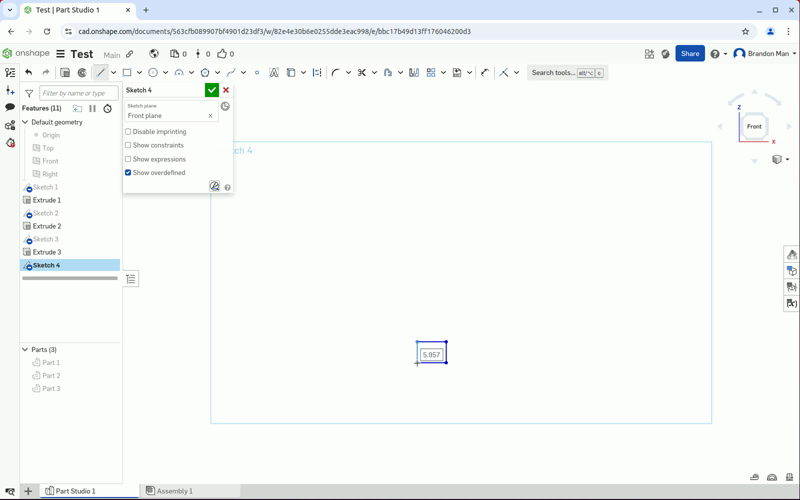
key_up(shift)
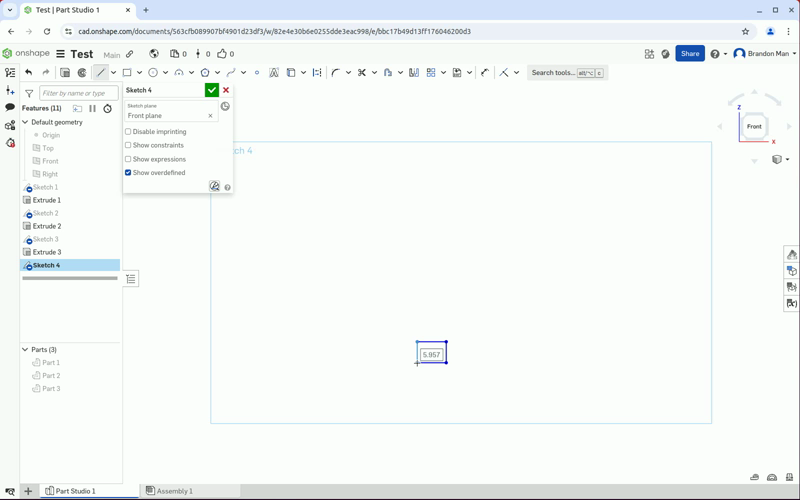
click(417, 362)
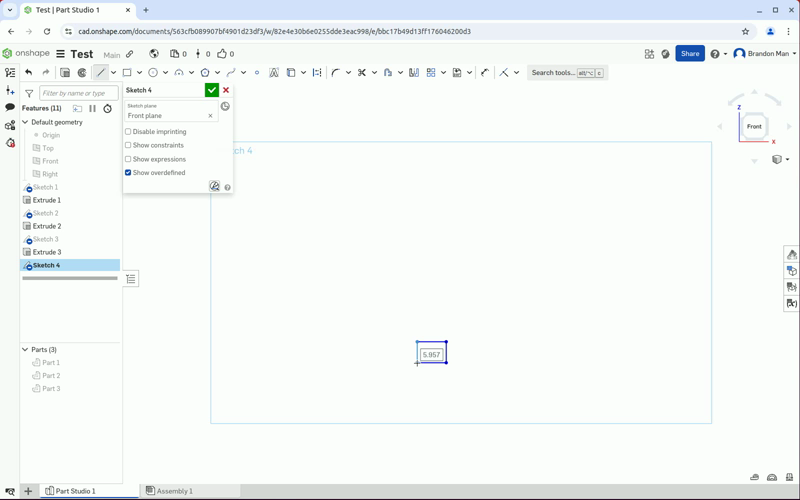
key(esc)
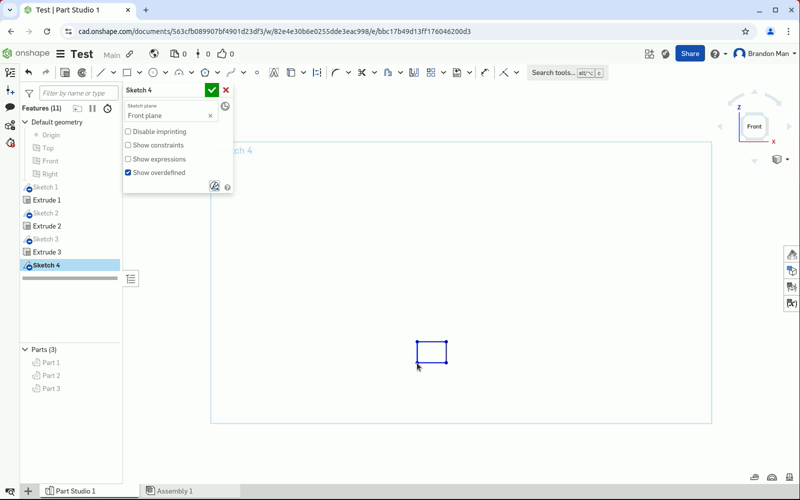
mouse_move(425, 343)
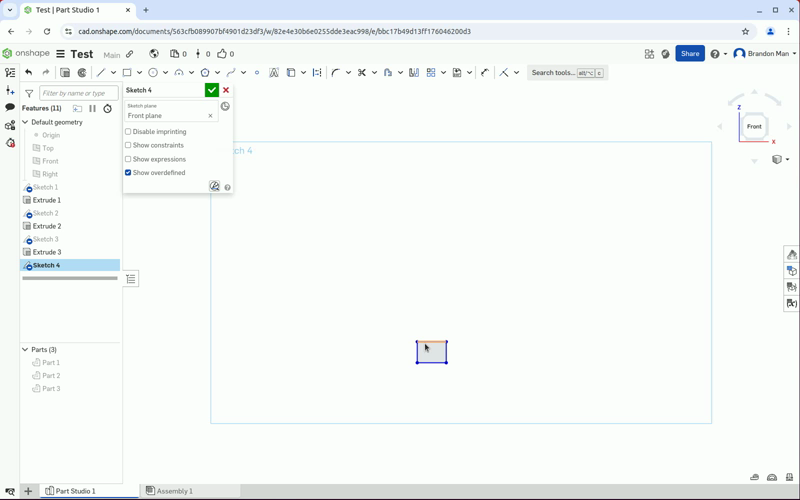
scroll(6)
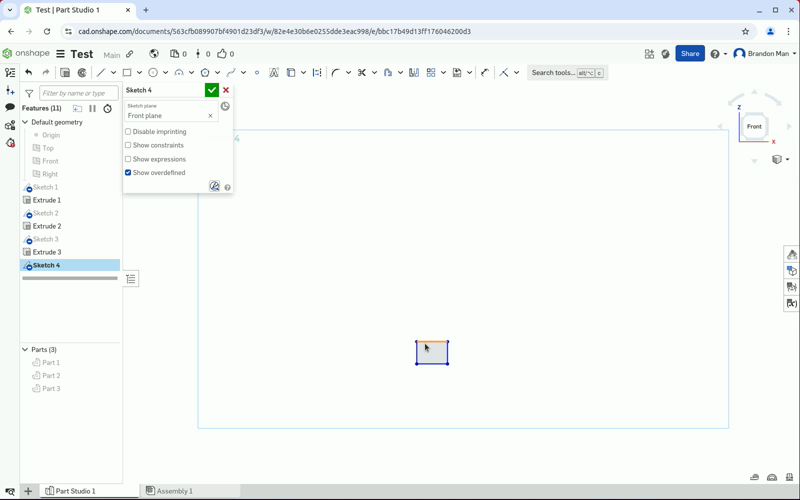
scroll(6)
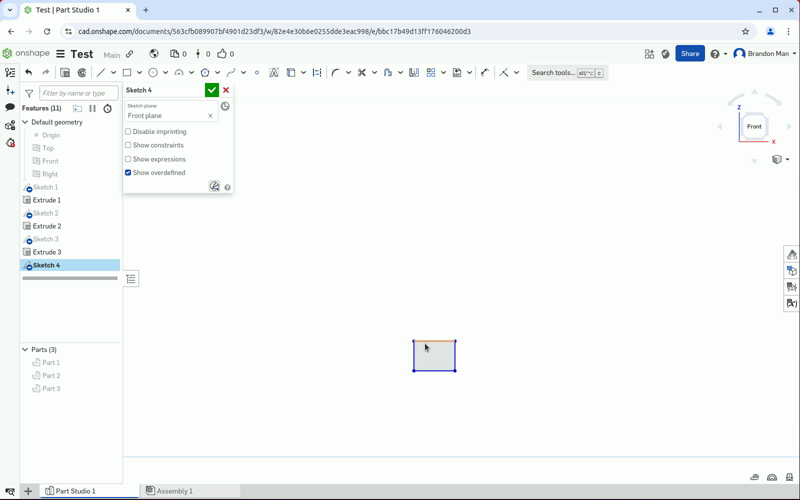
scroll(6)
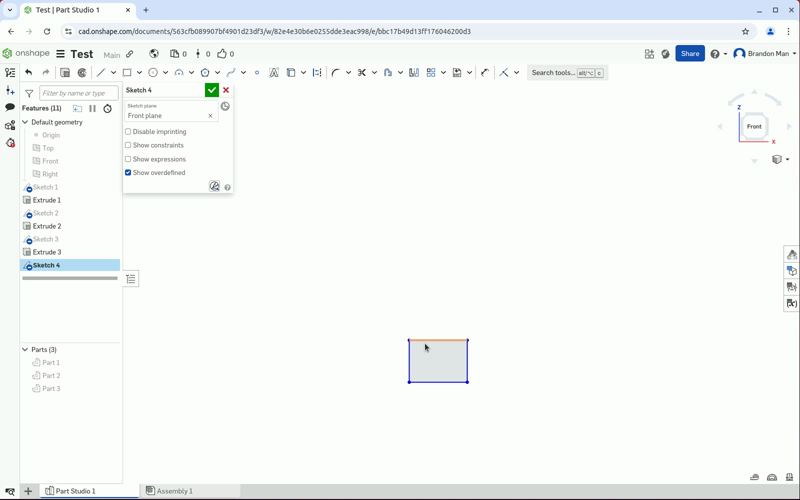
scroll(6)
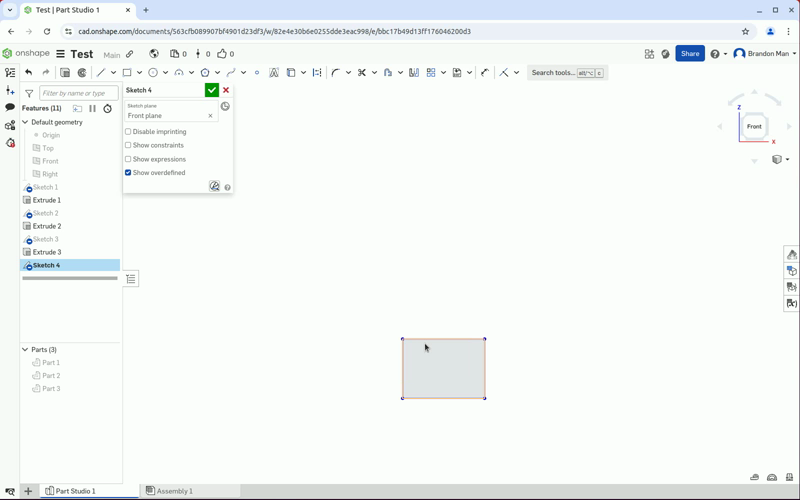
scroll(6)
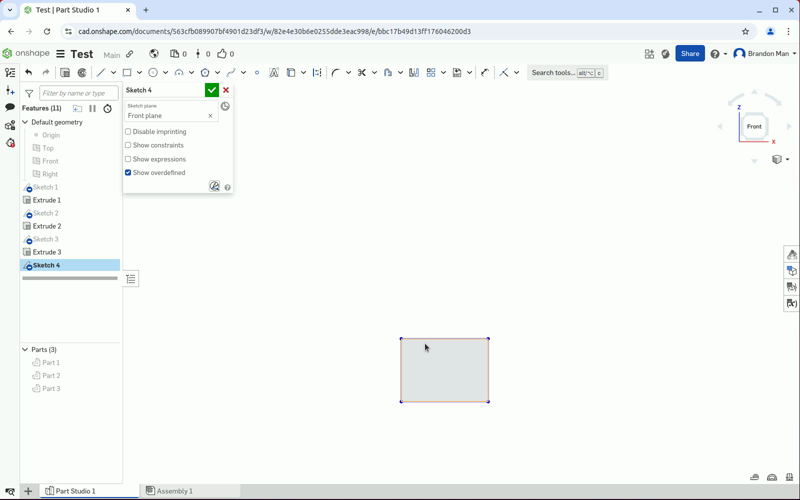
scroll(6)
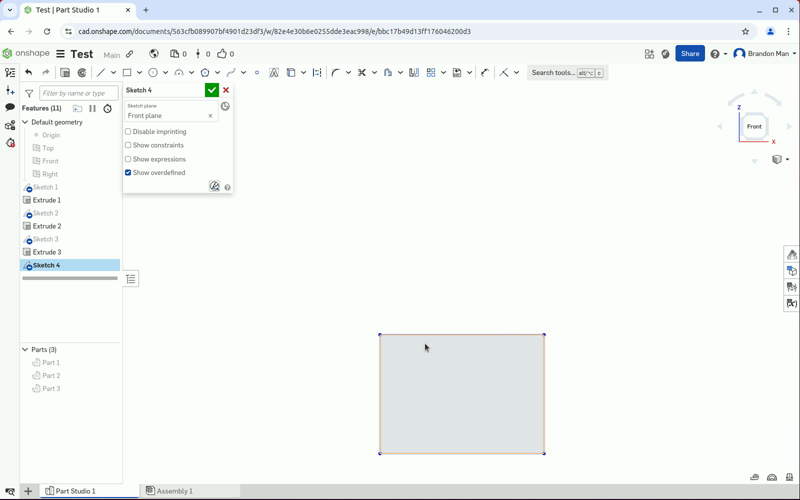
scroll(6)
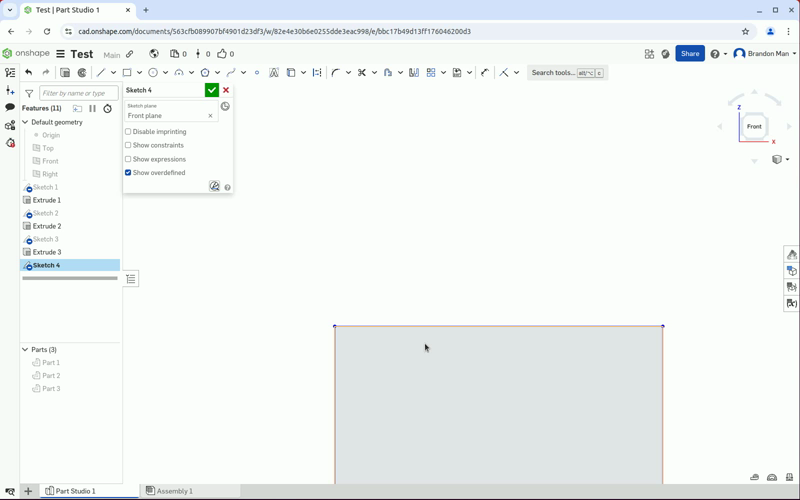
click(425, 343)
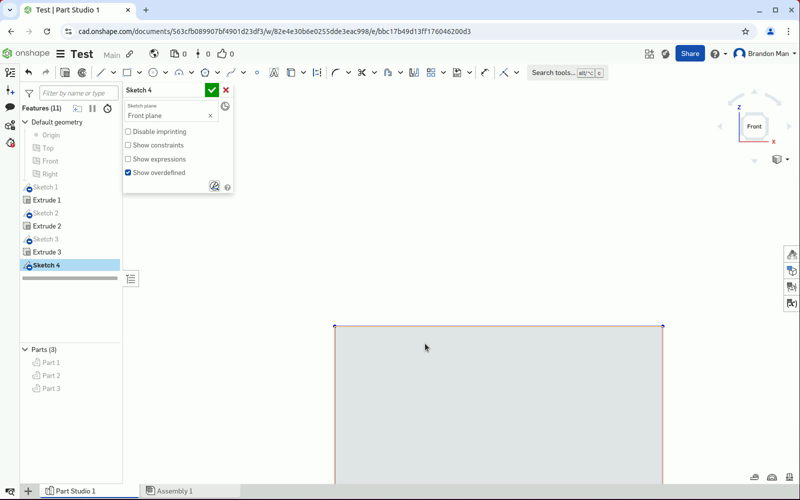
scroll(-6)
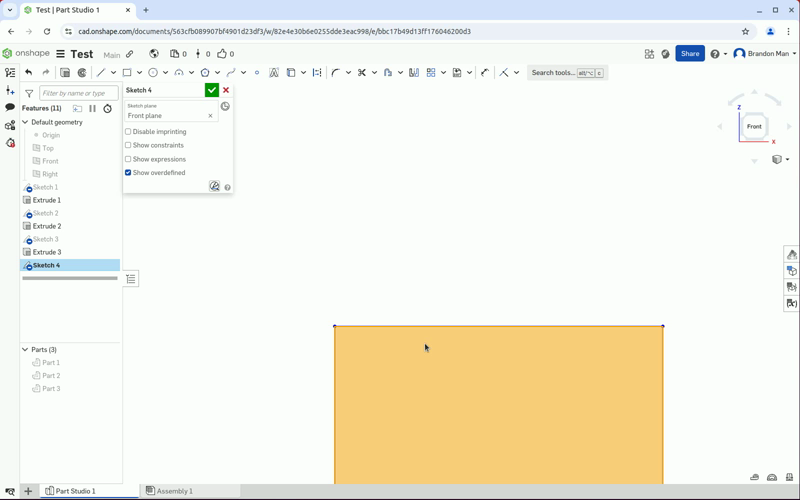
scroll(-6)
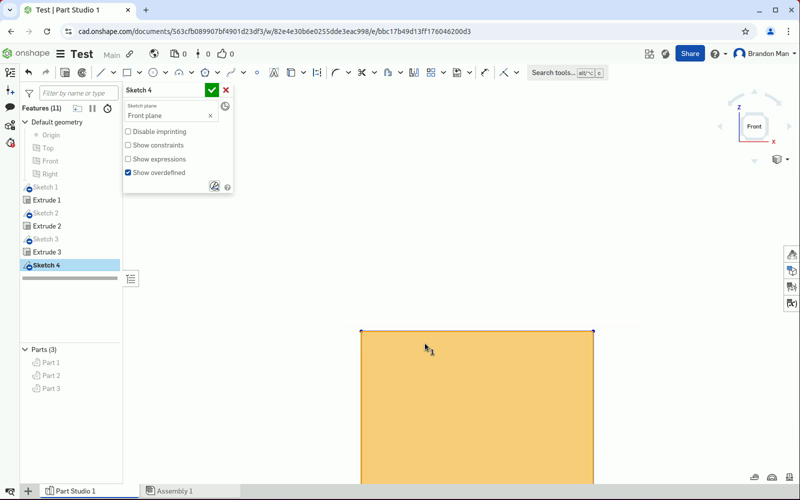
scroll(-6)
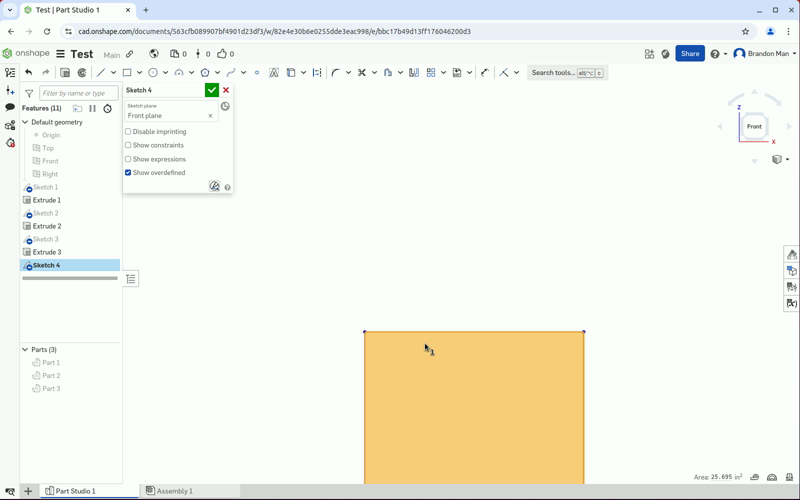
scroll(-6)
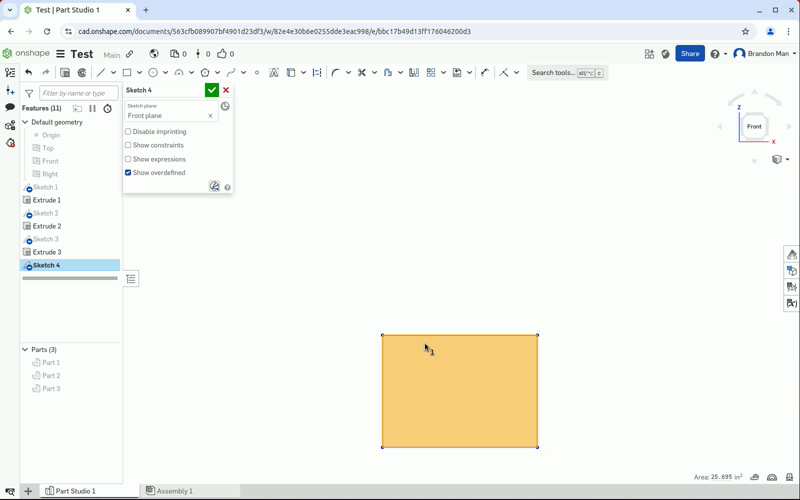
scroll(-6)
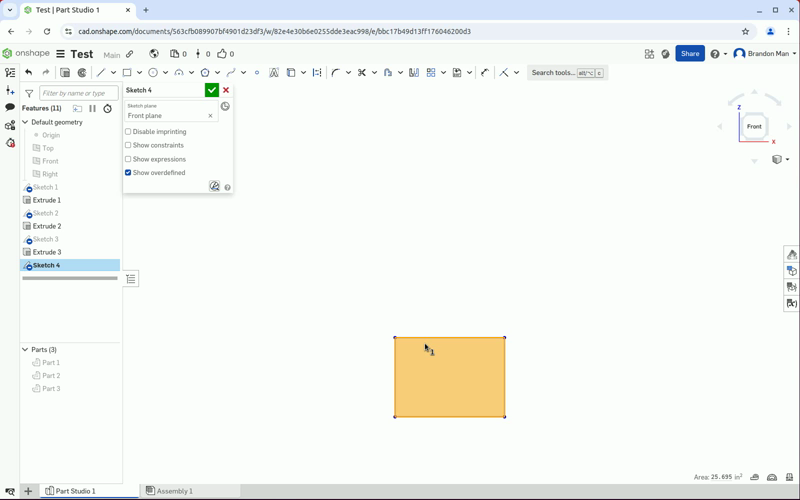
scroll(-6)
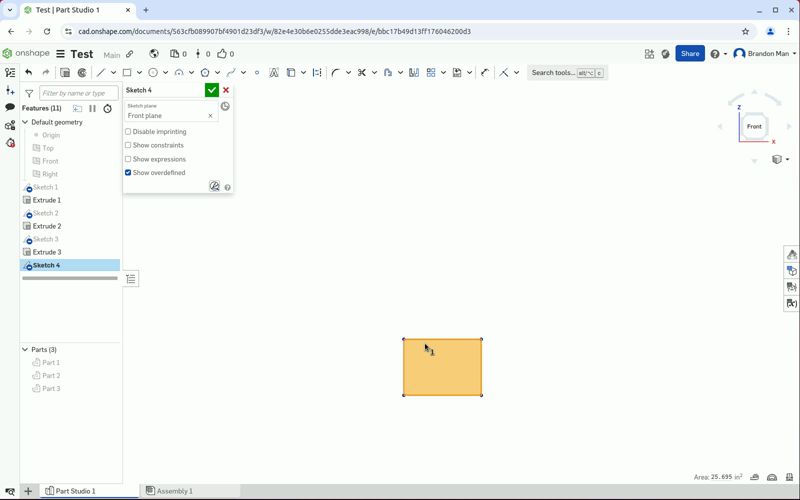
scroll(-6)
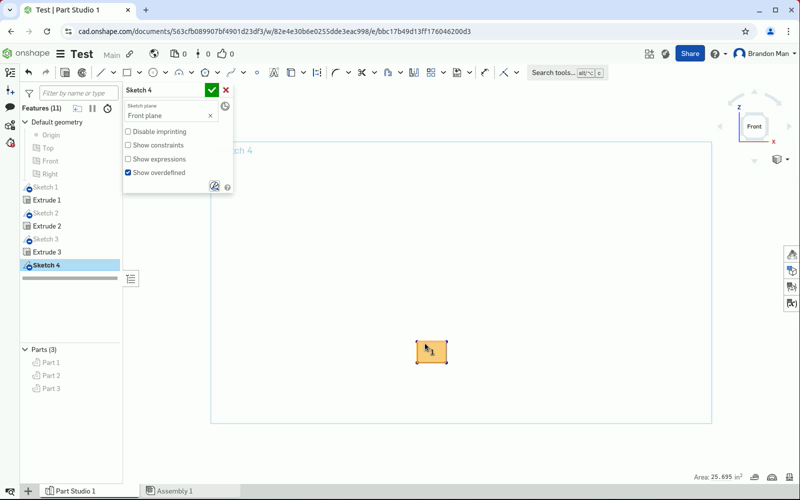
mouse_move(73, 352)
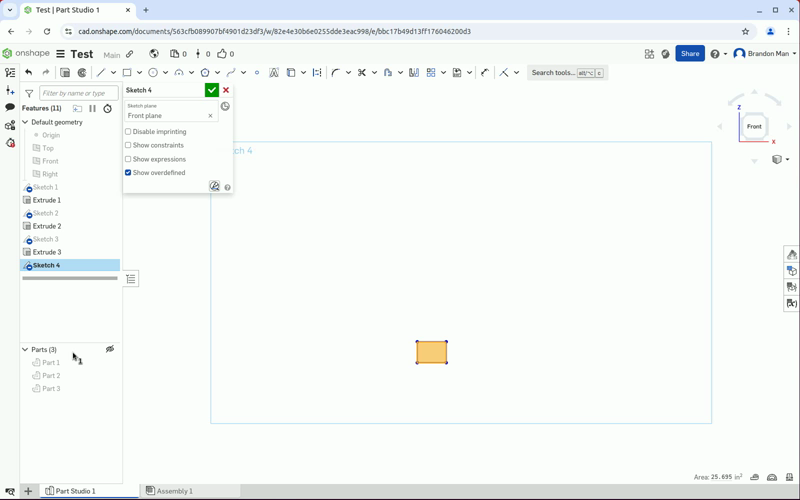
key(shift+y)
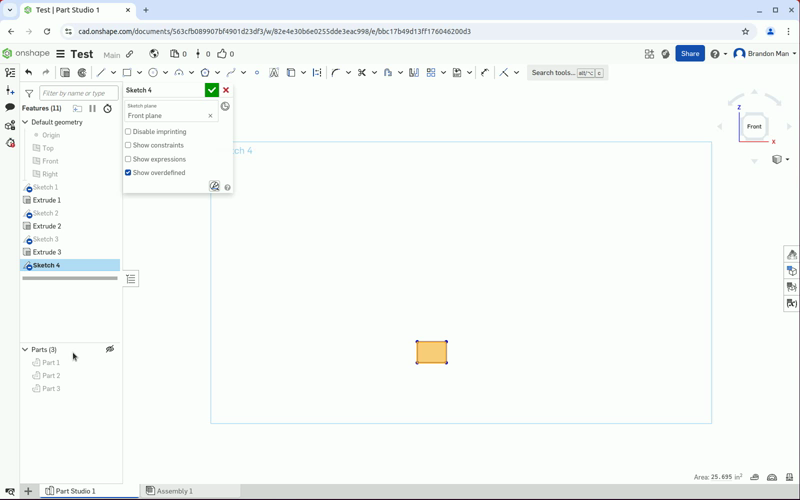
key(shift+e)
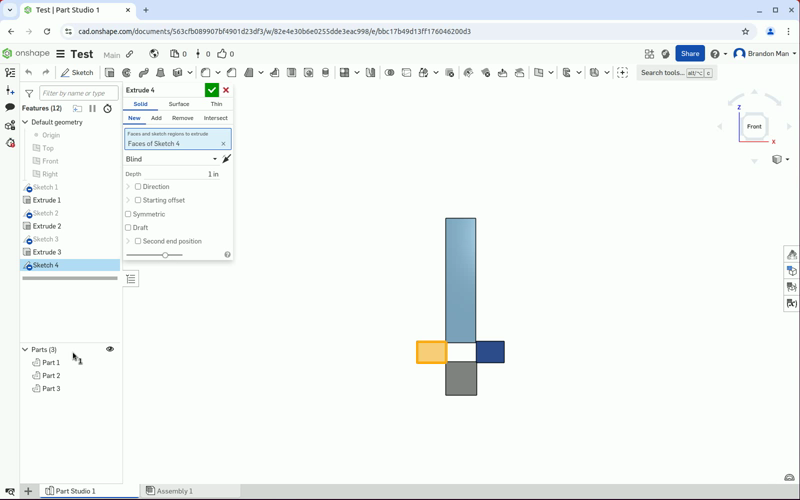
mouse_move(143, 106)
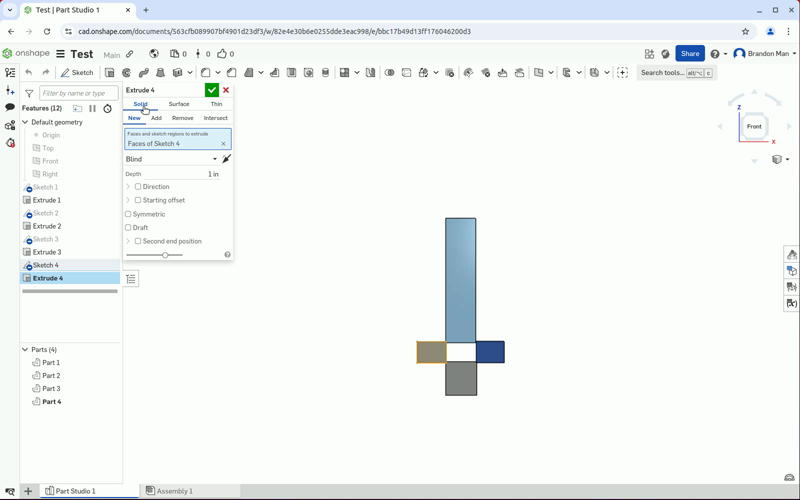
click(143, 106)
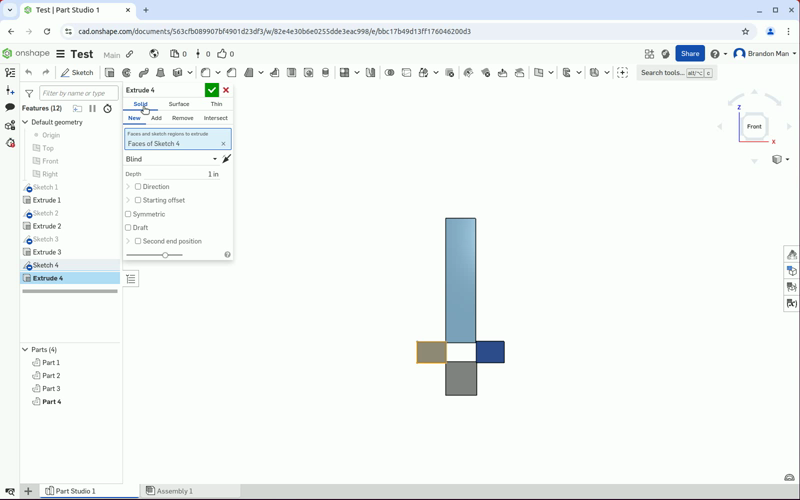
mouse_move(137, 120)
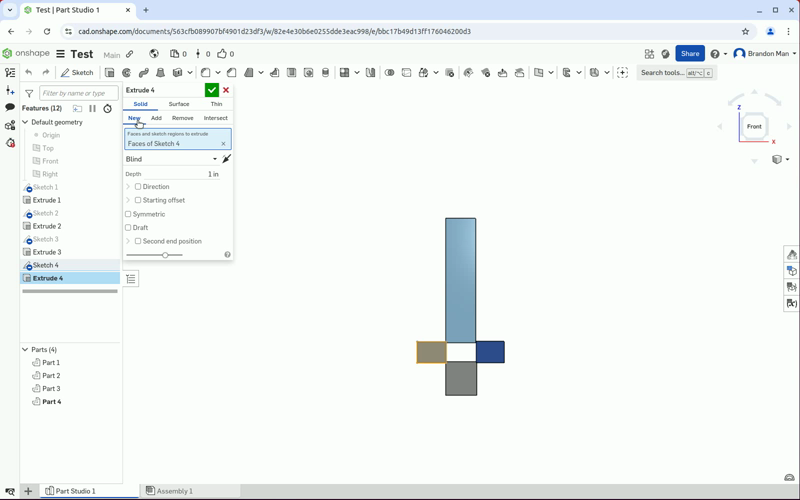
click(137, 120)
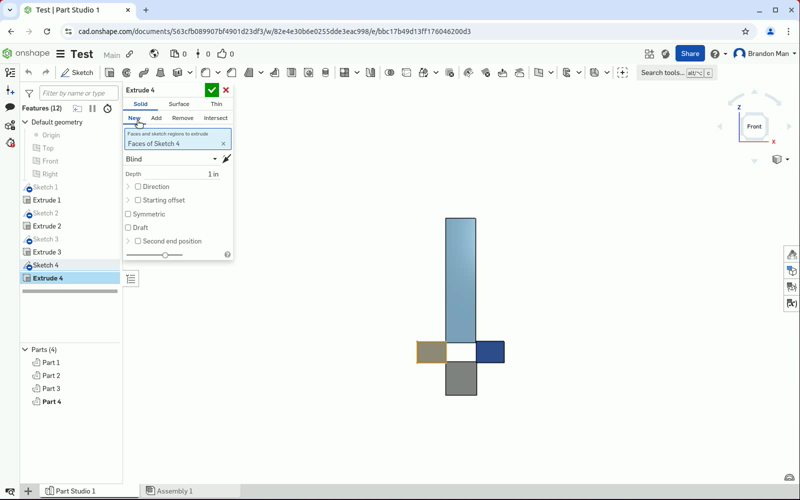
key(tab, 4)
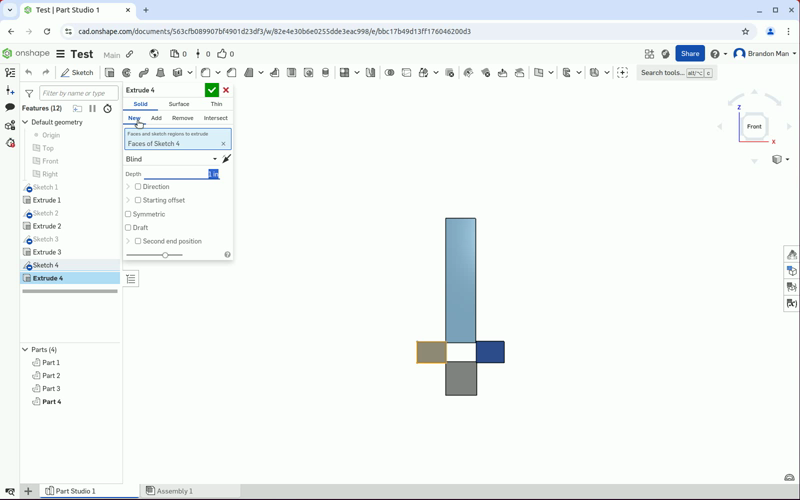
text(13.961)
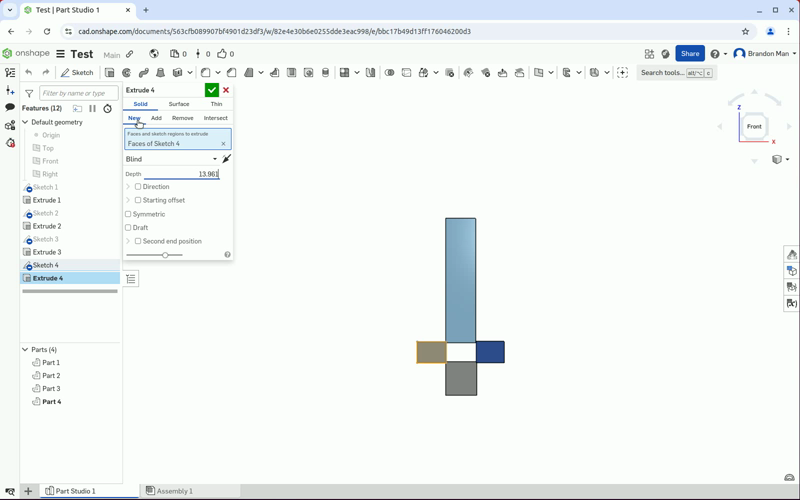
key(enter)
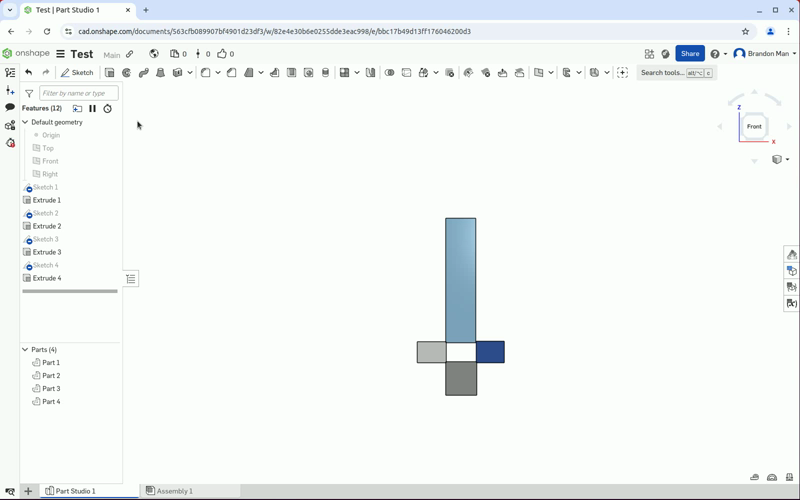
key(shift+h)
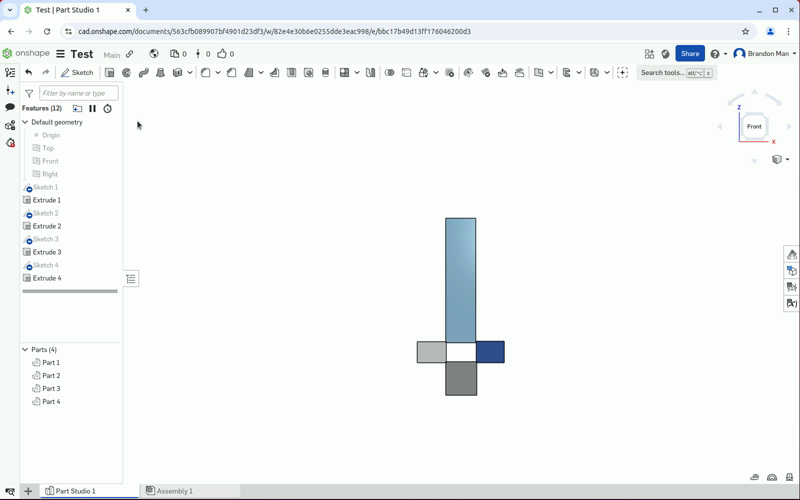
key(shift+h)
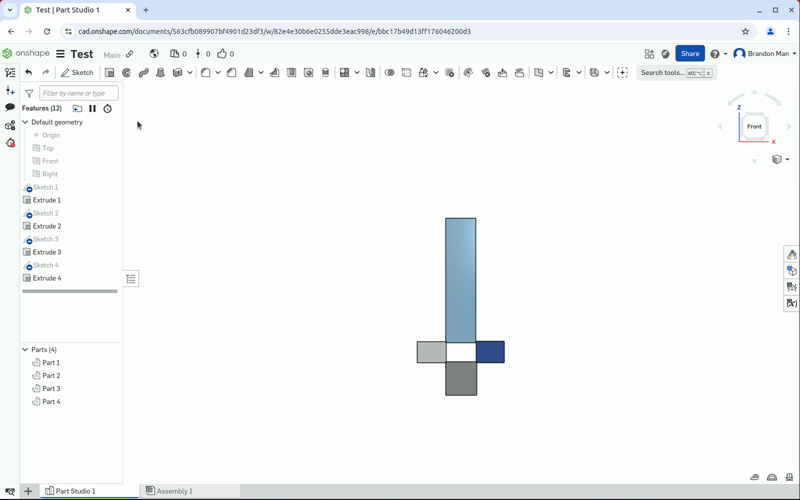
mouse_move(73, 189)
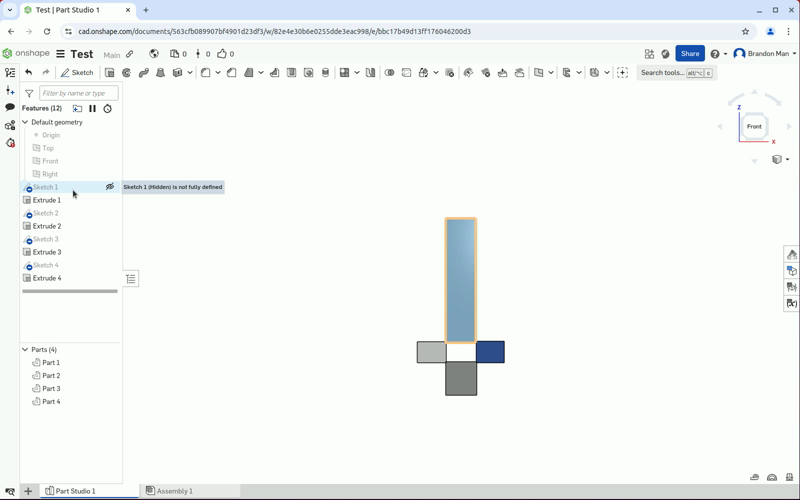
click(73, 189)
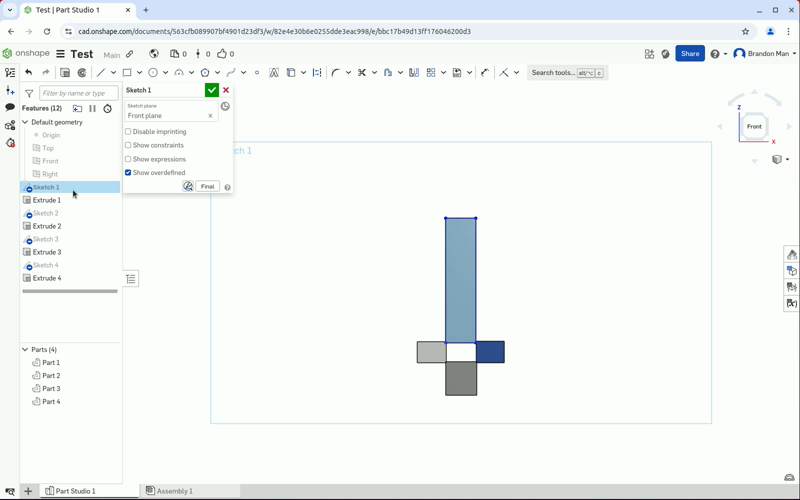
mouse_move(229, 92)
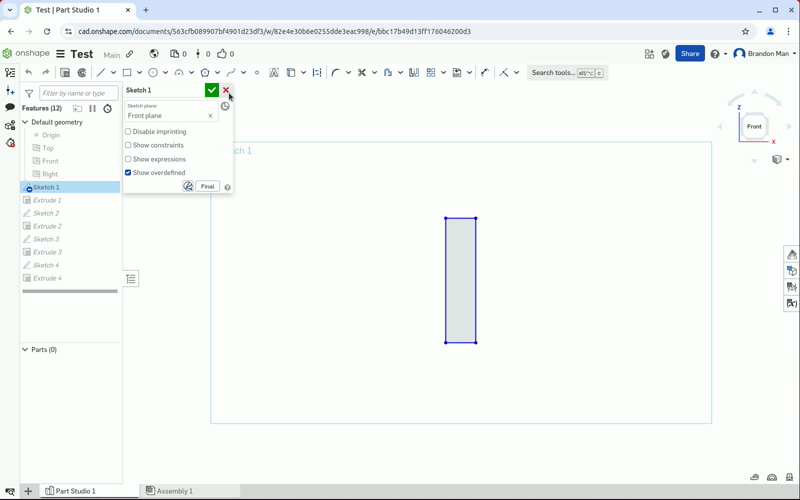
click(229, 92)
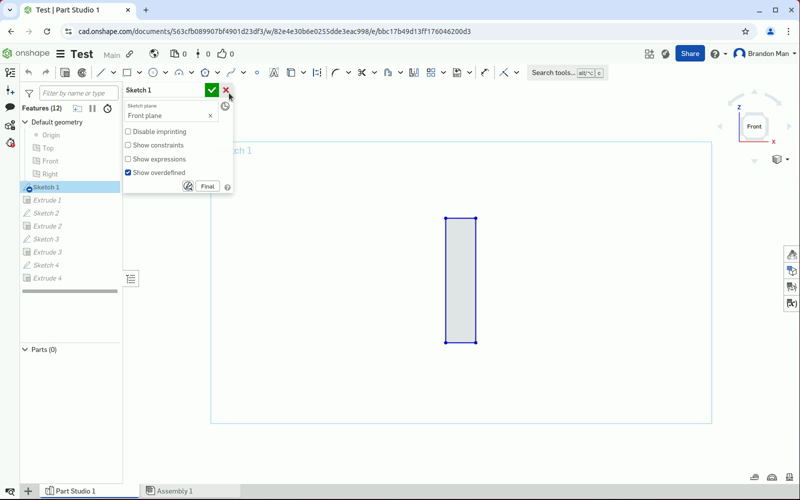
key(shift+s)
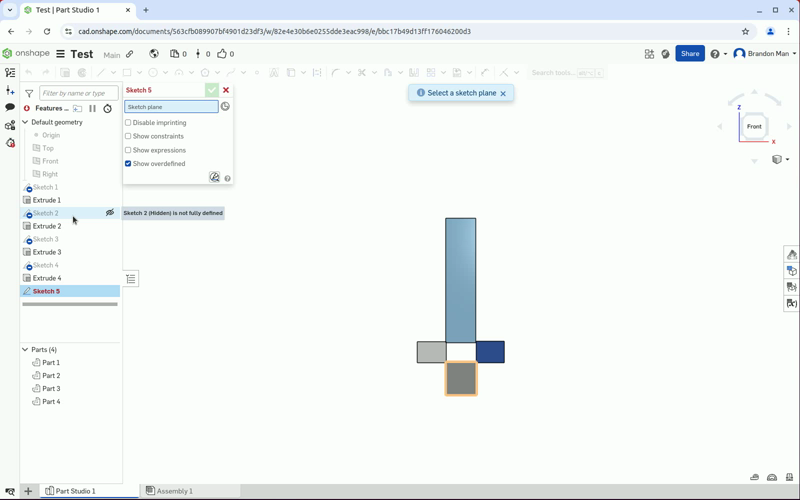
scroll(3)
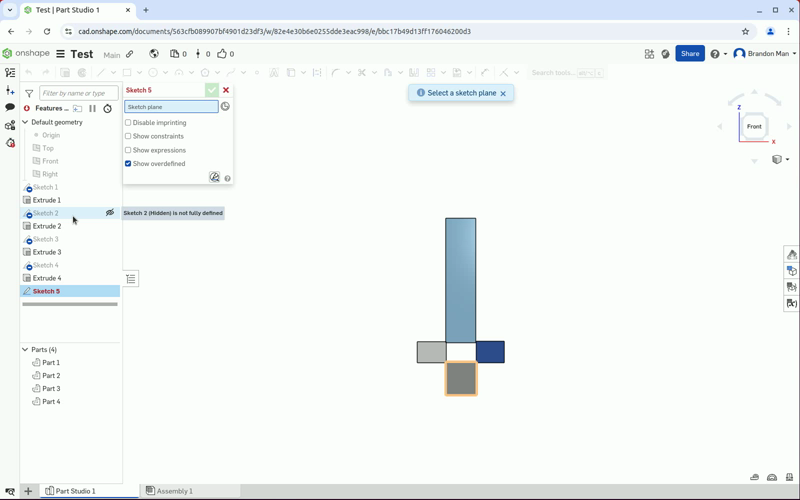
mouse_move(73, 163)
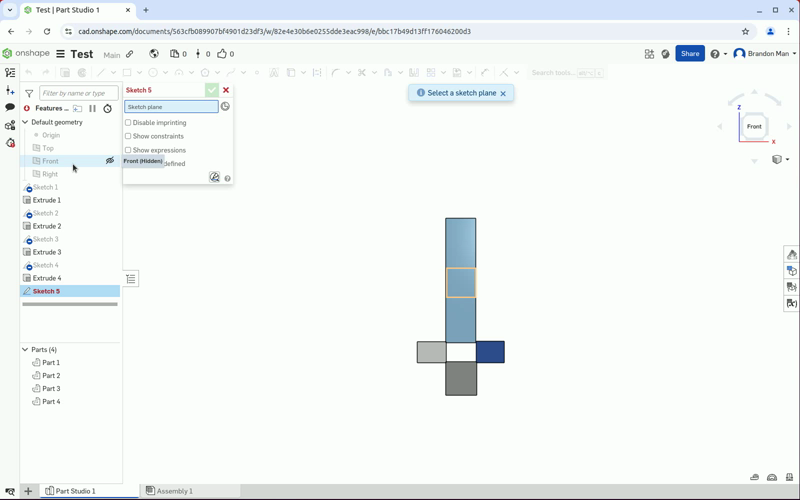
click(73, 163)
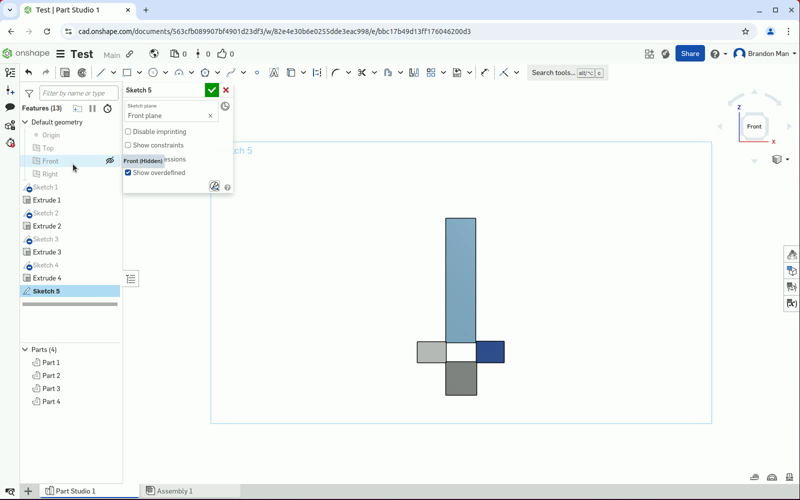
mouse_move(73, 352)
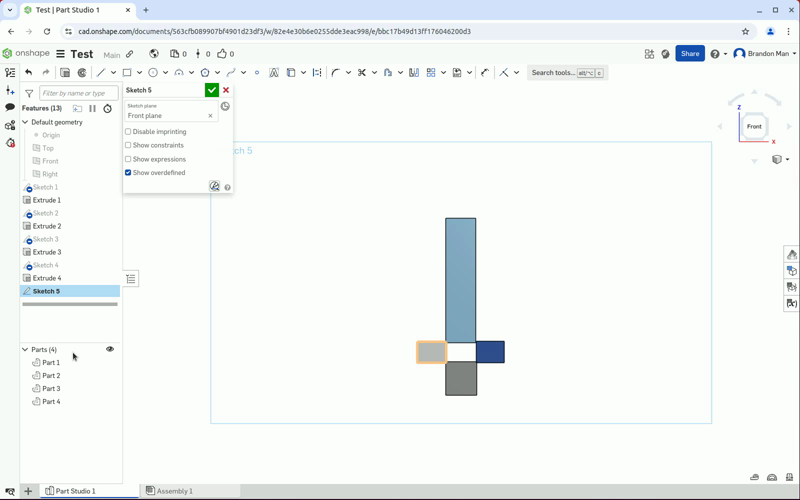
key(y)
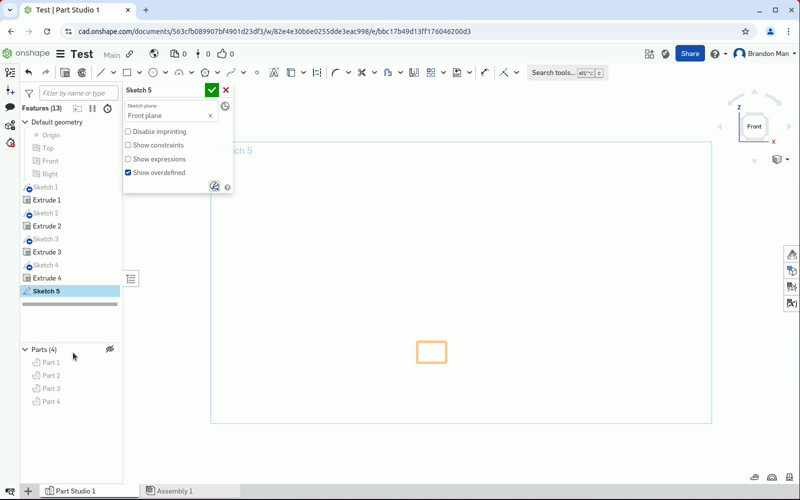
key(l)
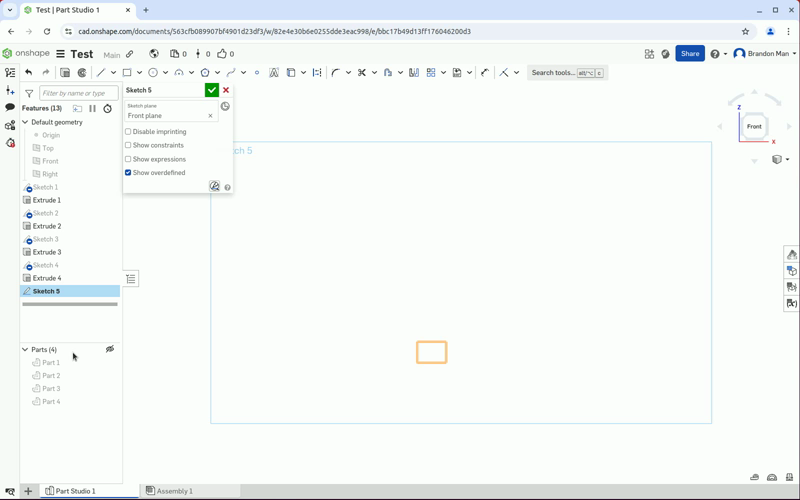
key_down(shift)
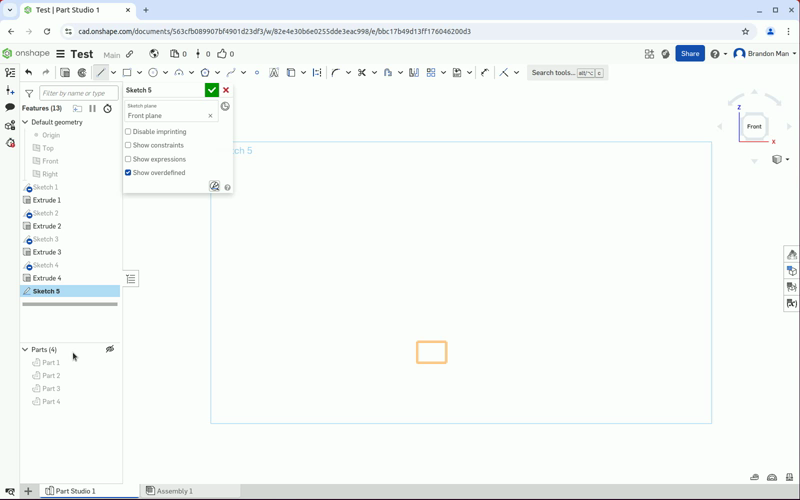
mouse_move(445, 362)
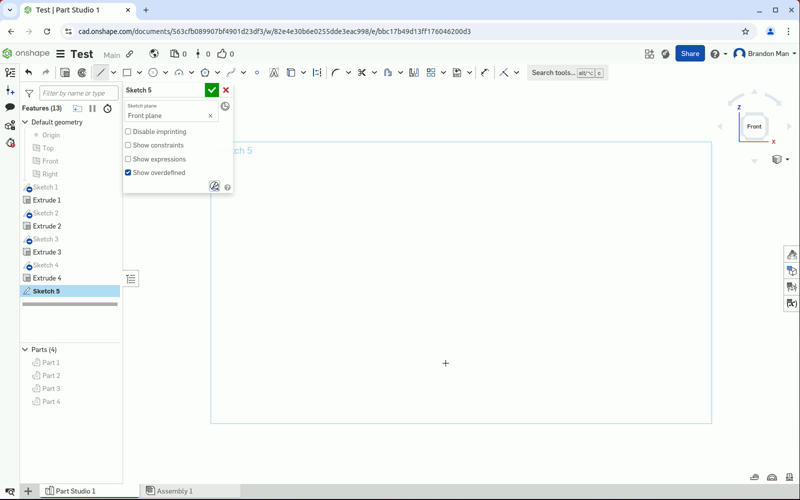
click(445, 362)
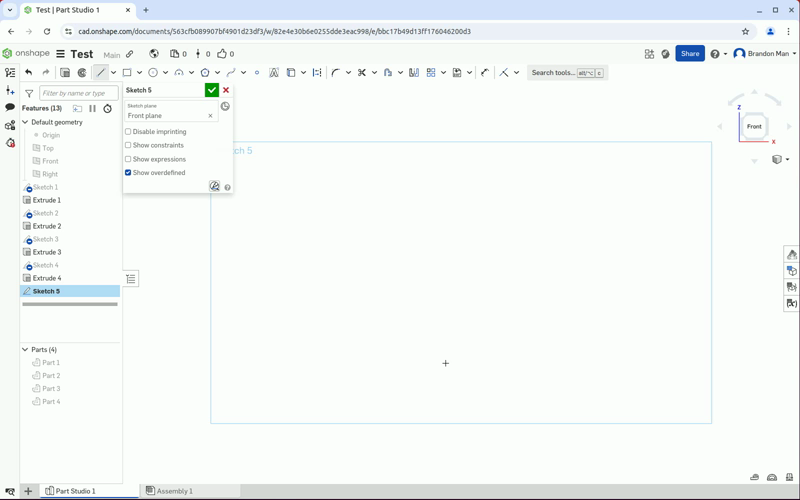
key_up(shift)
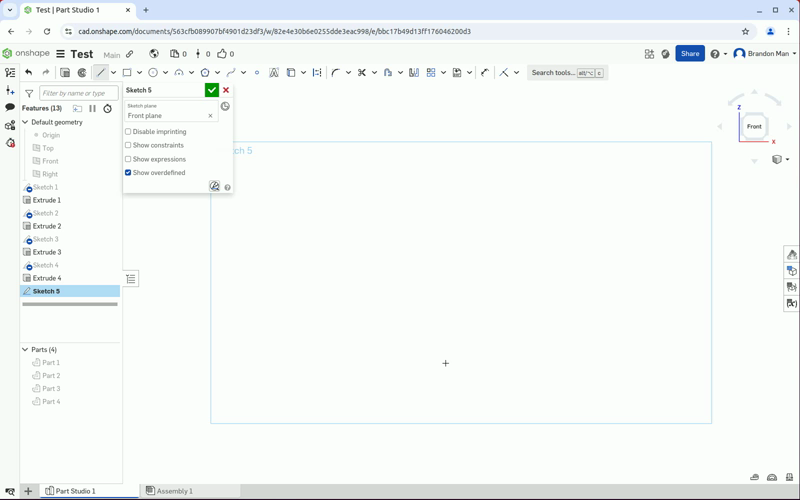
key_down(shift)
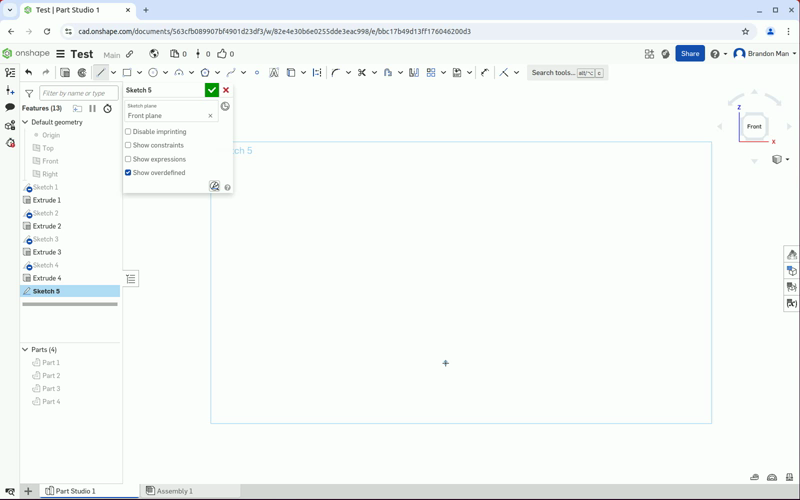
mouse_move(475, 362)
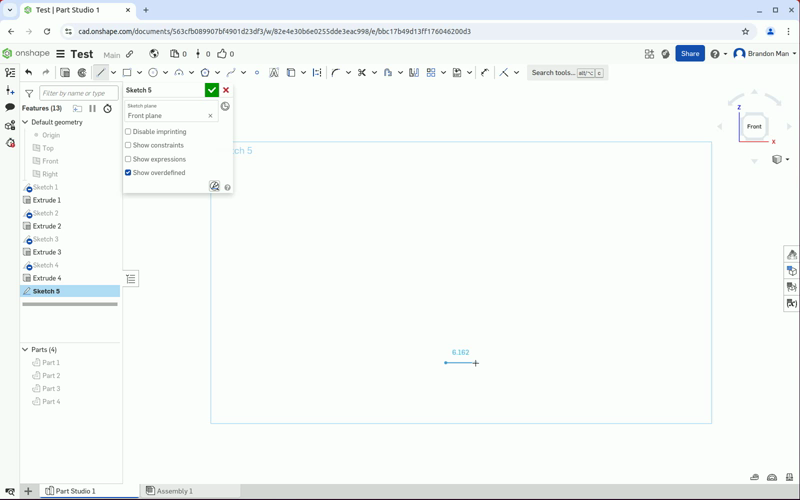
mouse_move(475, 362)
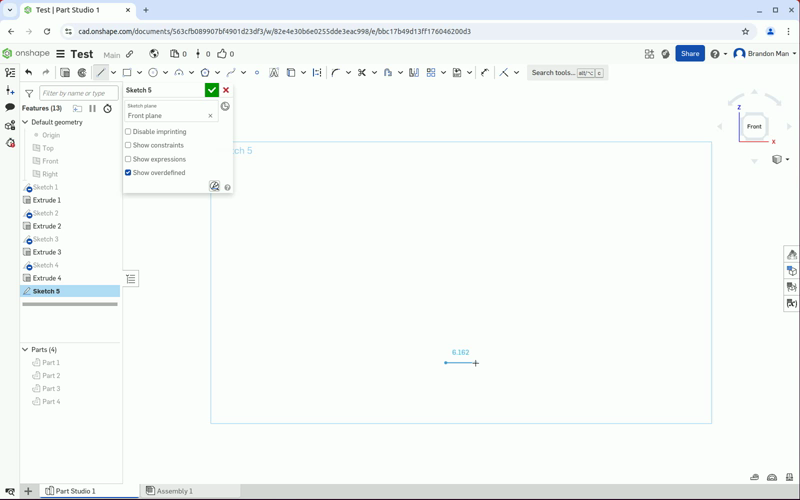
click(475, 362)
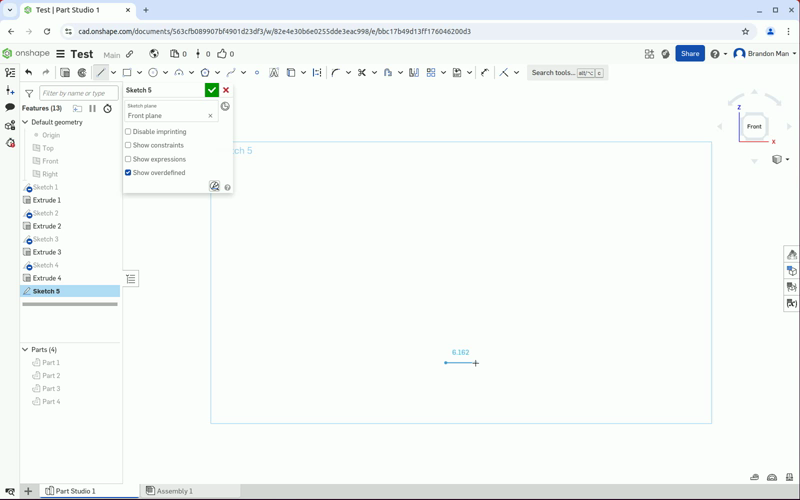
key_up(shift)
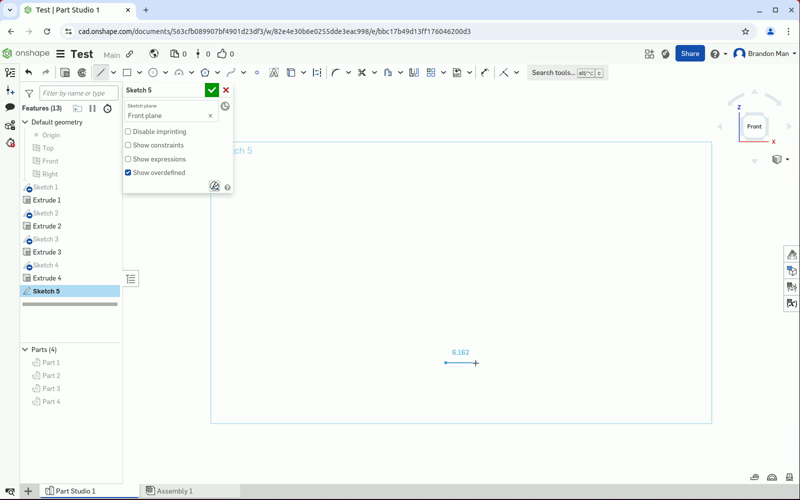
key_down(shift)
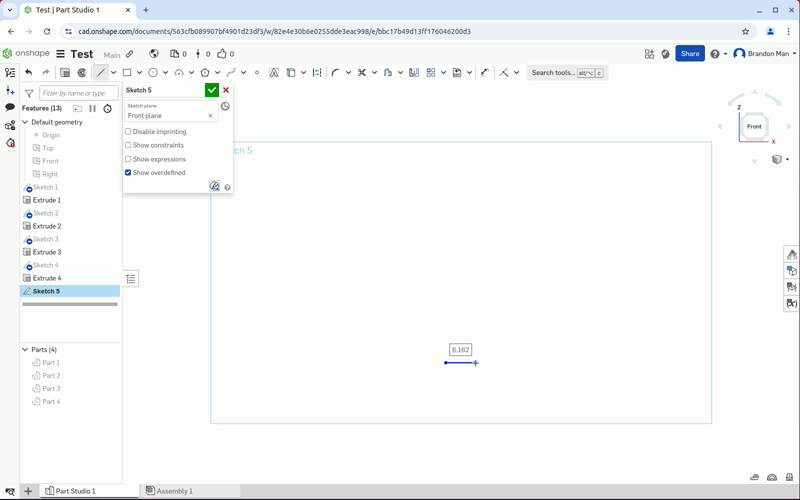
mouse_move(505, 362)
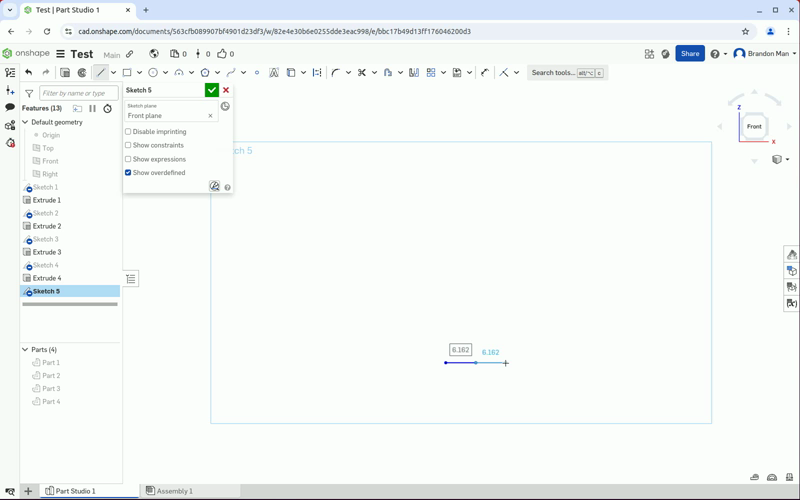
mouse_move(475, 342)
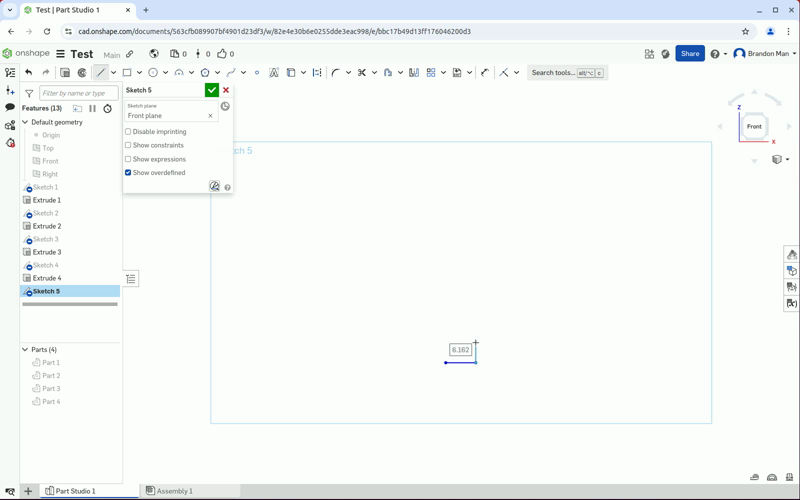
click(475, 342)
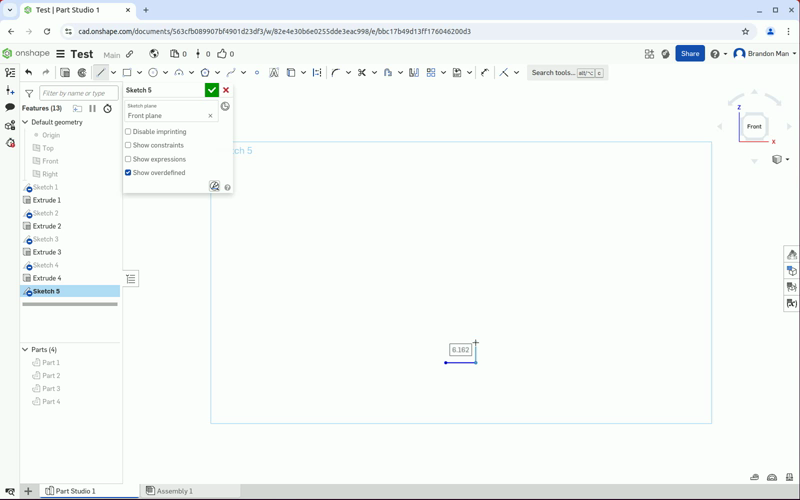
key_up(shift)
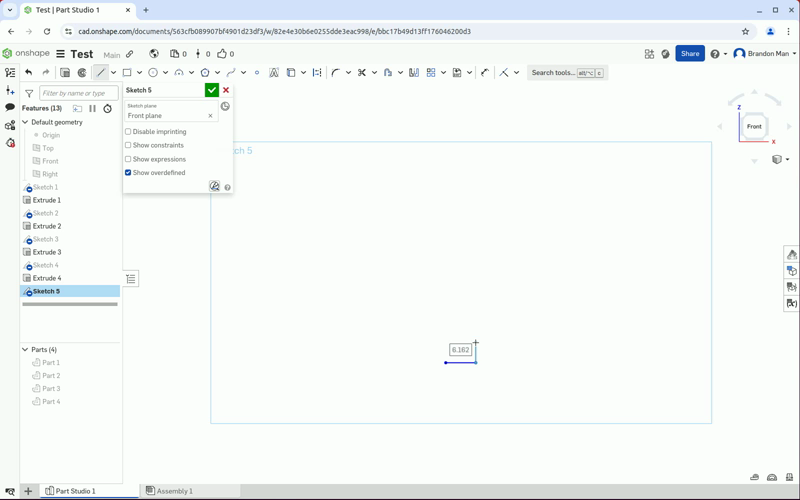
key_down(shift)
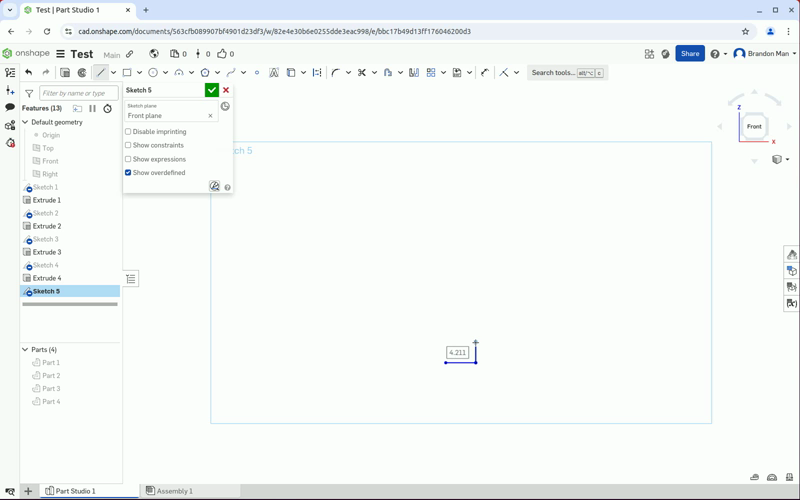
mouse_move(505, 342)
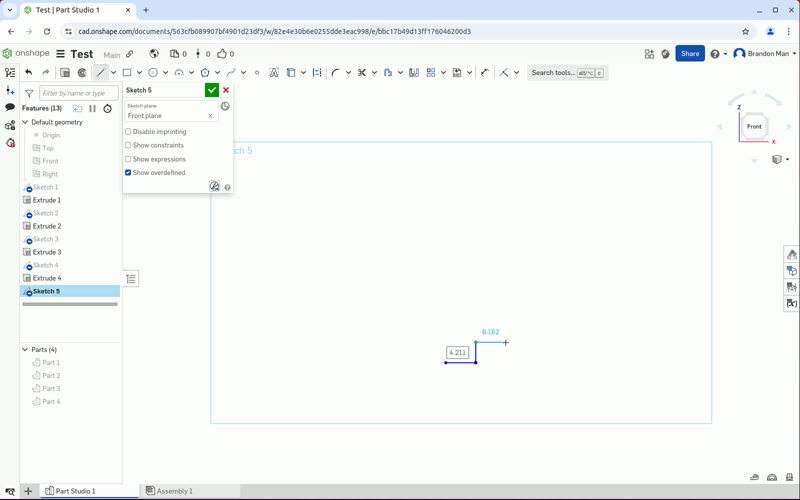
mouse_move(445, 342)
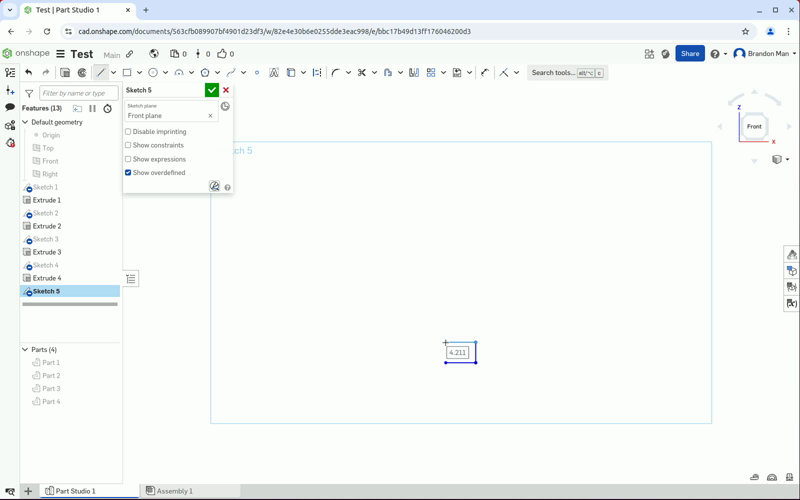
click(445, 342)
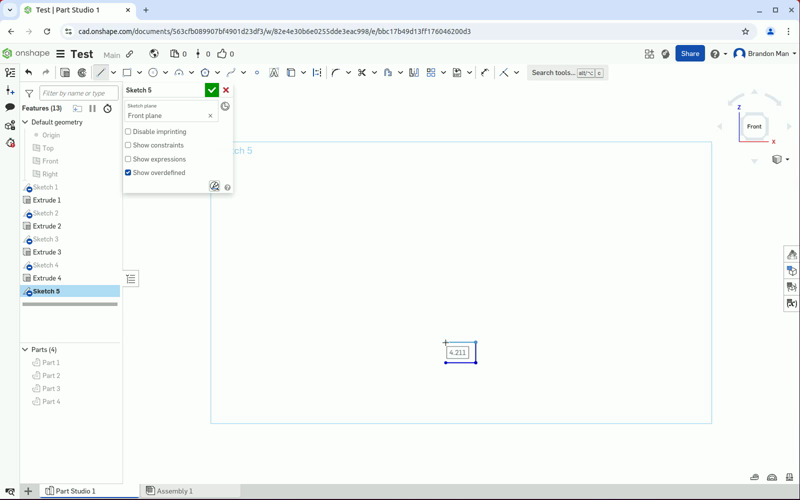
key_up(shift)
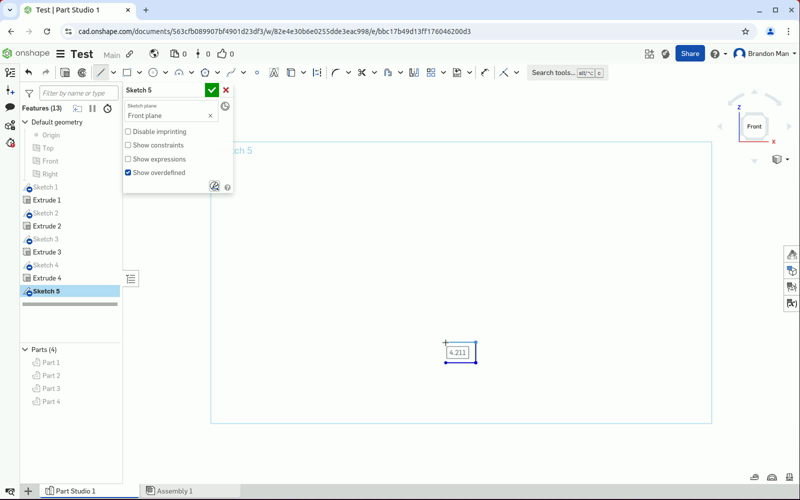
mouse_move(475, 342)
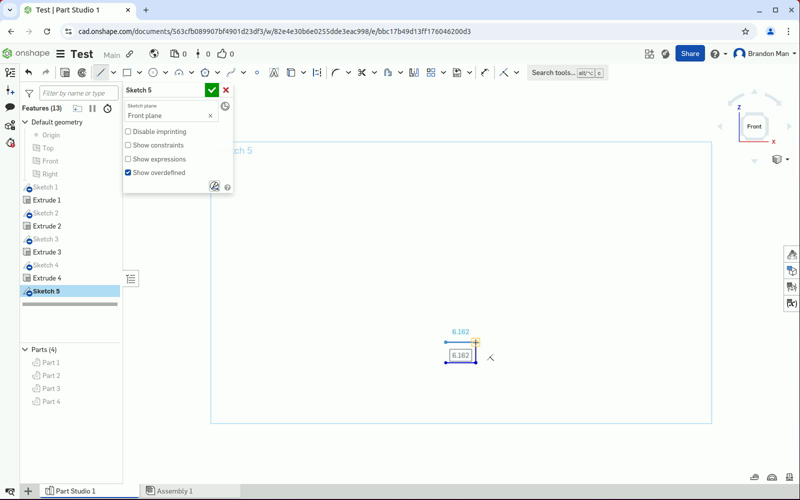
key_down(shift)
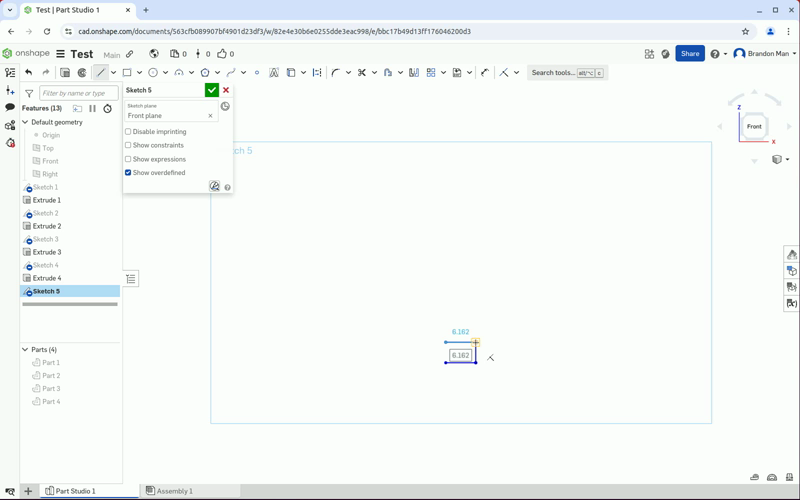
mouse_move(445, 362)
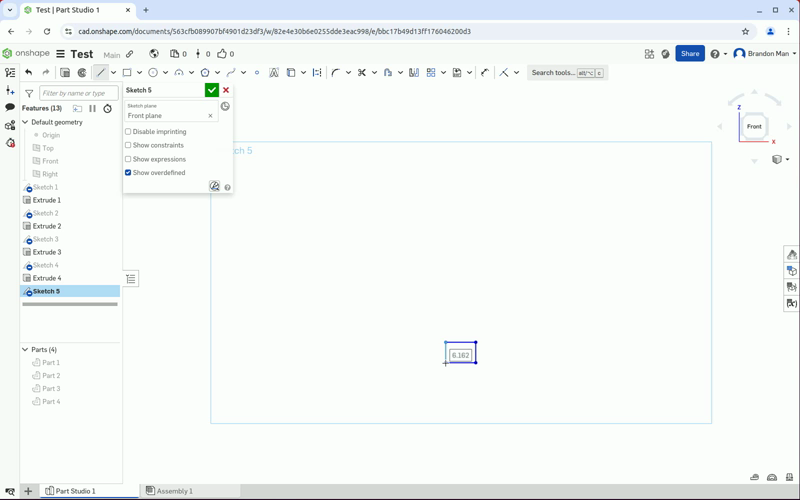
key_up(shift)
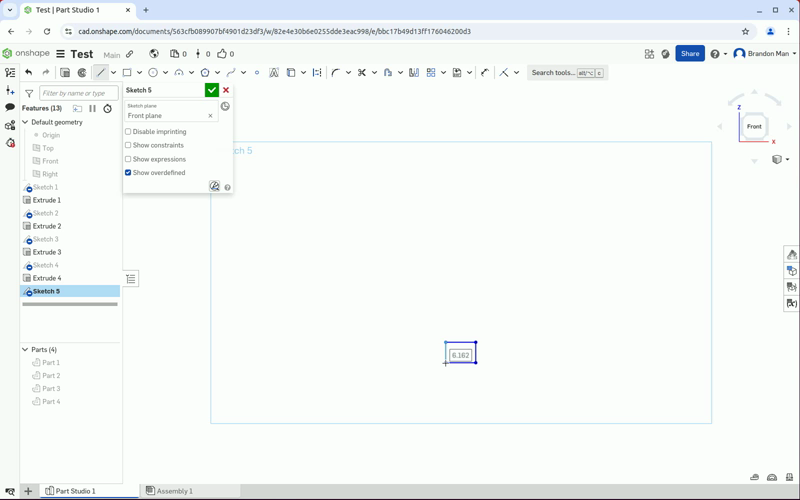
click(445, 362)
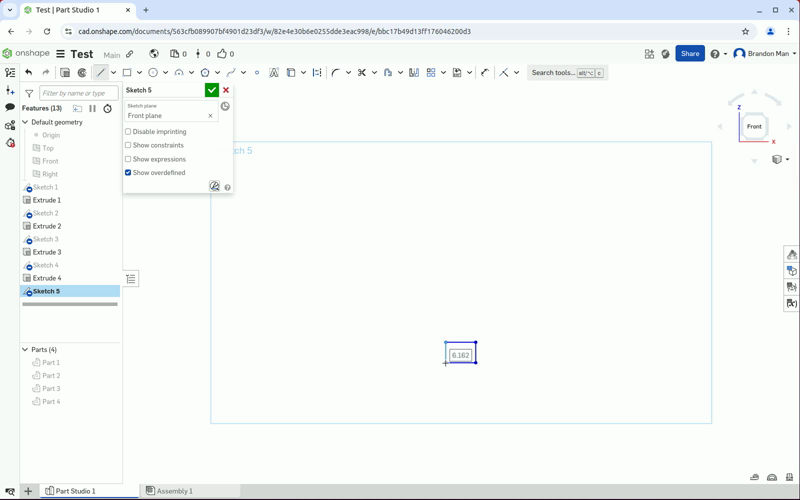
key(esc)
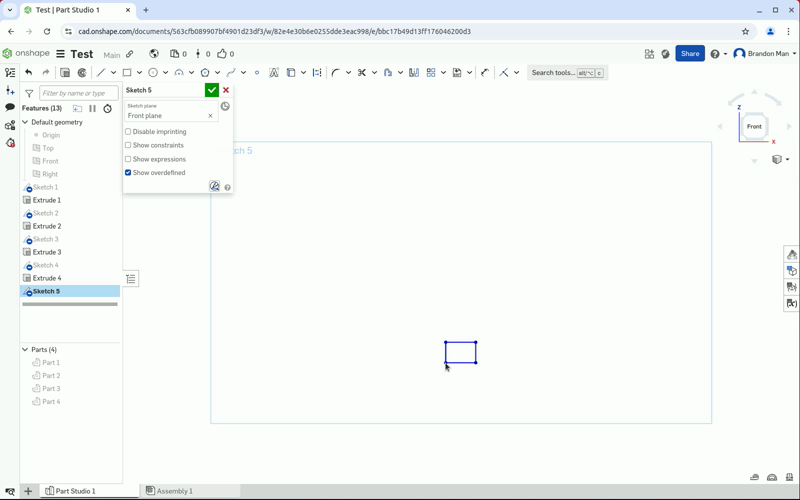
mouse_move(463, 344)
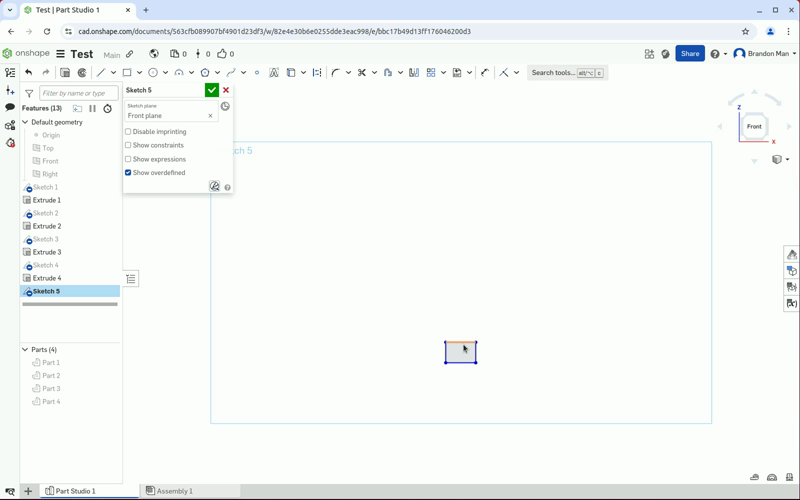
scroll(6)
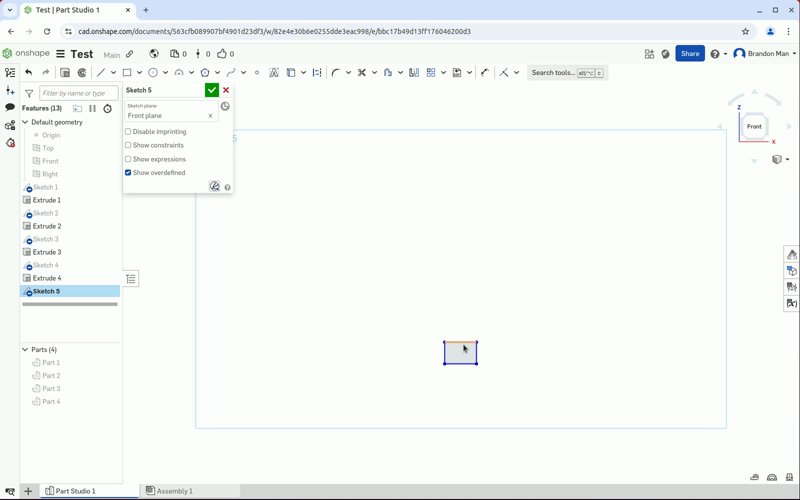
scroll(6)
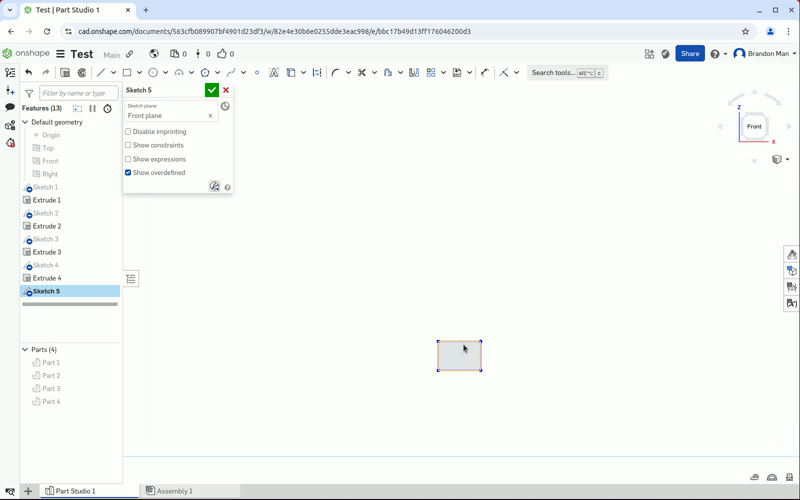
scroll(6)
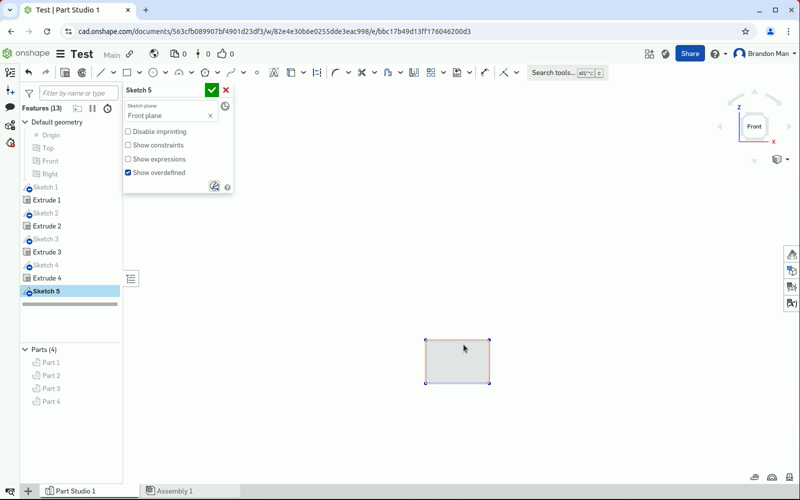
scroll(6)
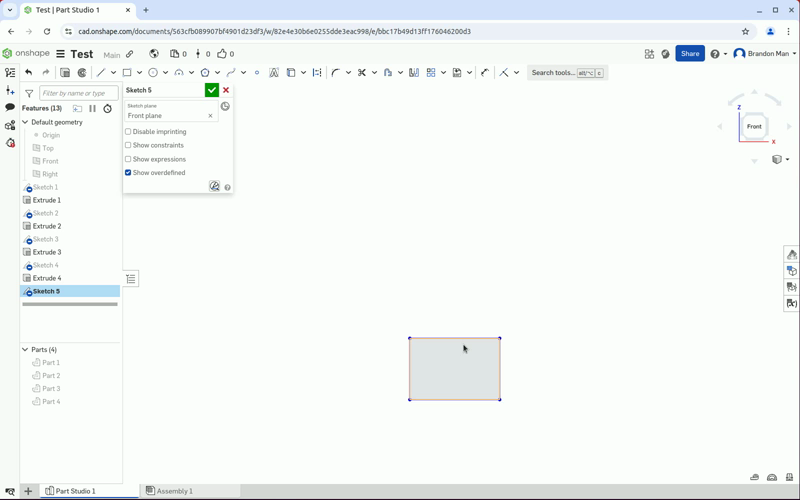
scroll(6)
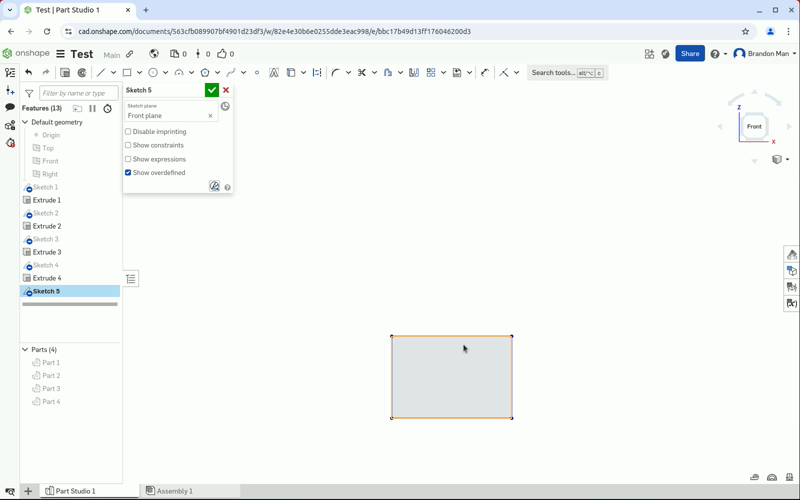
scroll(6)
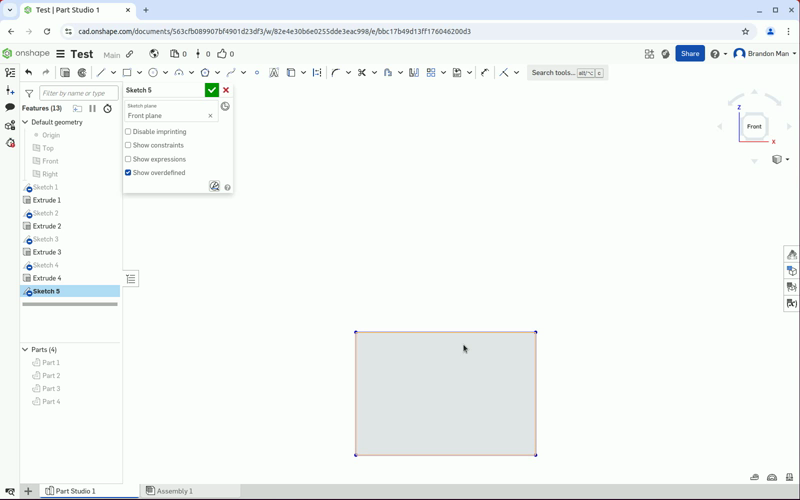
scroll(6)
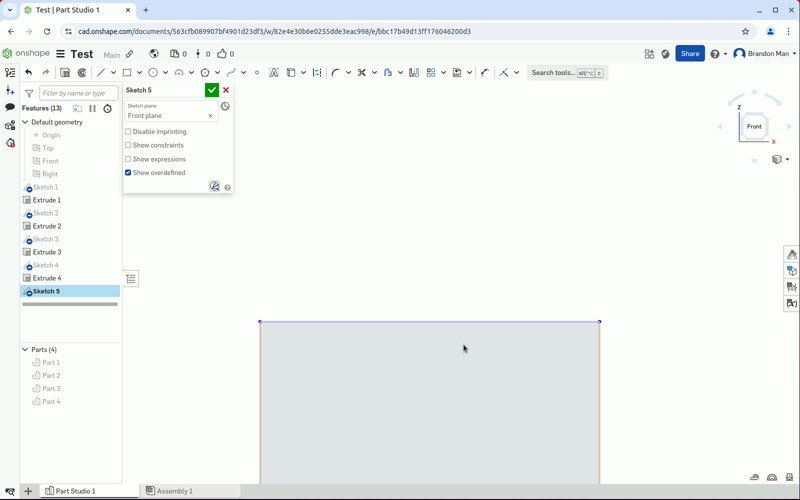
click(463, 344)
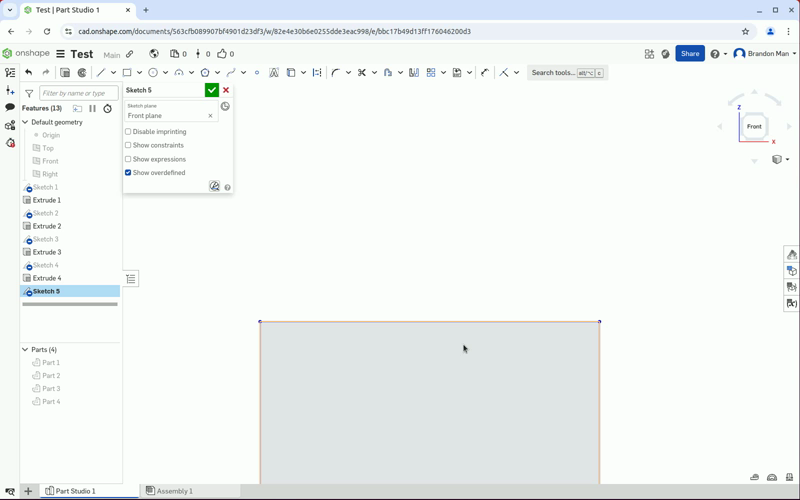
scroll(-6)
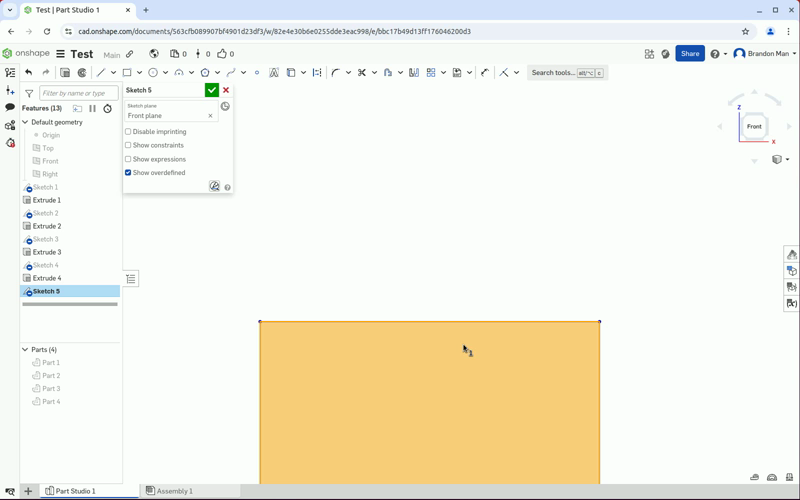
scroll(-6)
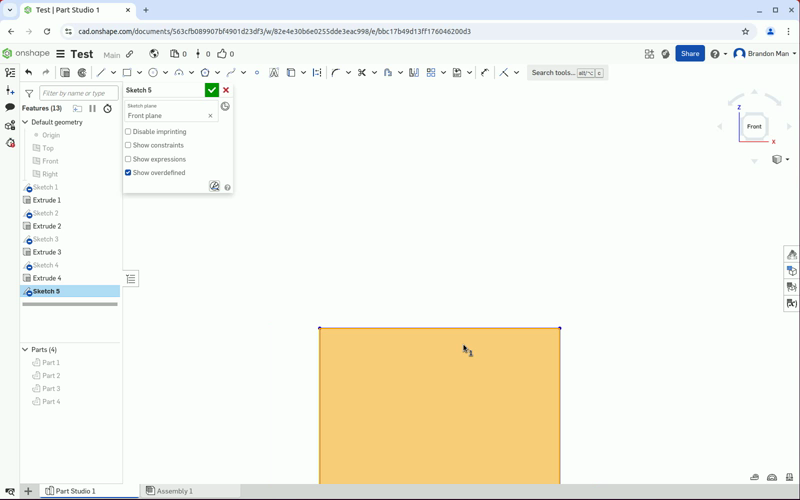
scroll(-6)
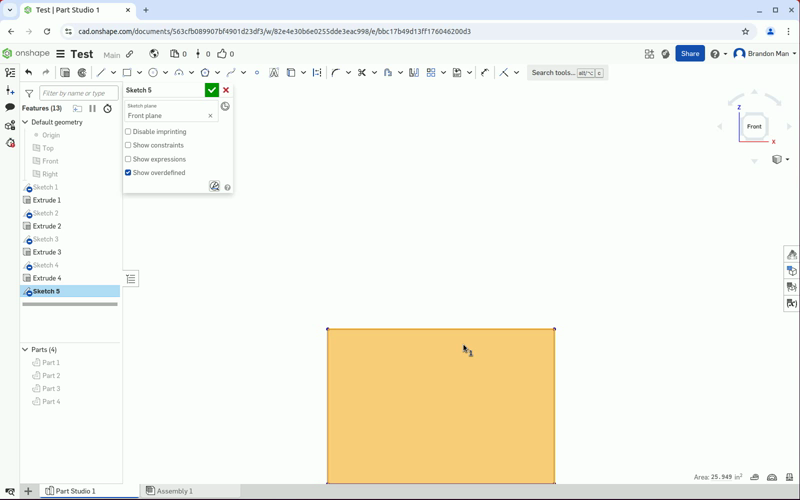
scroll(-6)
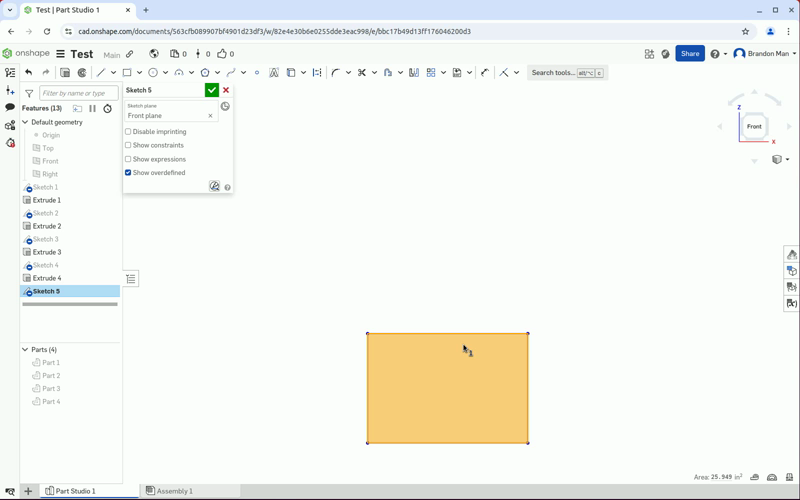
scroll(-6)
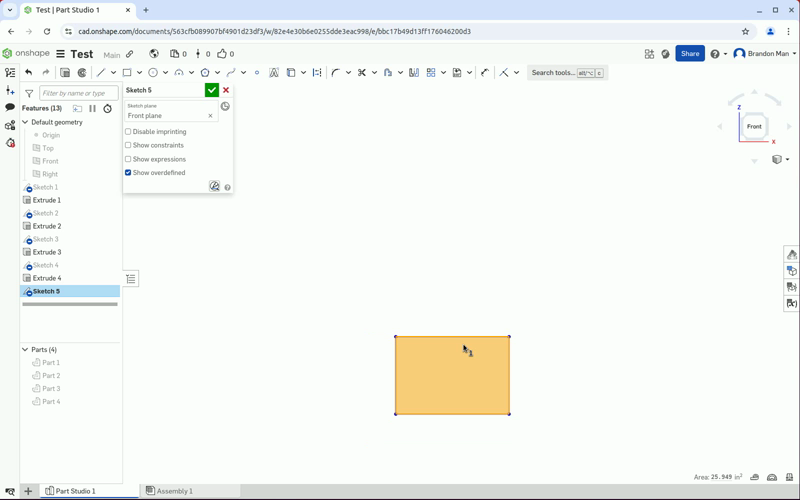
scroll(-6)
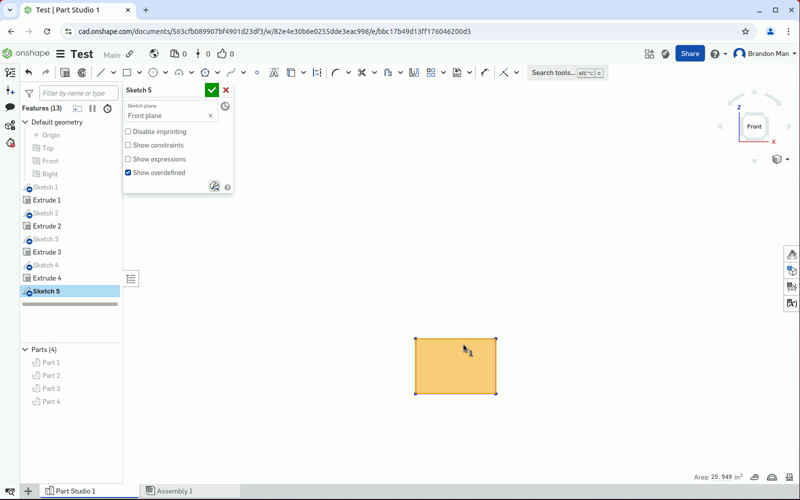
scroll(-6)
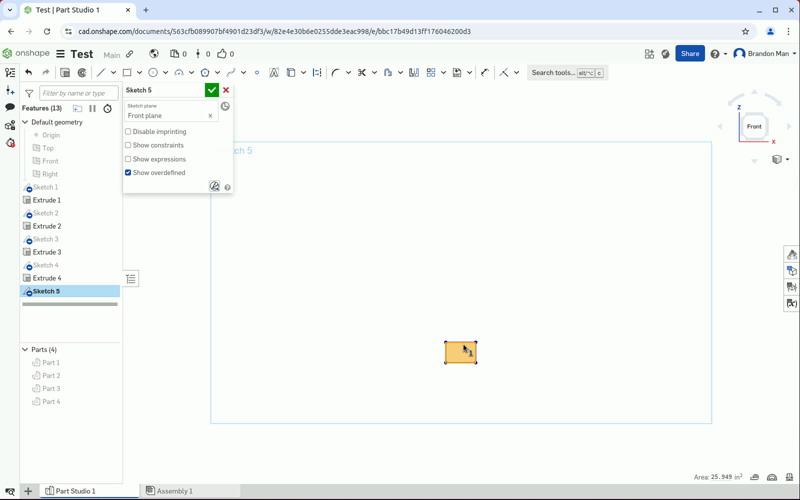
mouse_move(73, 352)
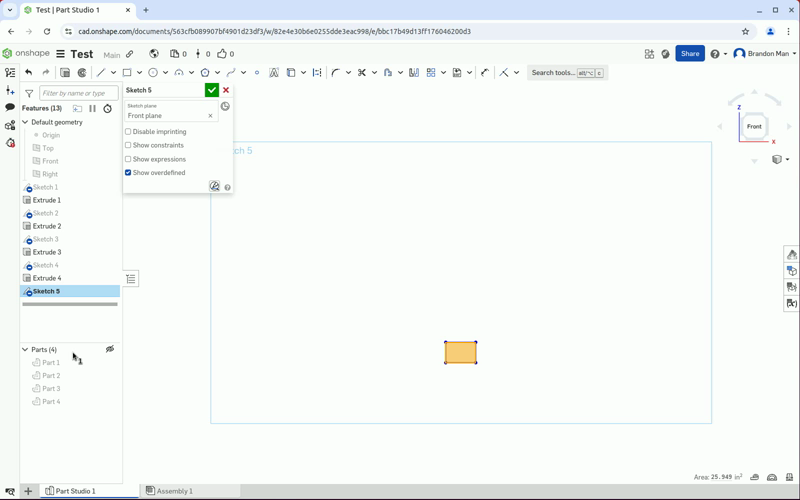
key(shift+y)
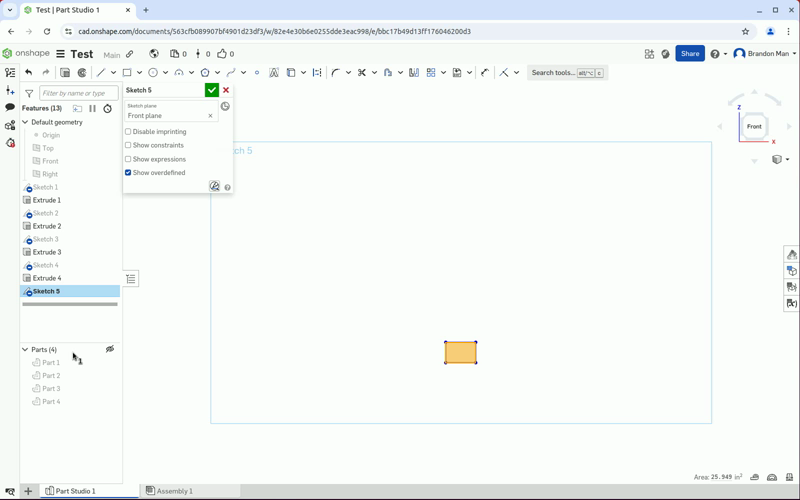
key(shift+e)
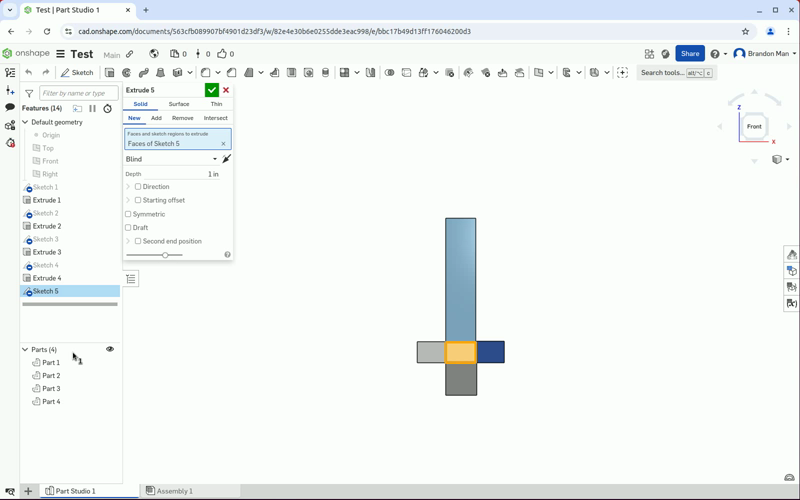
mouse_move(143, 106)
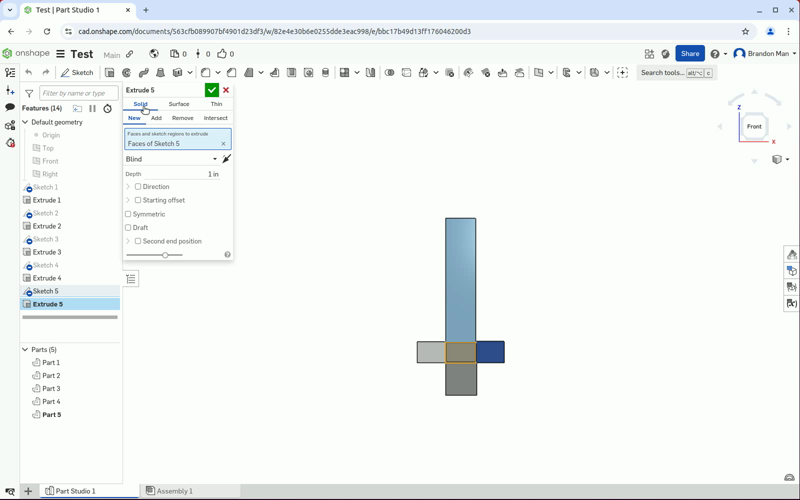
click(143, 106)
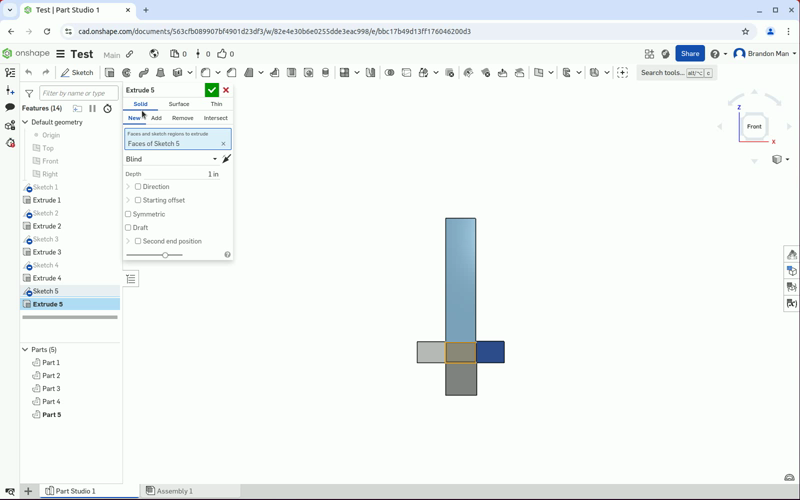
mouse_move(137, 120)
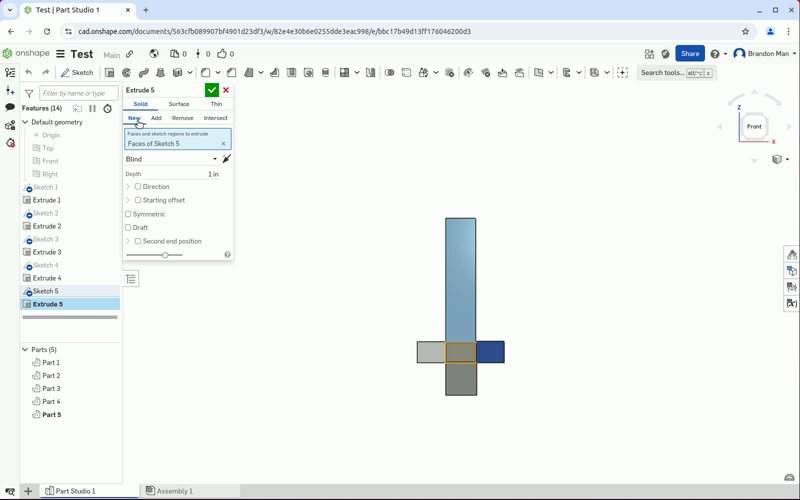
click(137, 120)
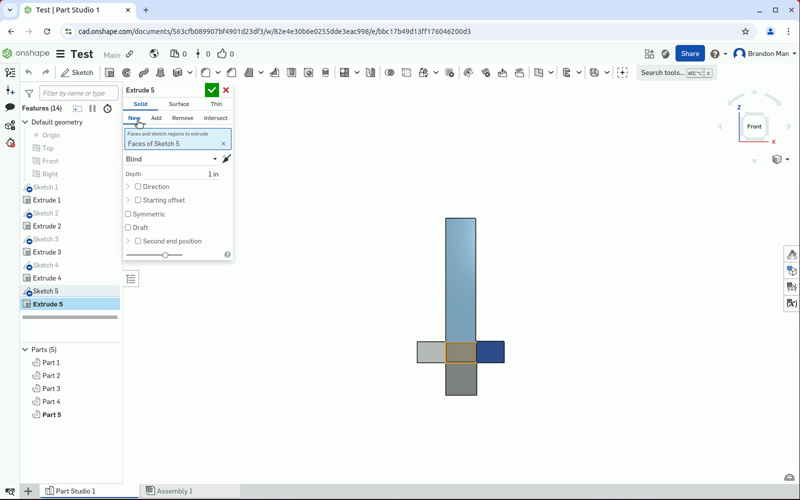
key(tab, 4)
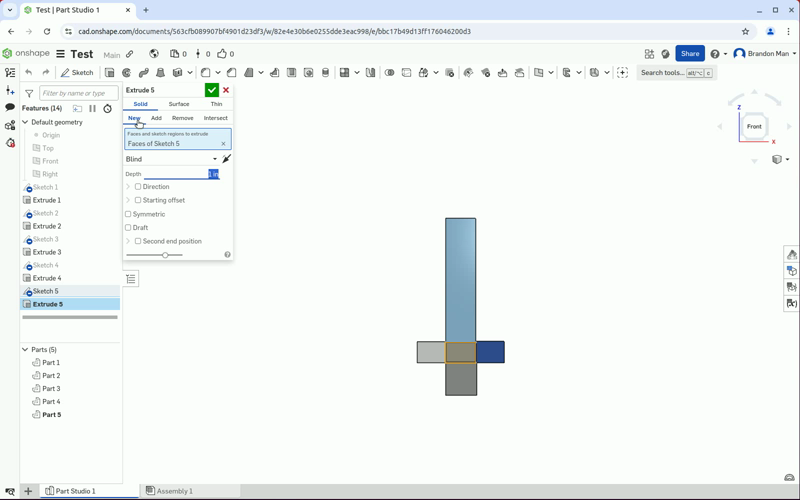
text(13.961)
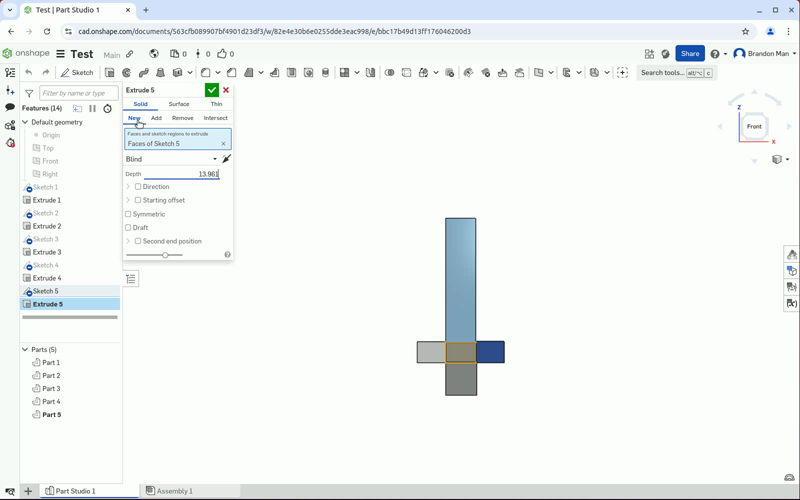
key(enter)
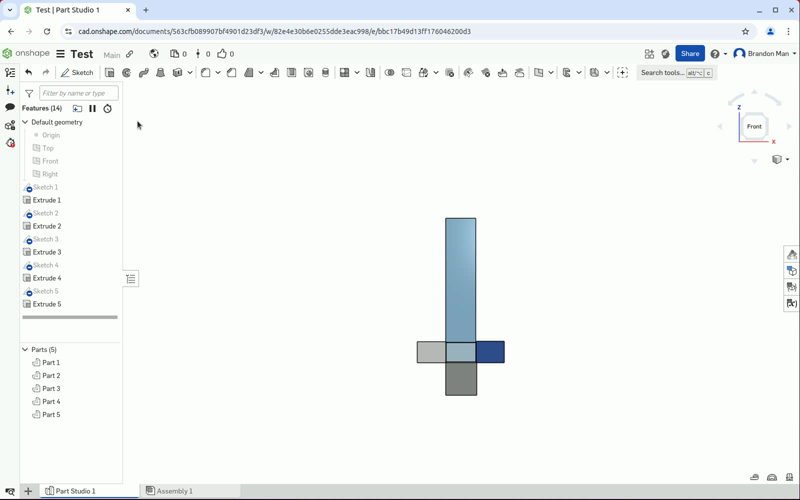
key(shift+h)
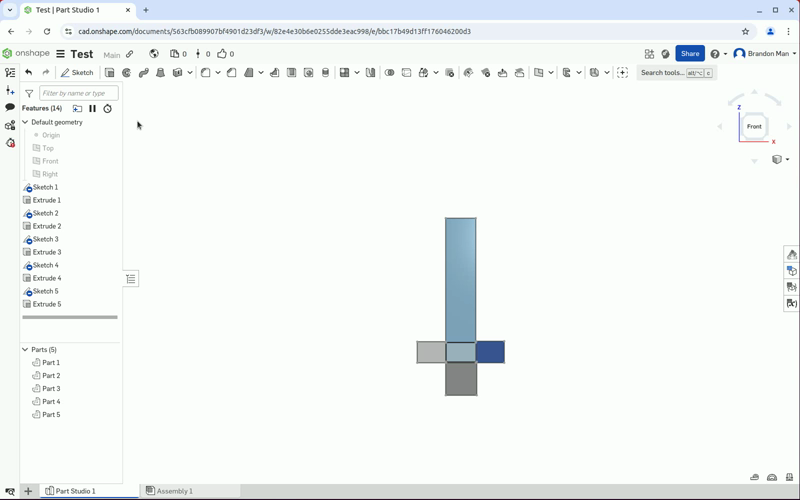
key(shift+h)
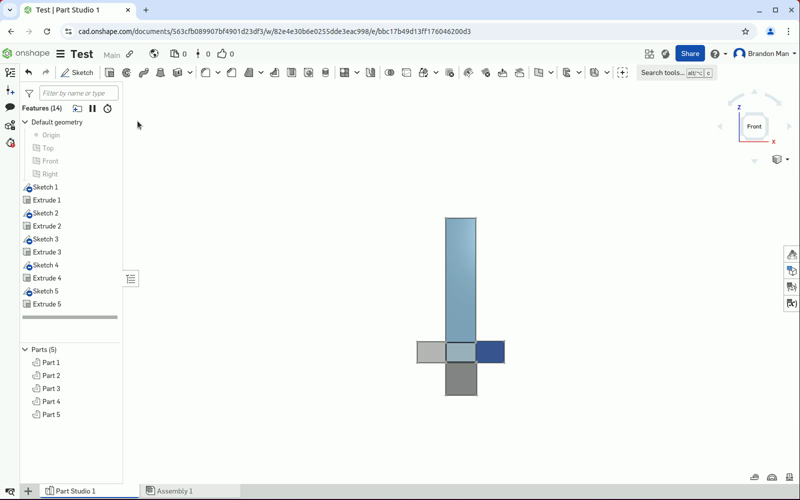
key(shift+7)
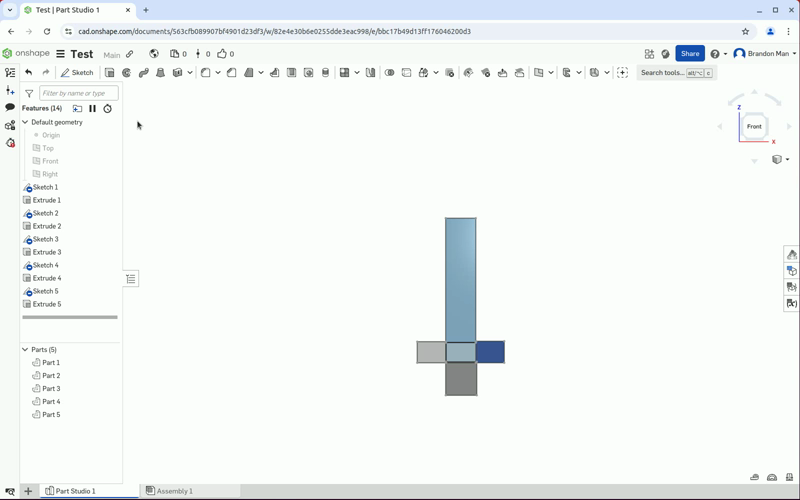
key(left, 2)
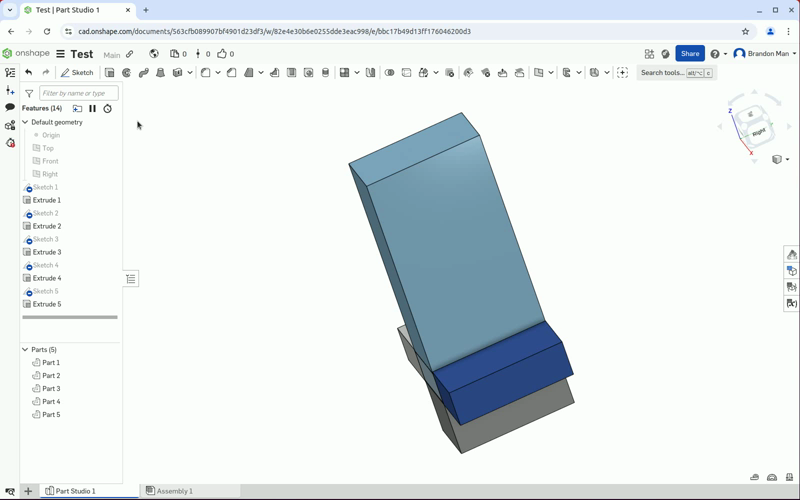
key(down, 2)
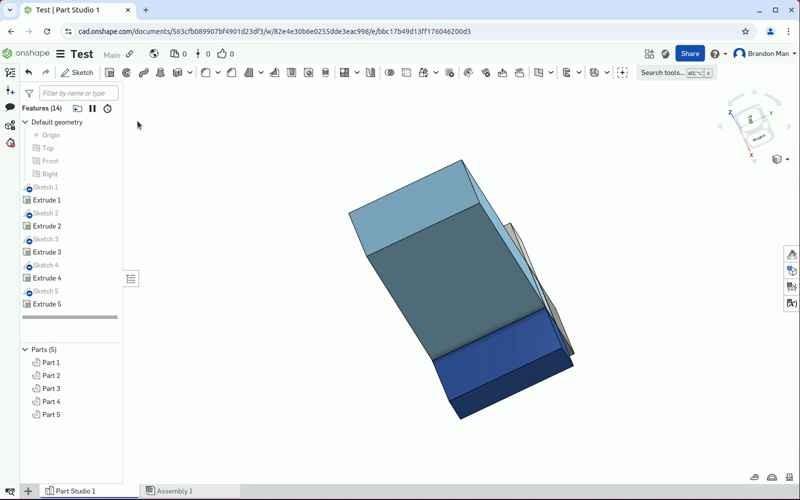
key(up, 2)
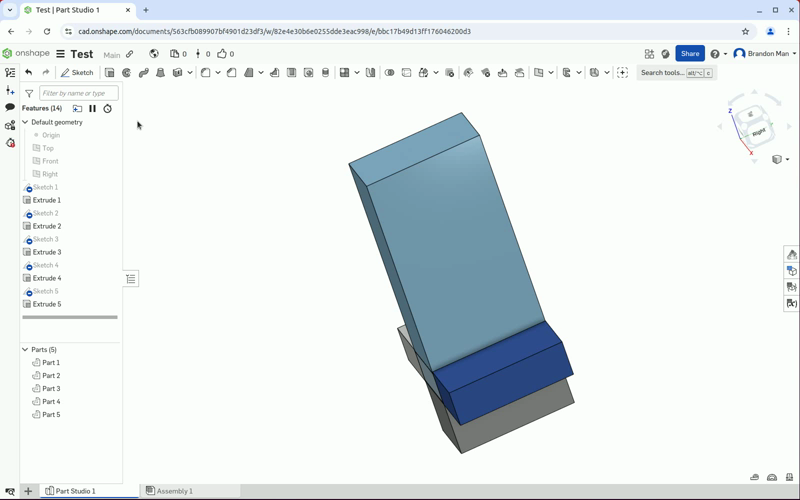
key(right, 2)
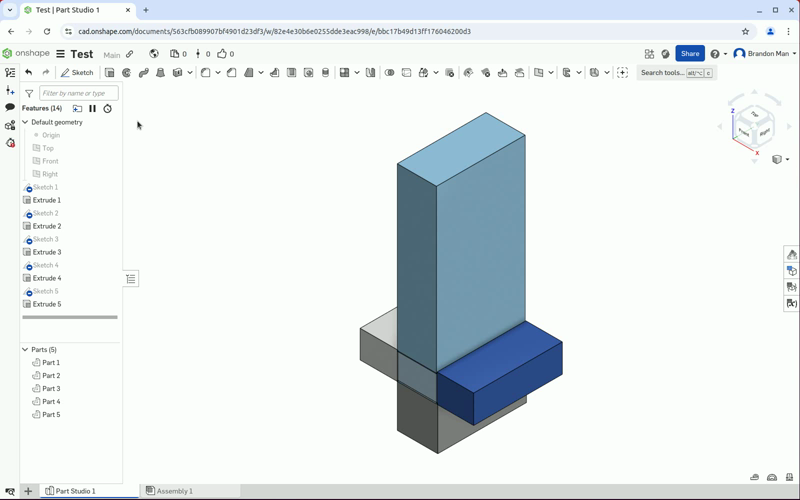
mouse_move(73, 189)
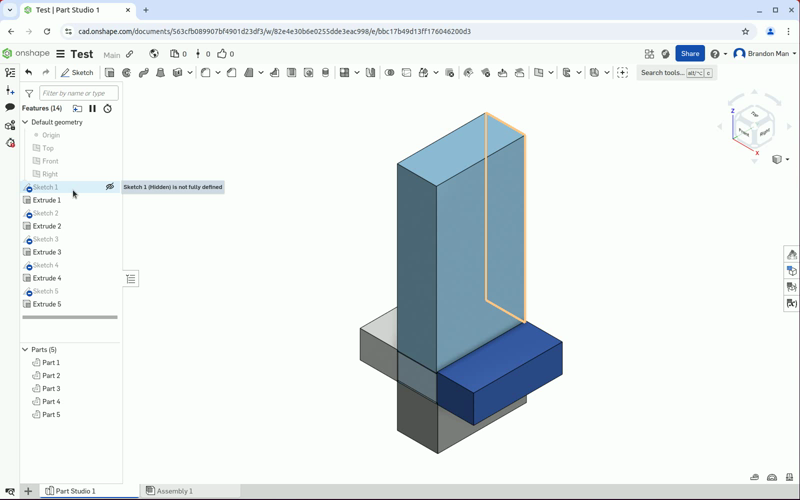
click(73, 189)